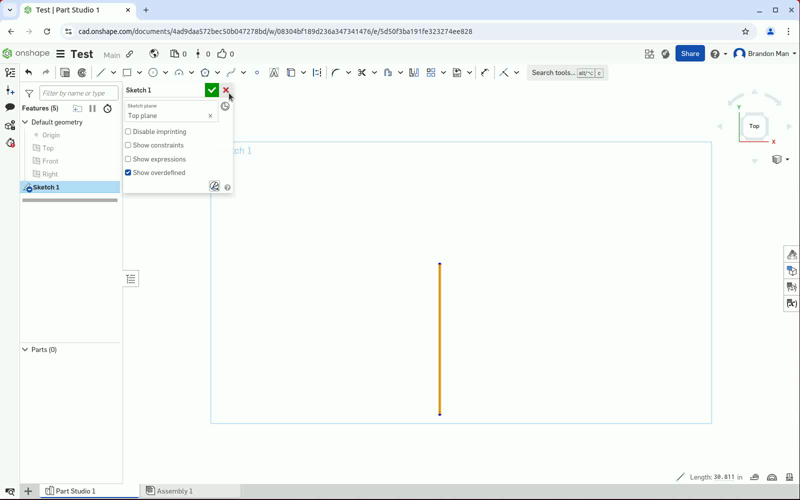
key(shift+h)
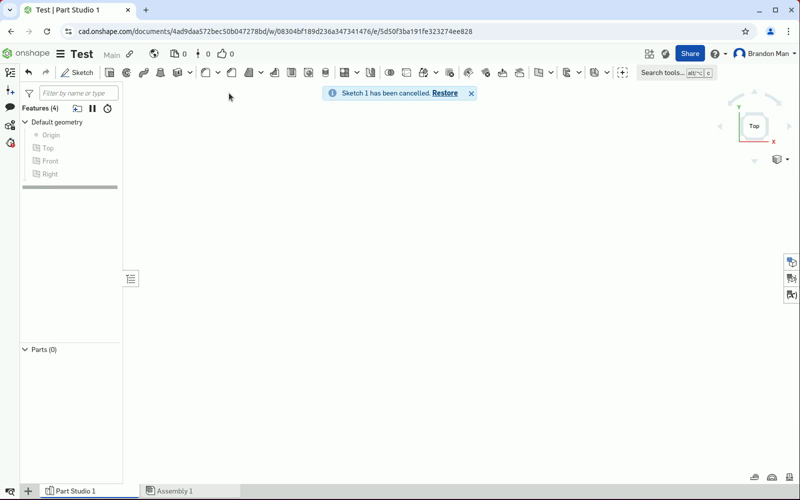
mouse_move(73, 352)
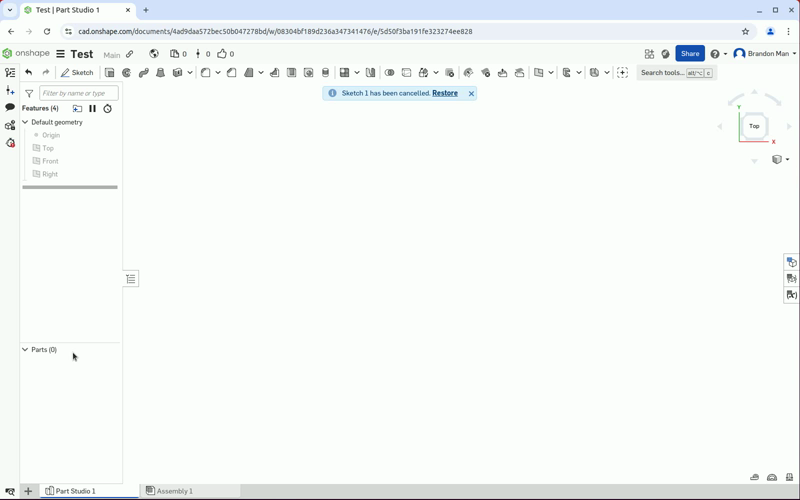
key(y)
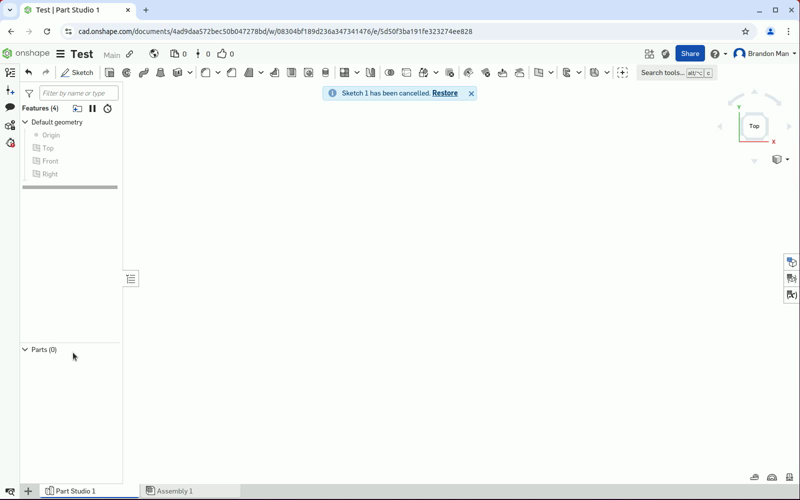
key(shift+p)
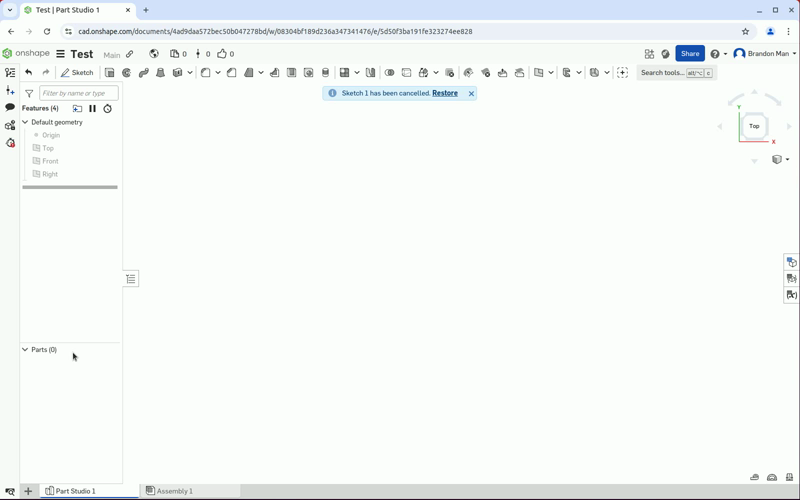
key(space)
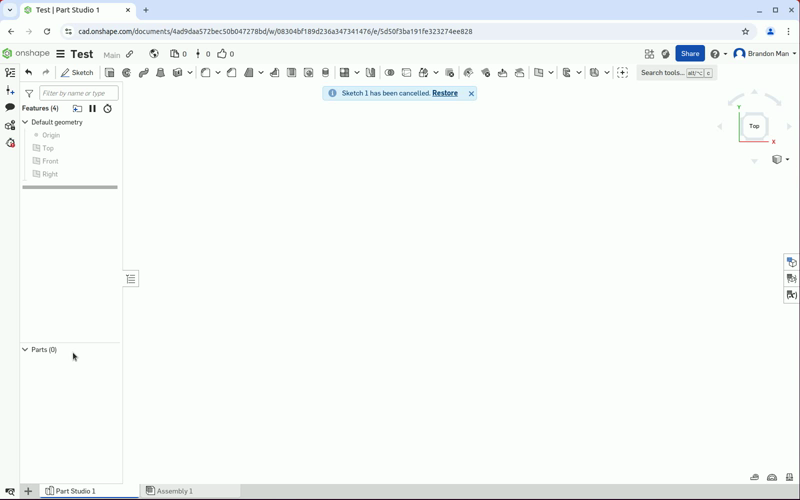
key_down(shift)
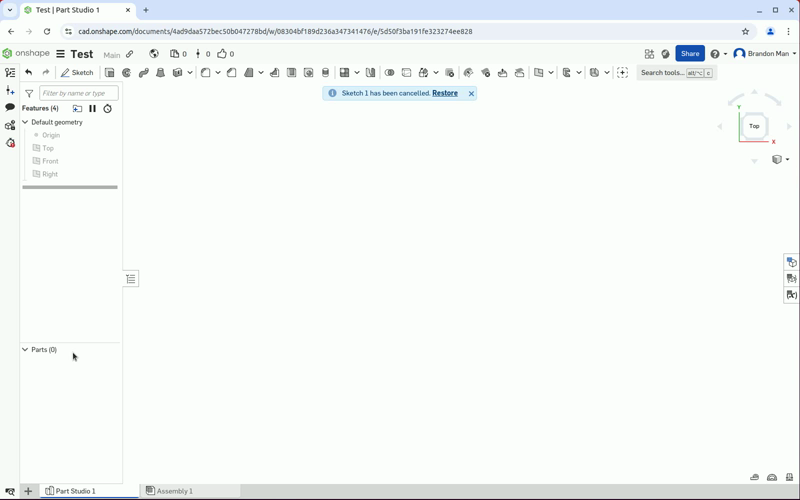
key(up)
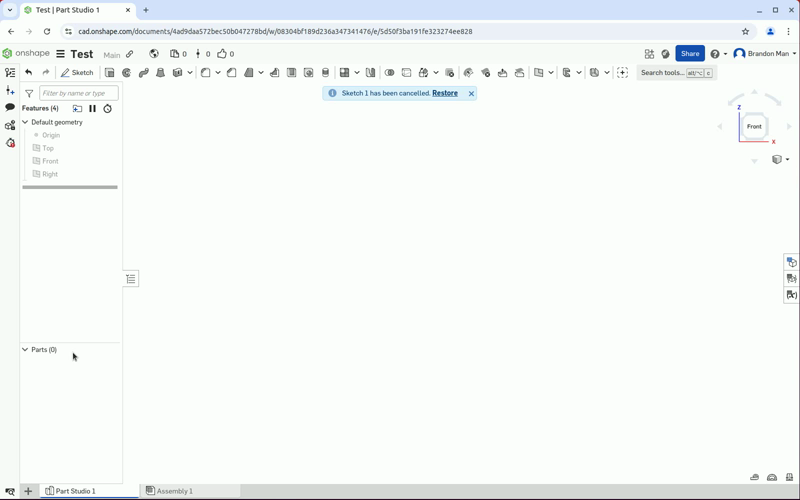
key_up(shift)
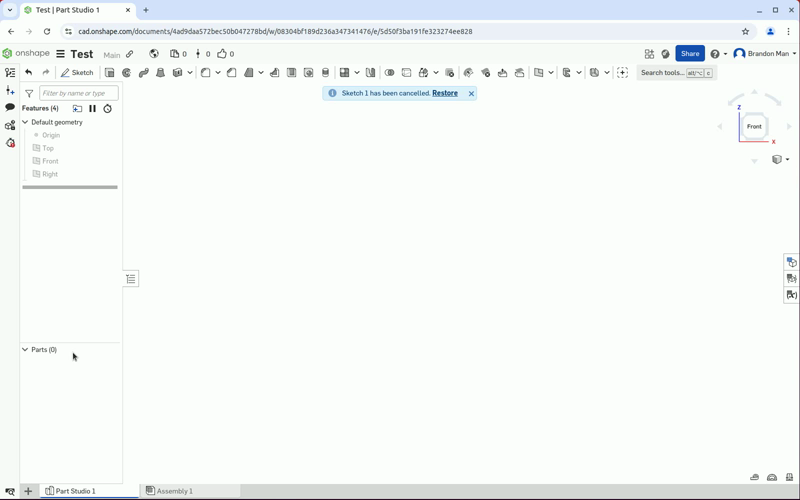
mouse_move(73, 352)
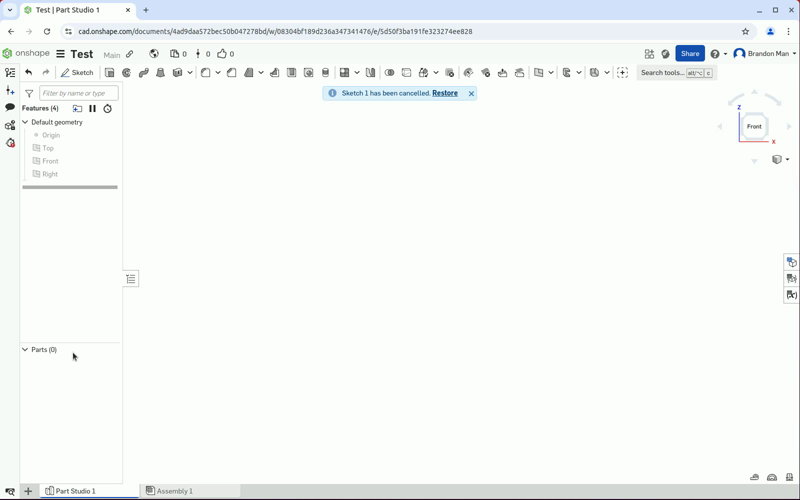
key(shift+y)
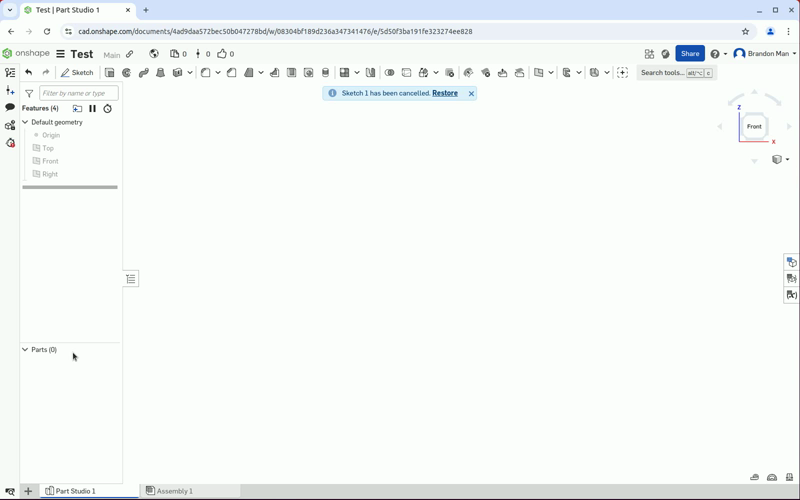
key(shift+s)
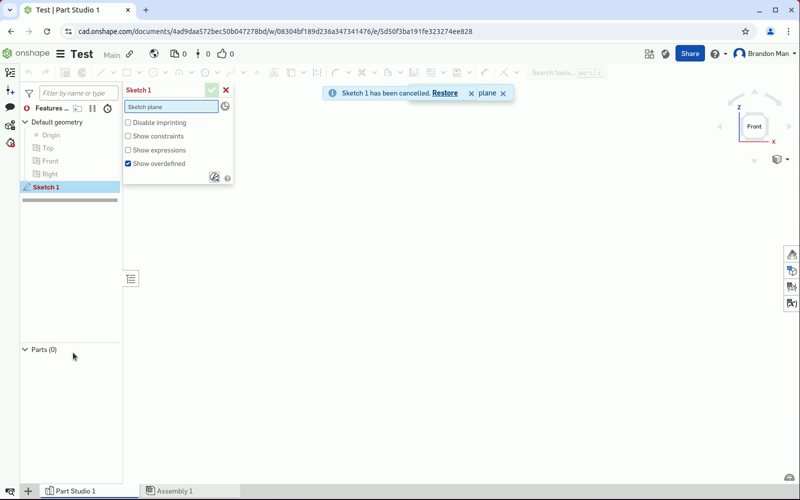
mouse_move(73, 163)
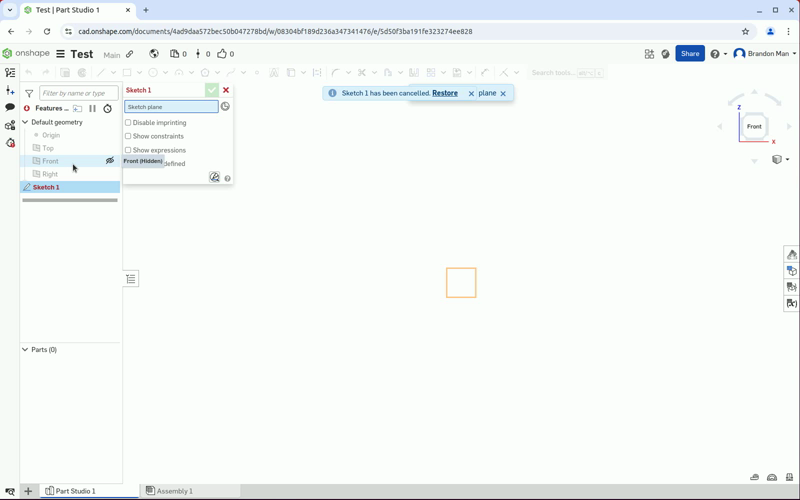
click(73, 163)
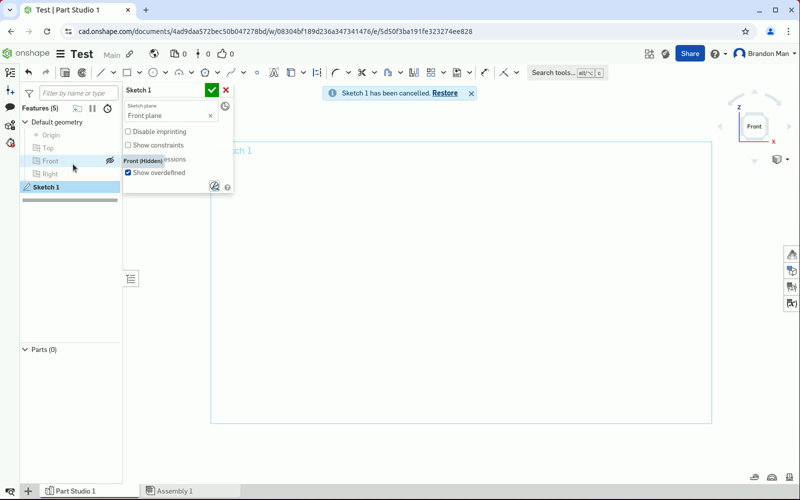
mouse_move(73, 352)
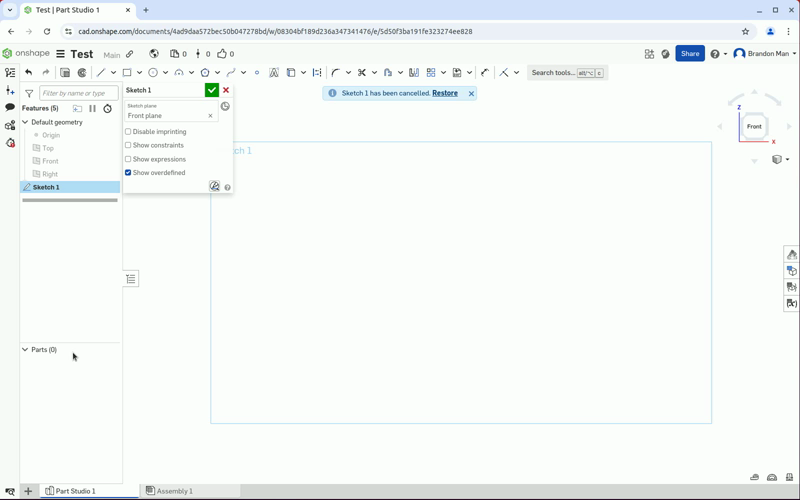
key(y)
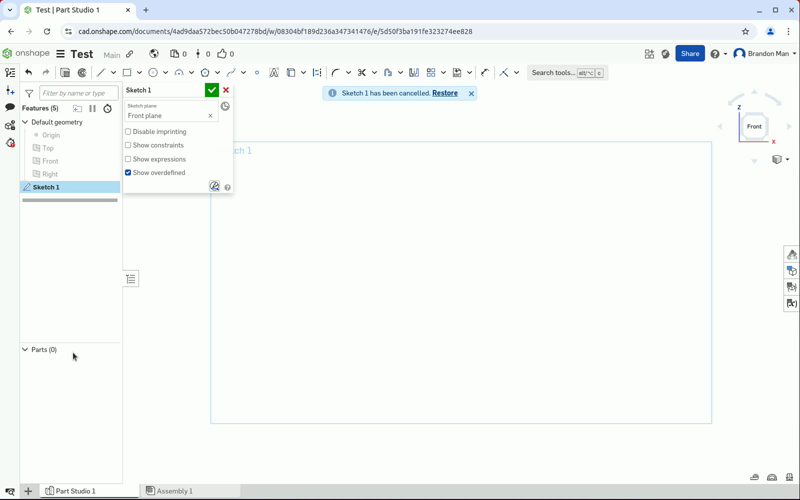
key(l)
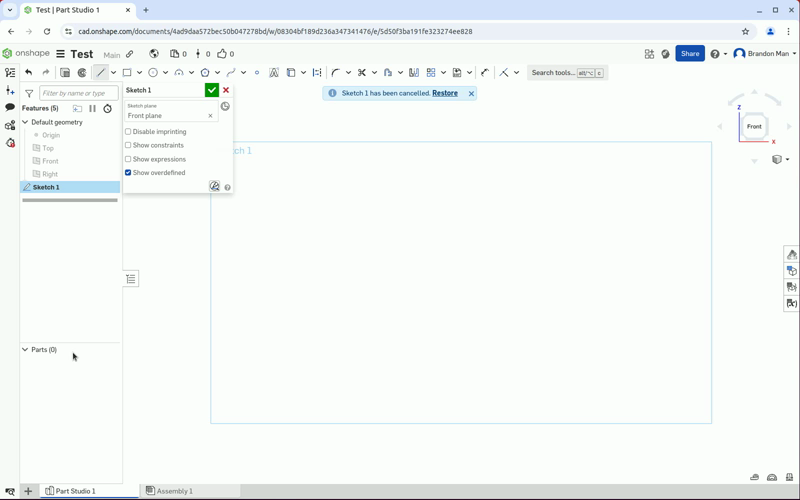
key_down(shift)
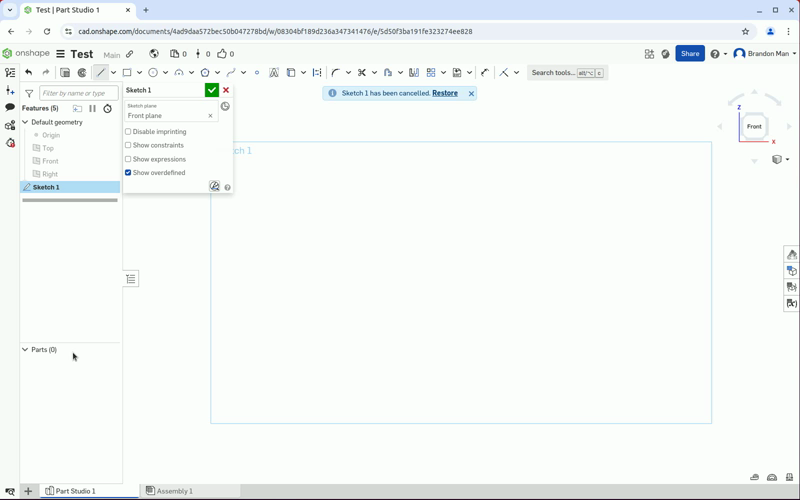
mouse_move(460, 282)
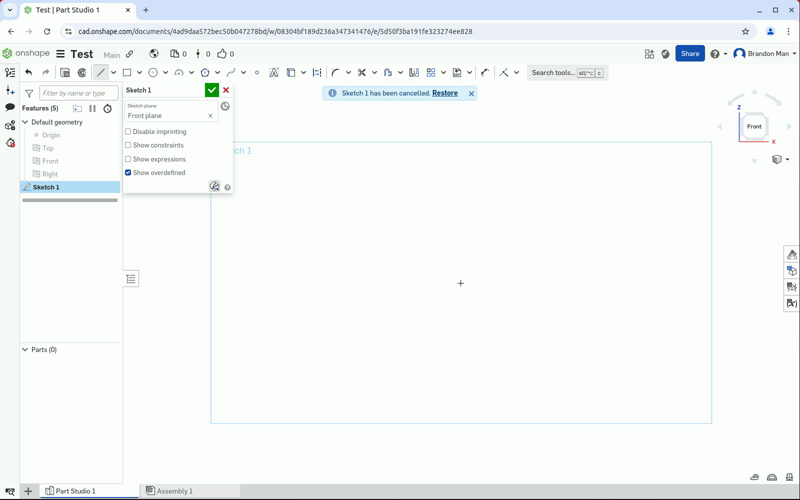
click(460, 282)
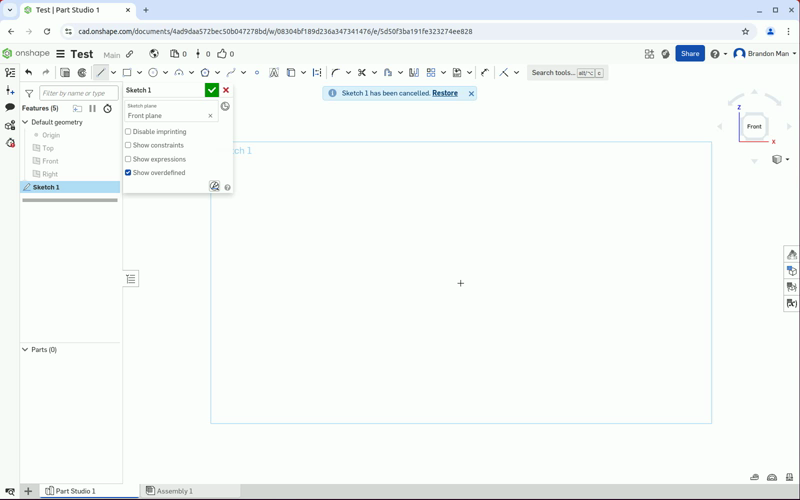
key_up(shift)
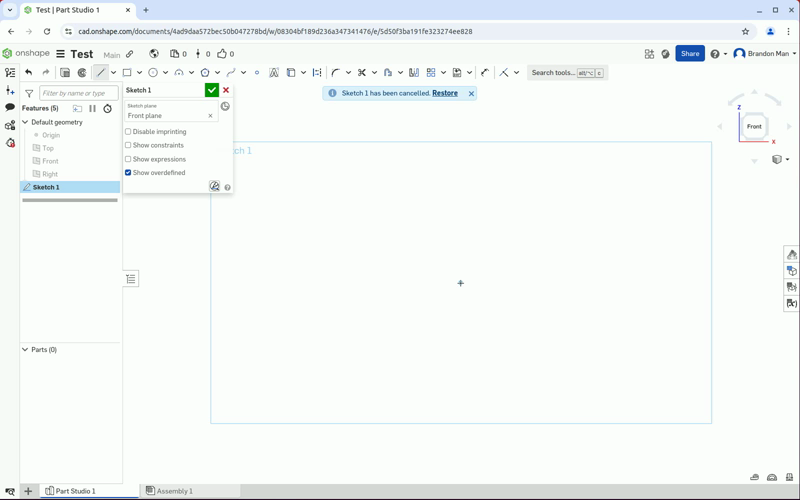
key_down(shift)
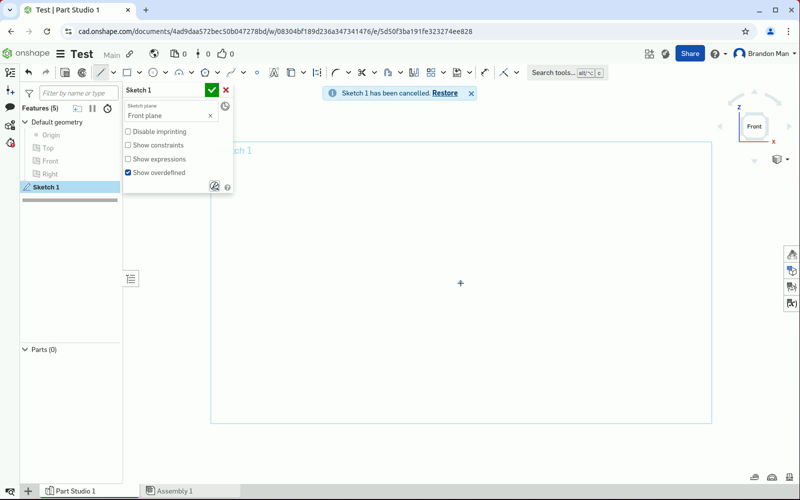
mouse_move(559, 282)
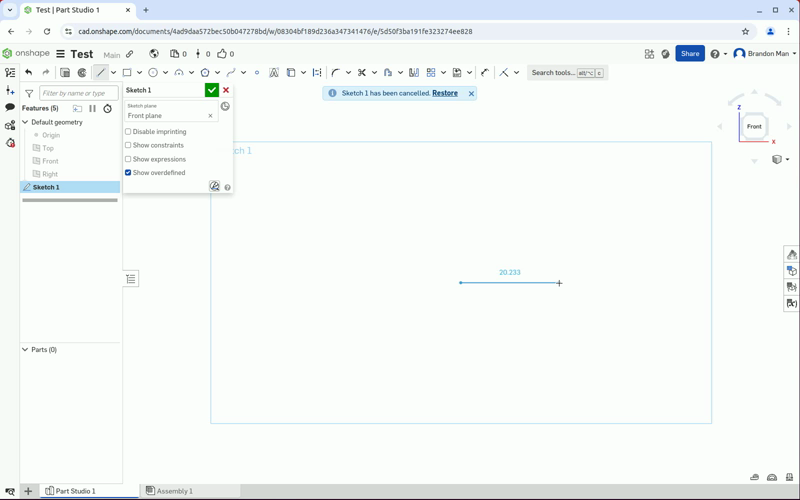
click(559, 282)
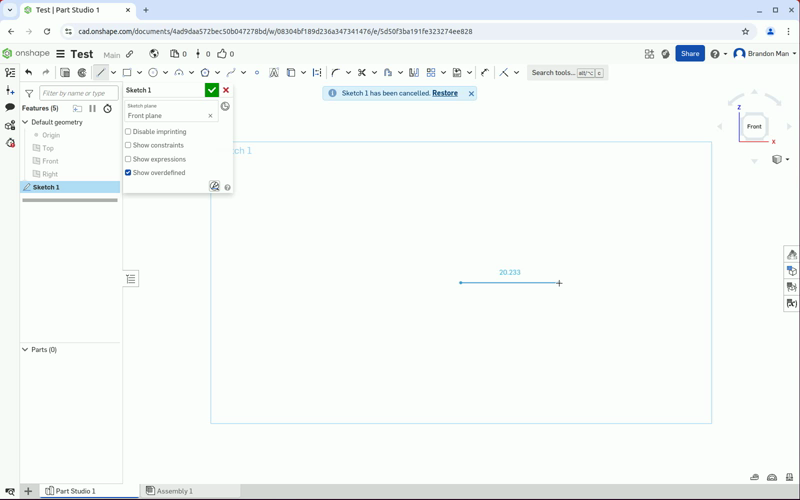
key_up(shift)
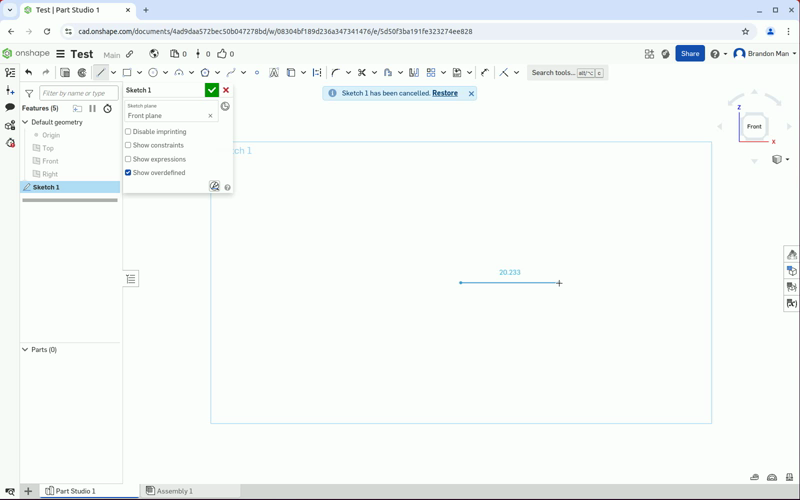
key(esc)
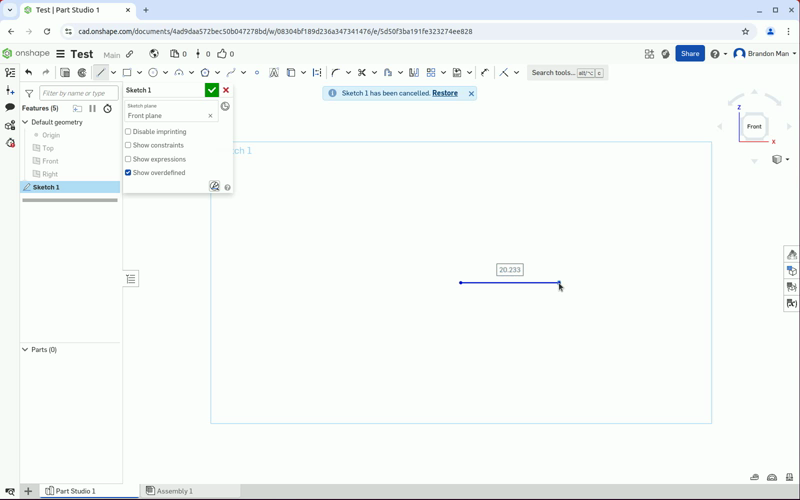
key(a)
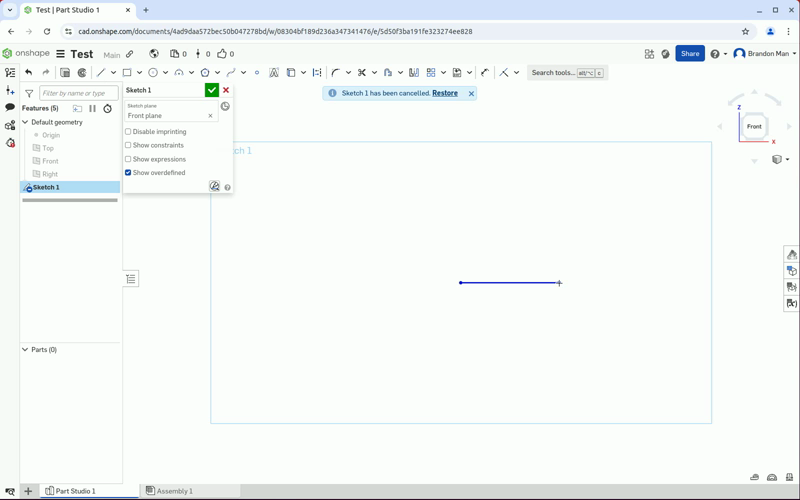
mouse_move(559, 282)
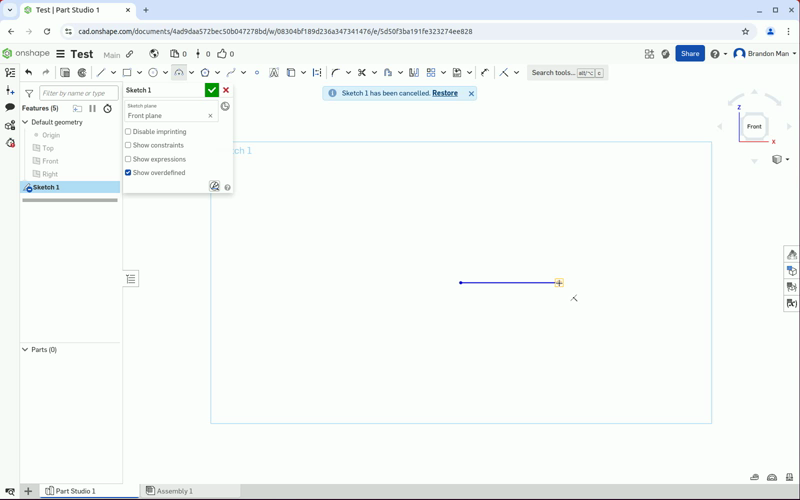
click(559, 282)
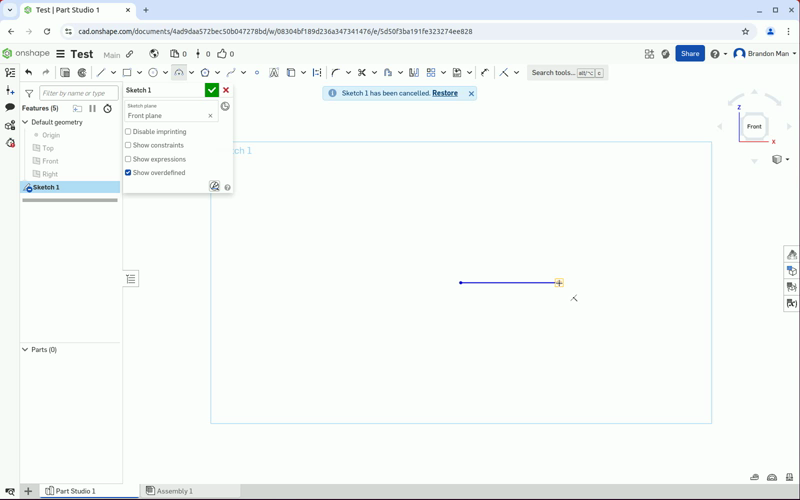
key_down(shift)
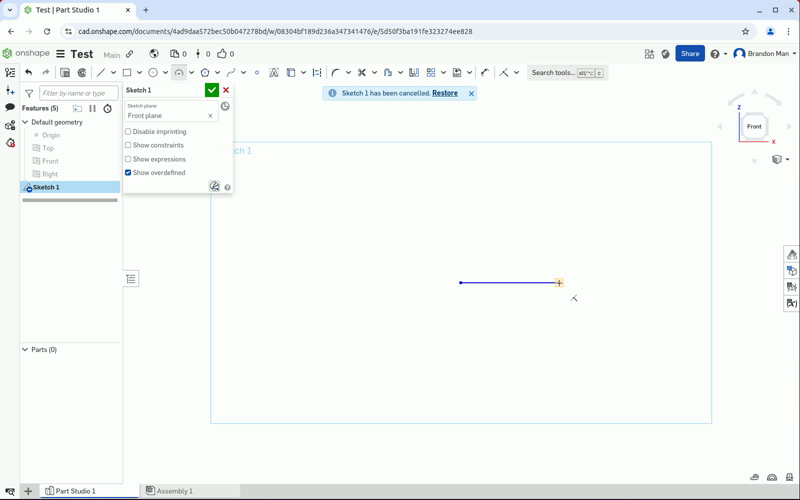
mouse_move(559, 253)
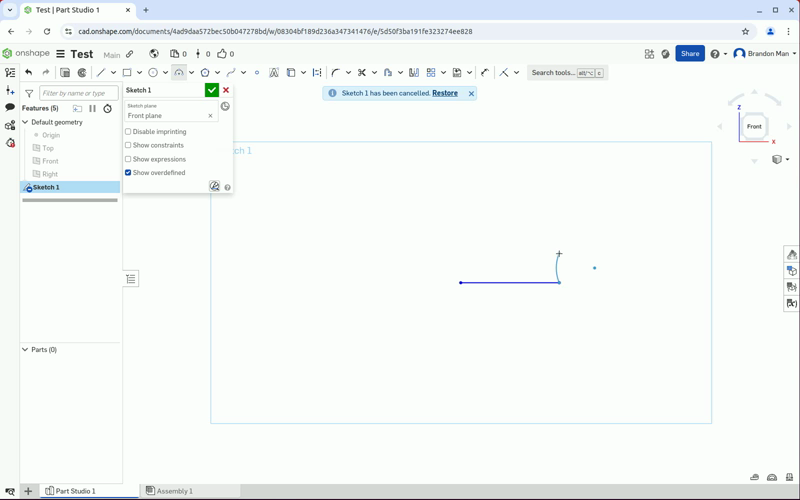
click(559, 253)
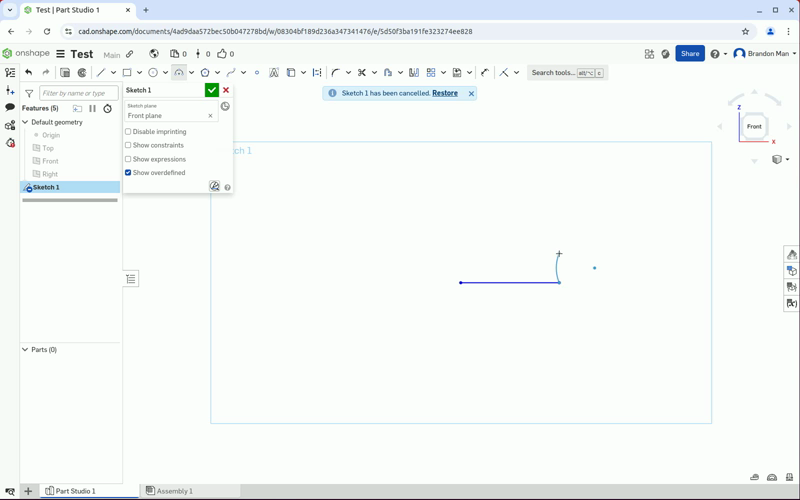
mouse_move(573, 268)
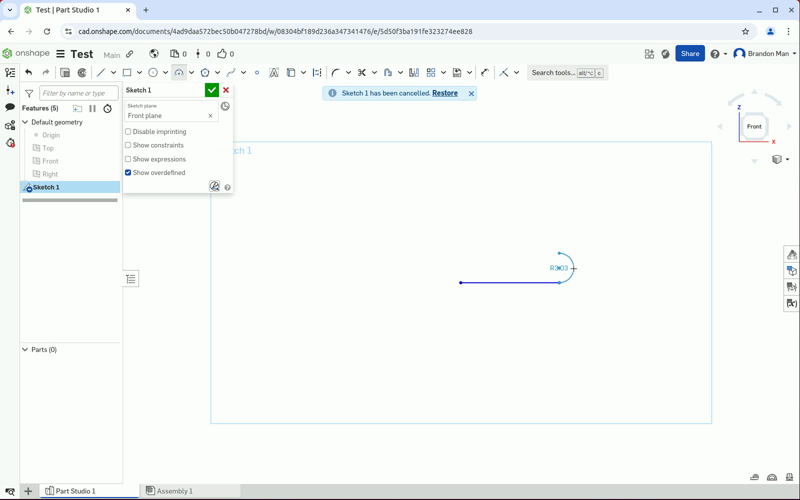
click(573, 268)
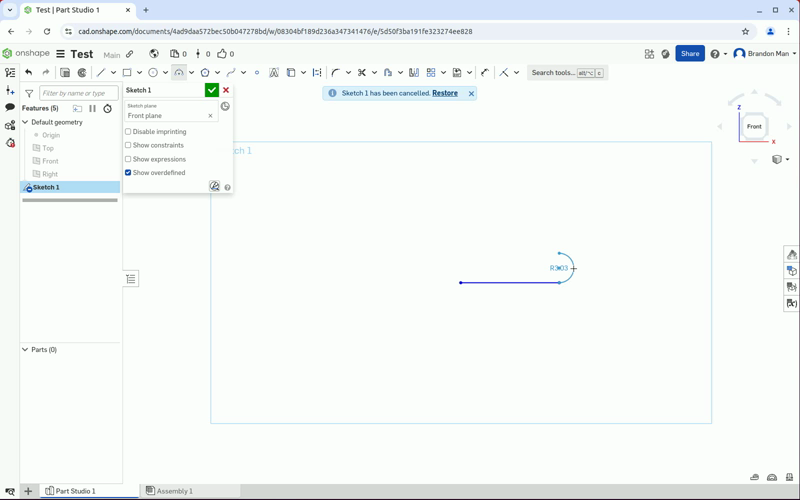
key_up(shift)
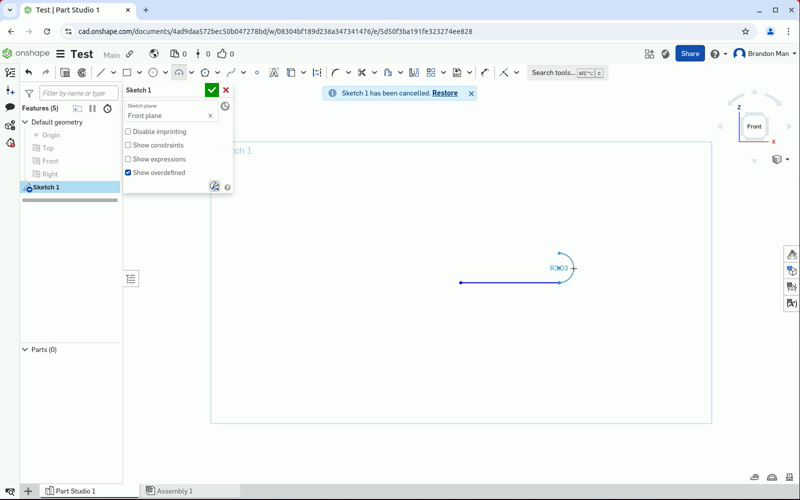
key(esc)
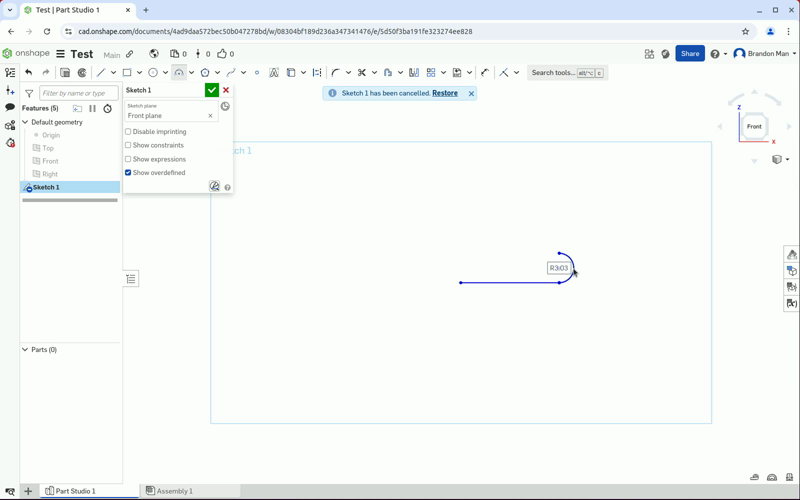
key(l)
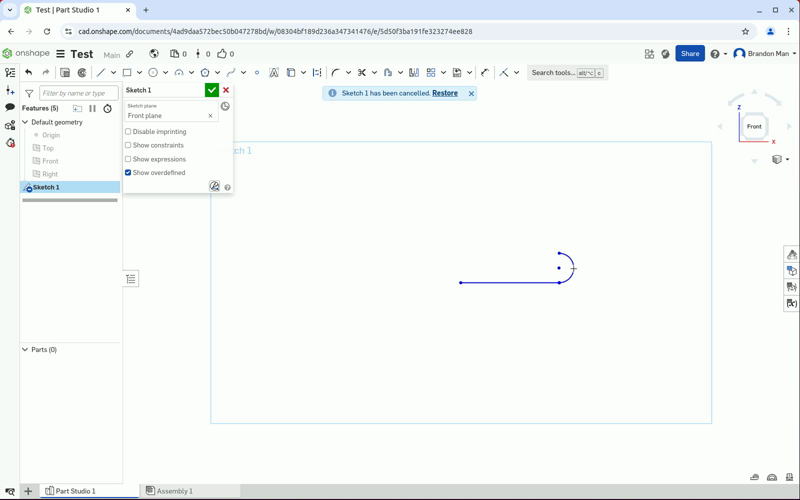
mouse_move(559, 253)
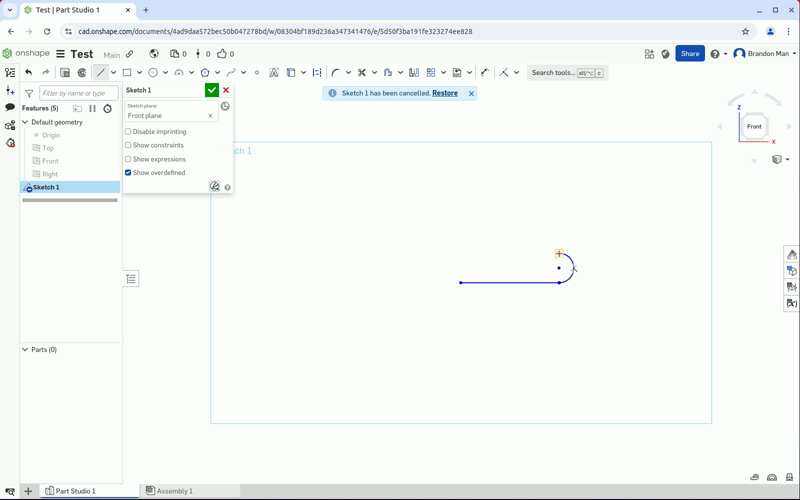
click(559, 253)
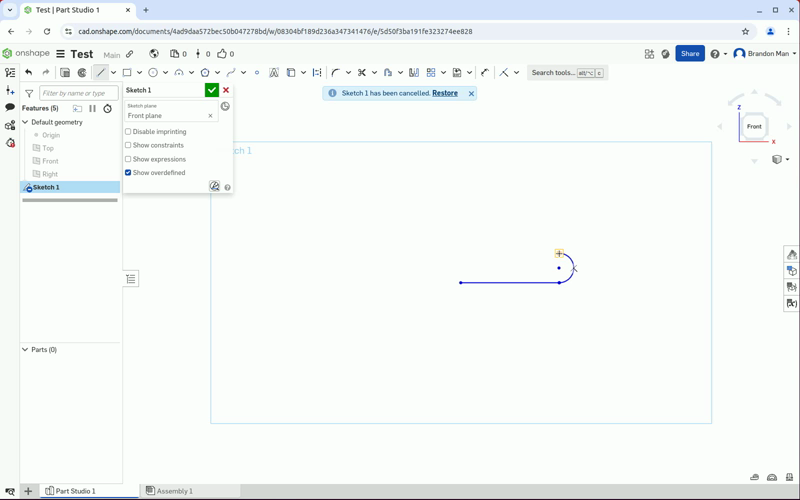
key_down(shift)
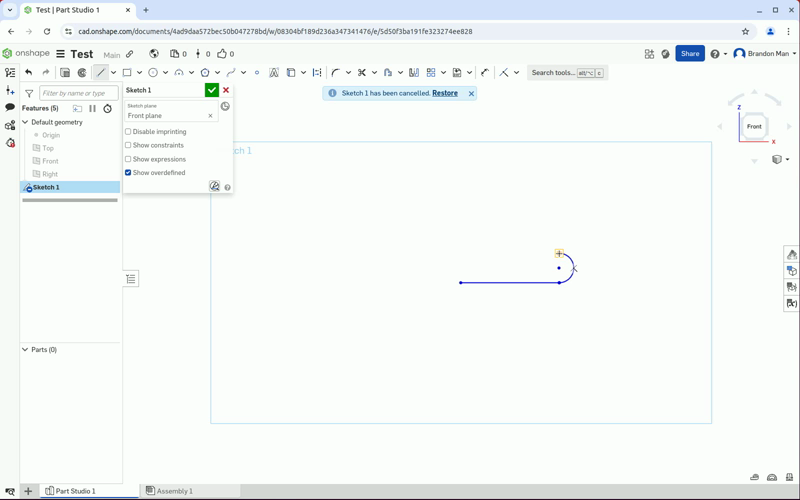
mouse_move(460, 253)
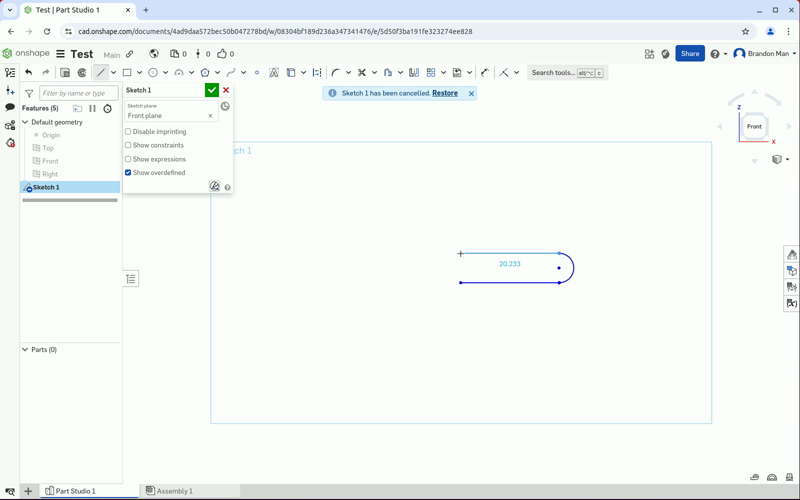
click(460, 253)
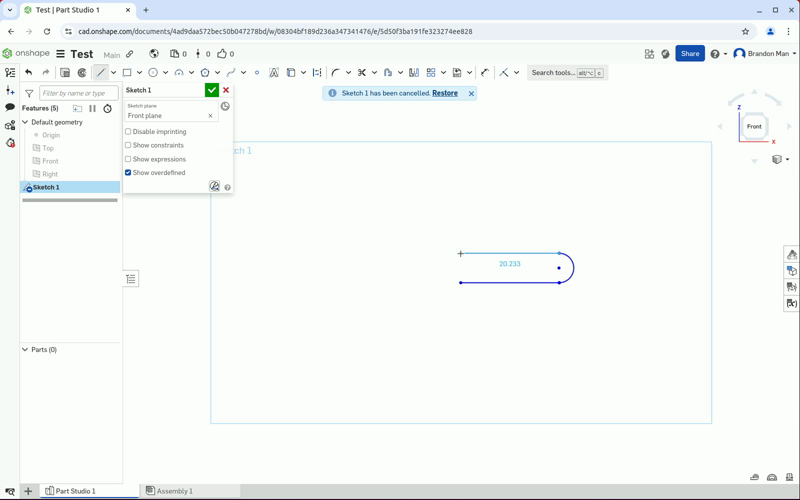
key_up(shift)
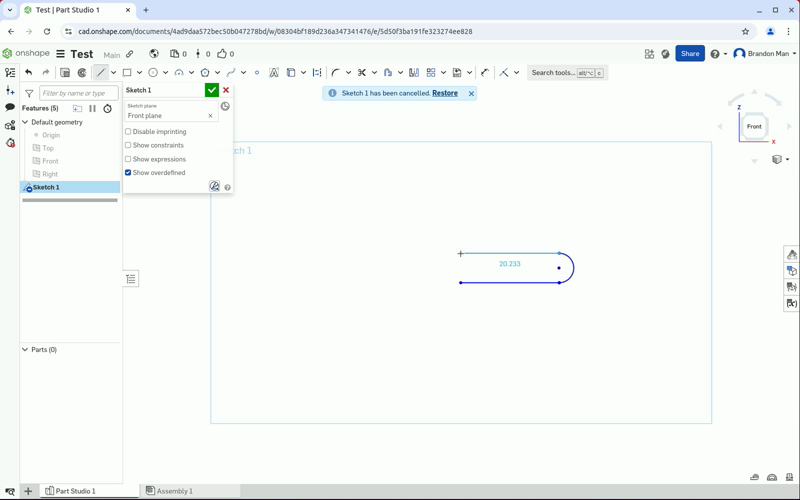
key(esc)
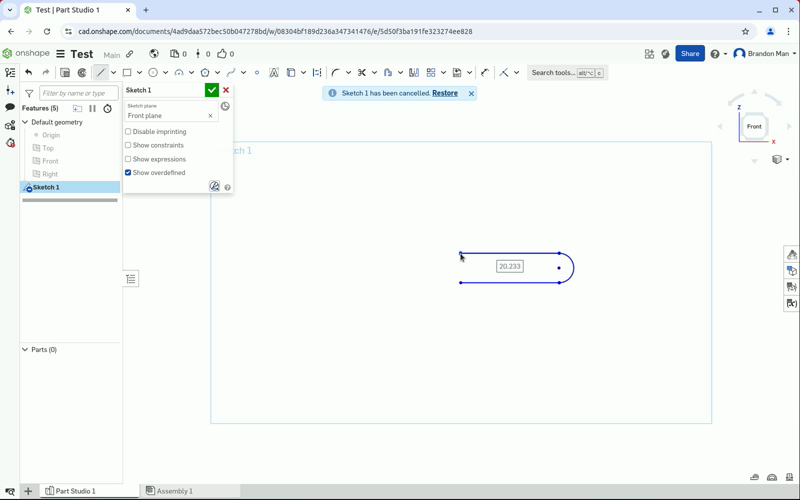
key(a)
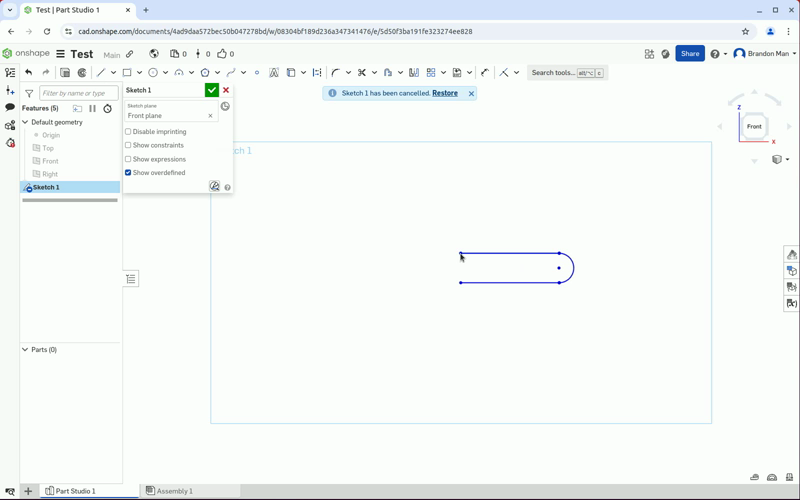
mouse_move(460, 253)
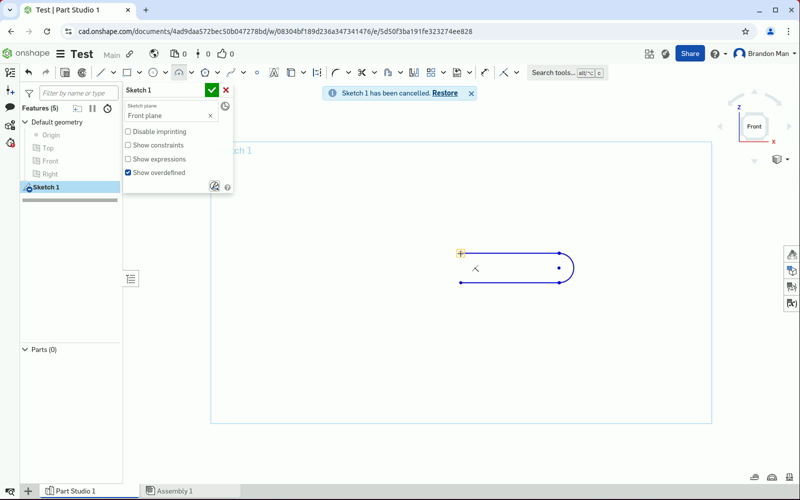
click(460, 253)
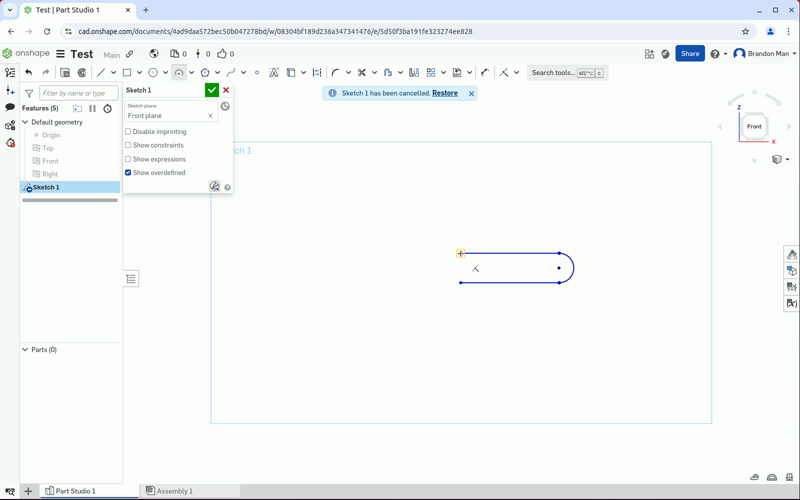
mouse_move(460, 282)
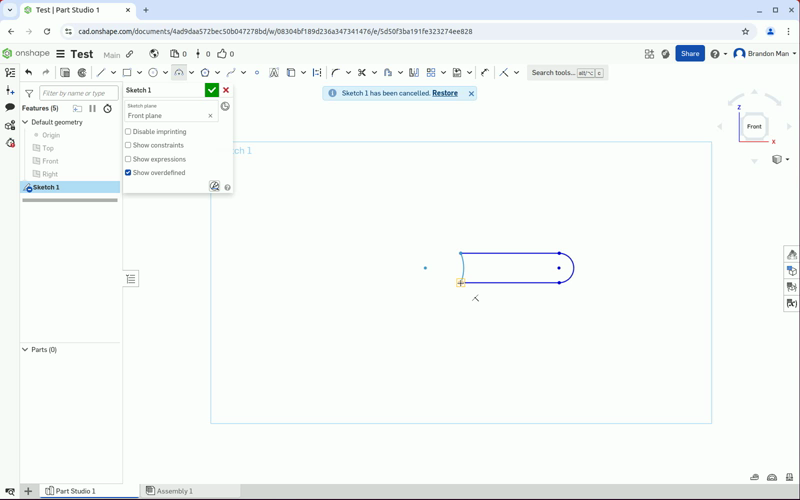
click(460, 282)
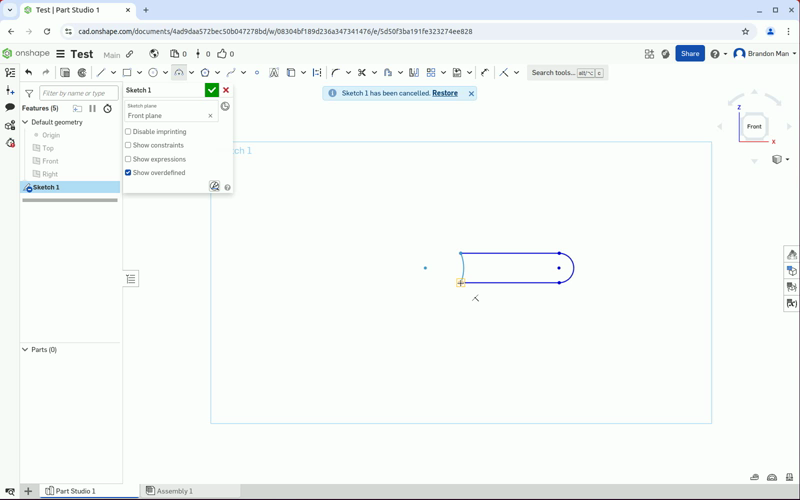
key_down(shift)
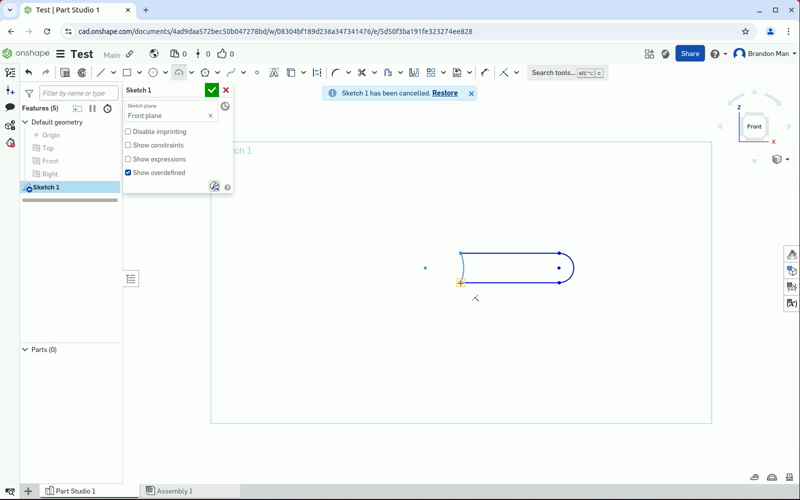
mouse_move(446, 268)
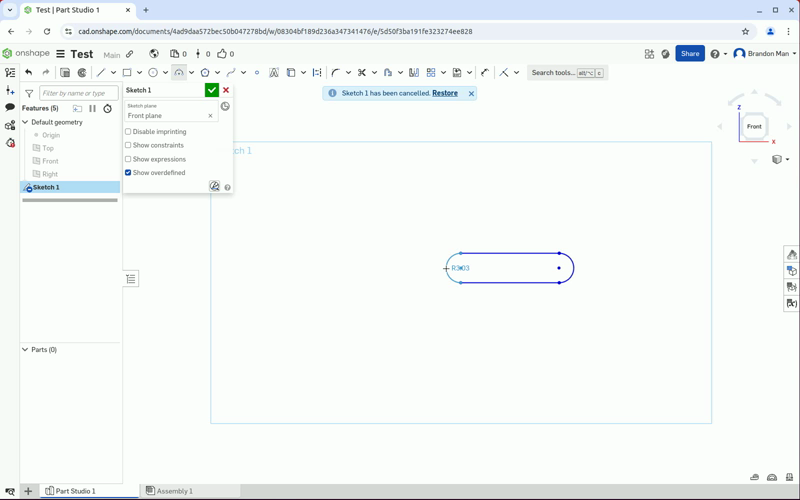
click(446, 268)
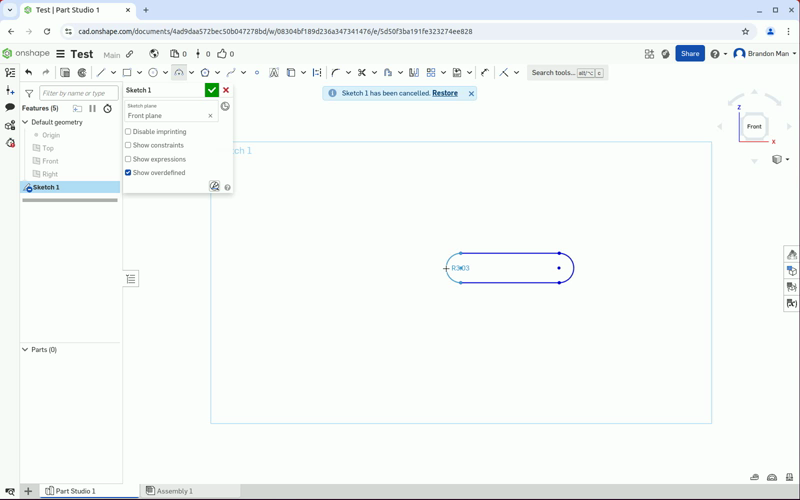
key_up(shift)
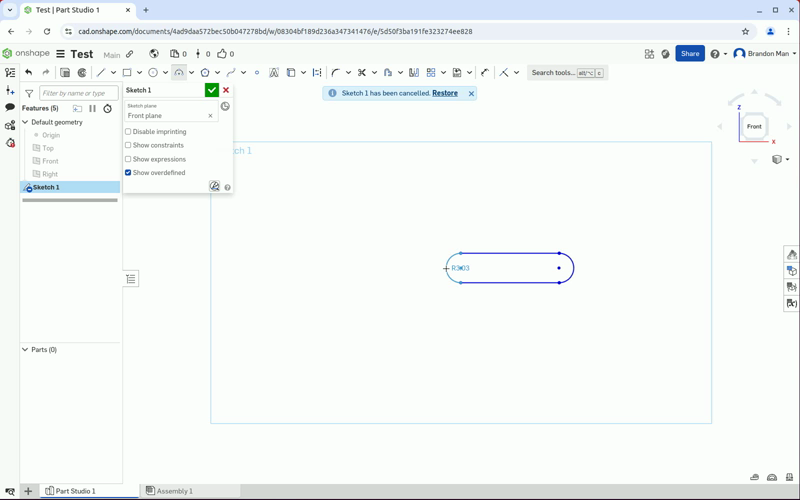
key(esc)
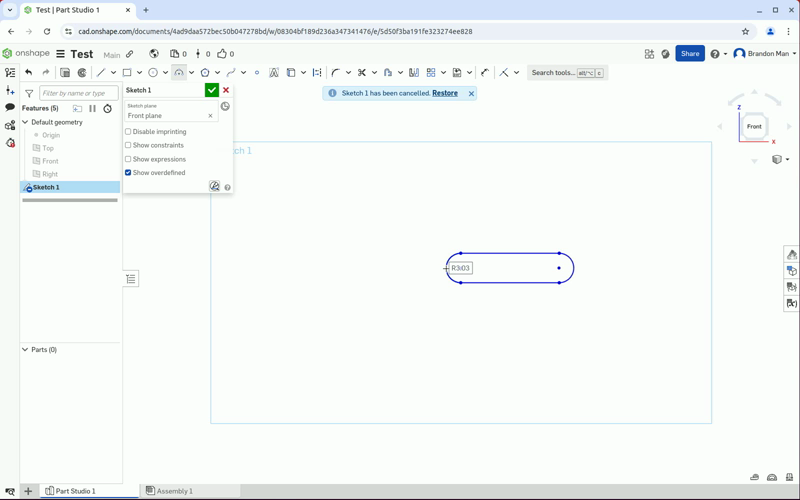
key(c)
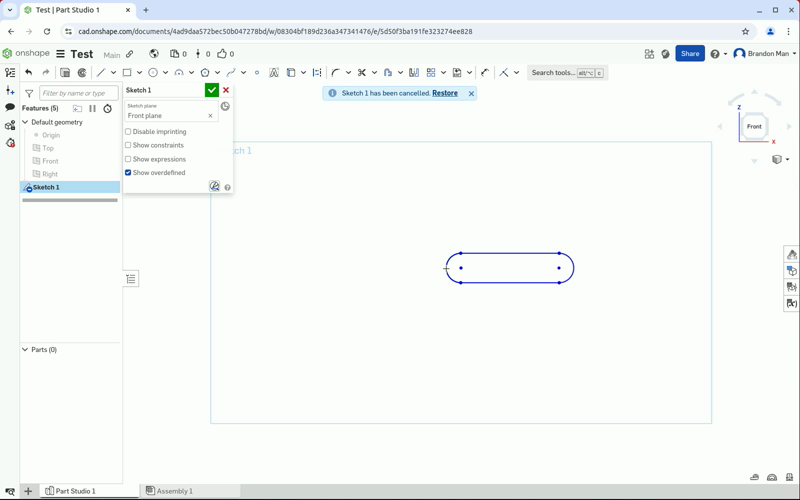
key_down(shift)
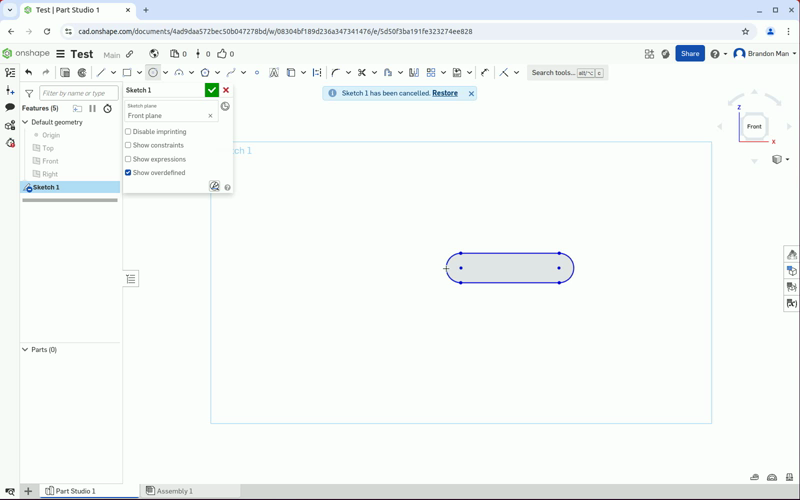
mouse_move(460, 268)
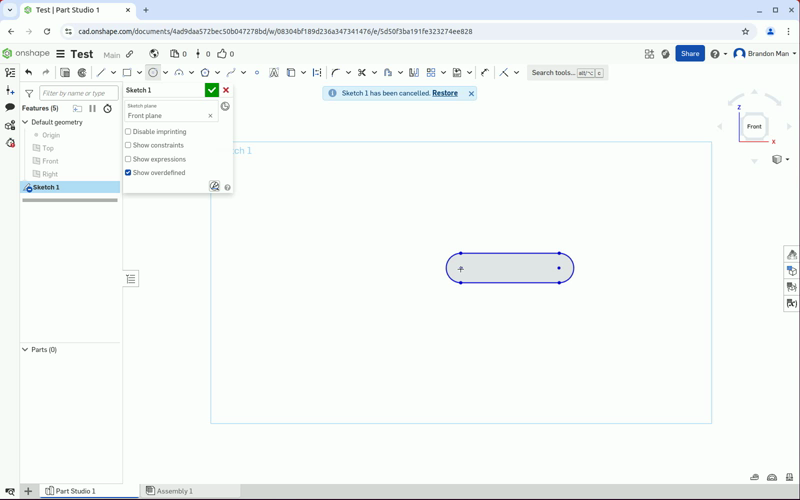
scroll(6)
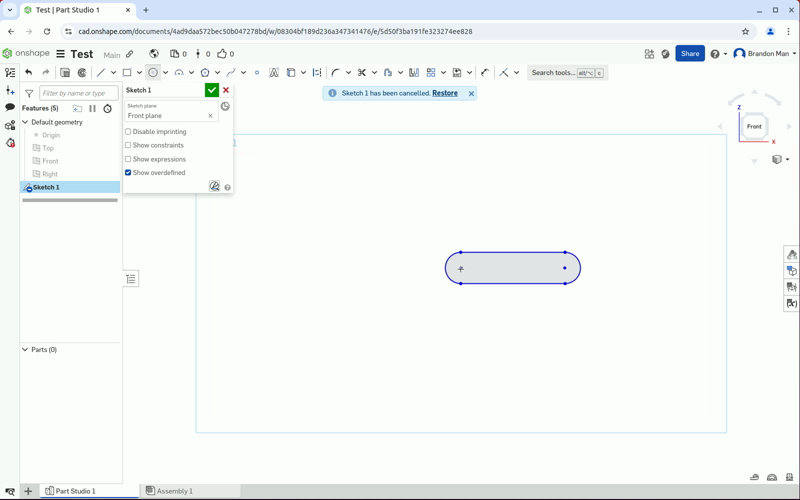
scroll(6)
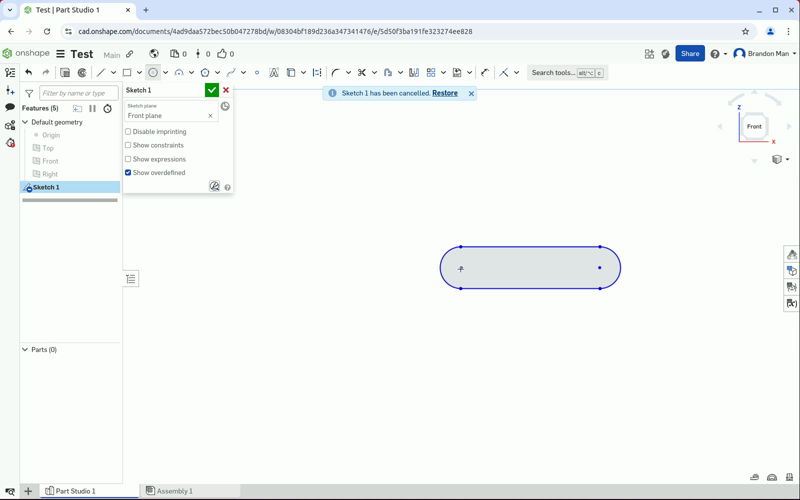
scroll(6)
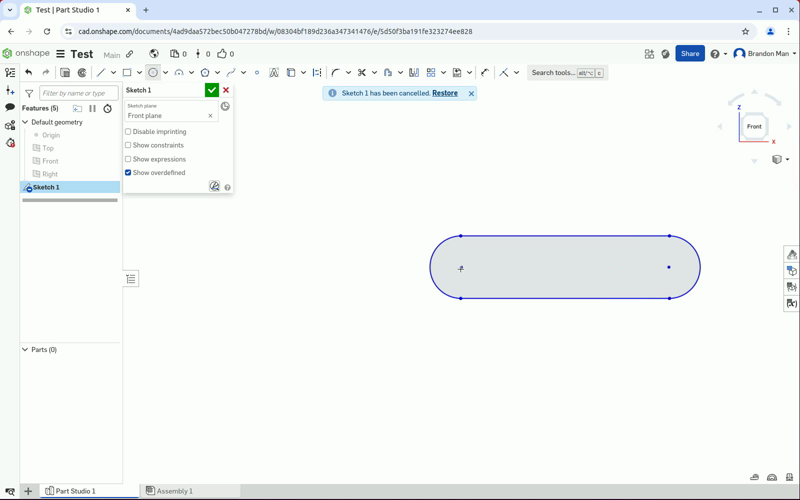
scroll(6)
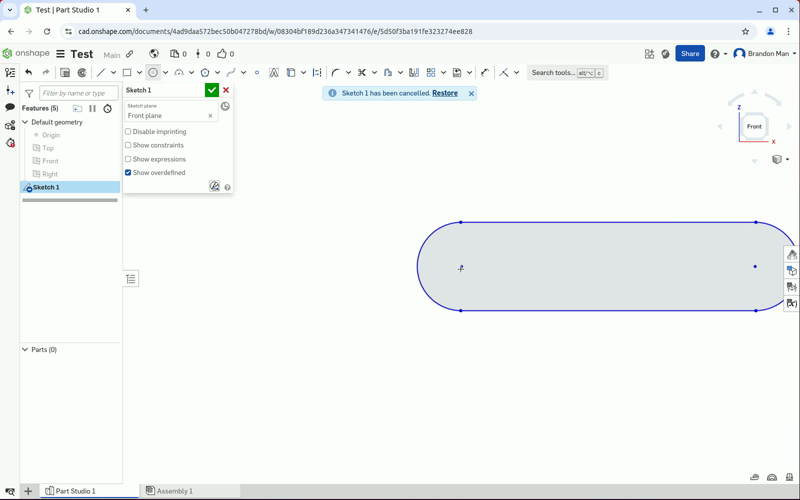
scroll(6)
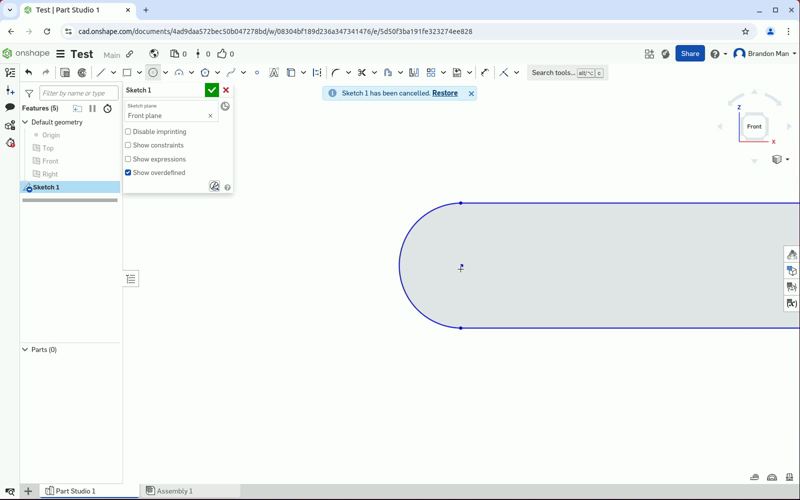
scroll(6)
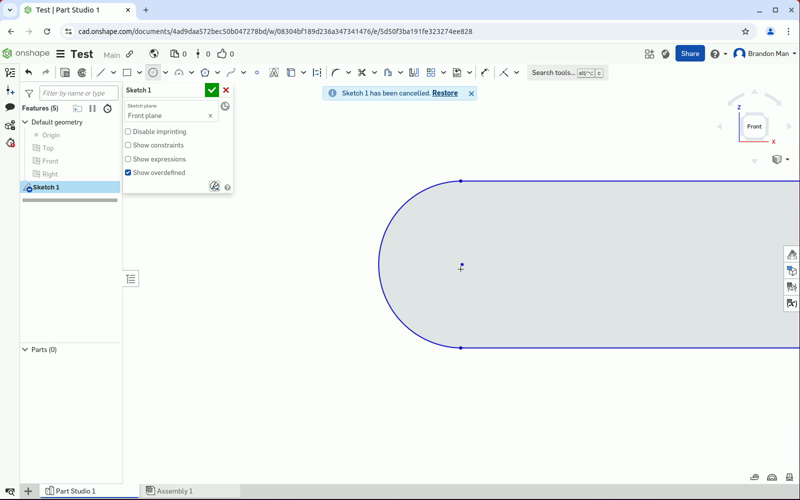
scroll(6)
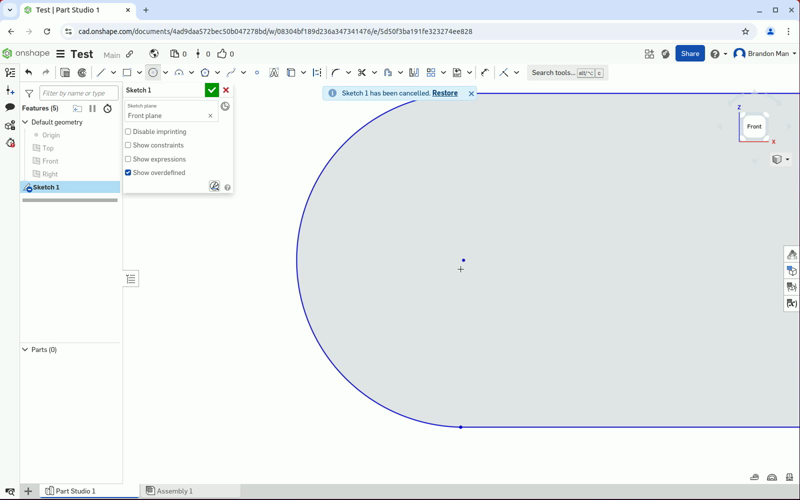
click(460, 268)
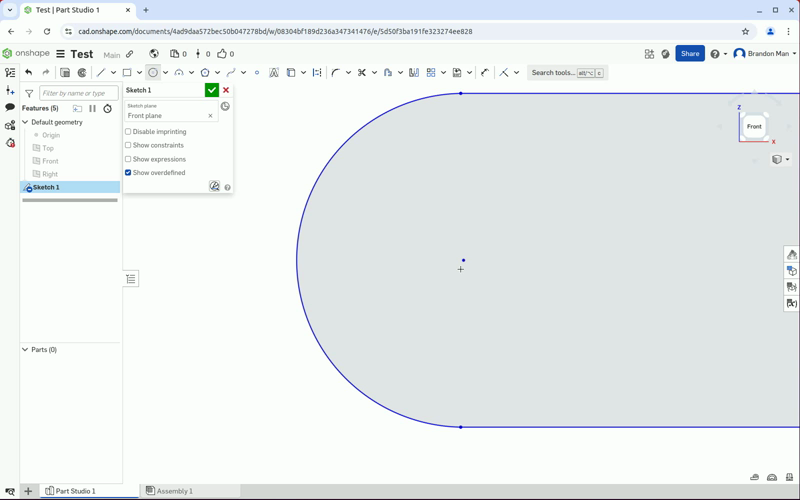
scroll(-6)
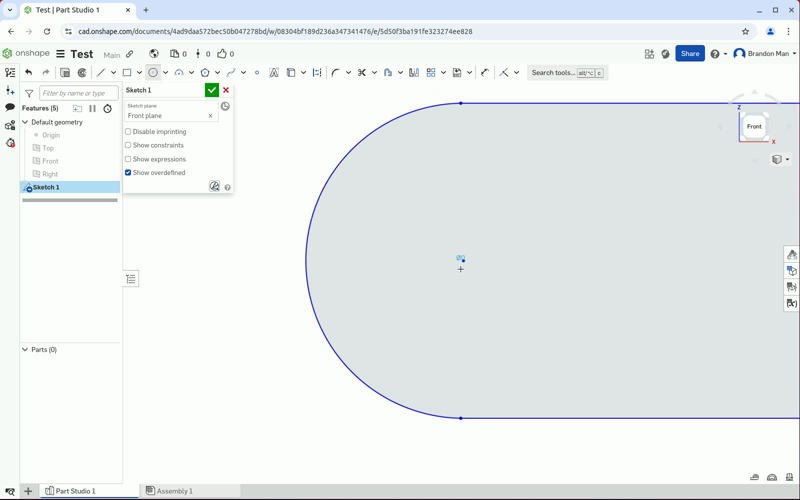
scroll(-6)
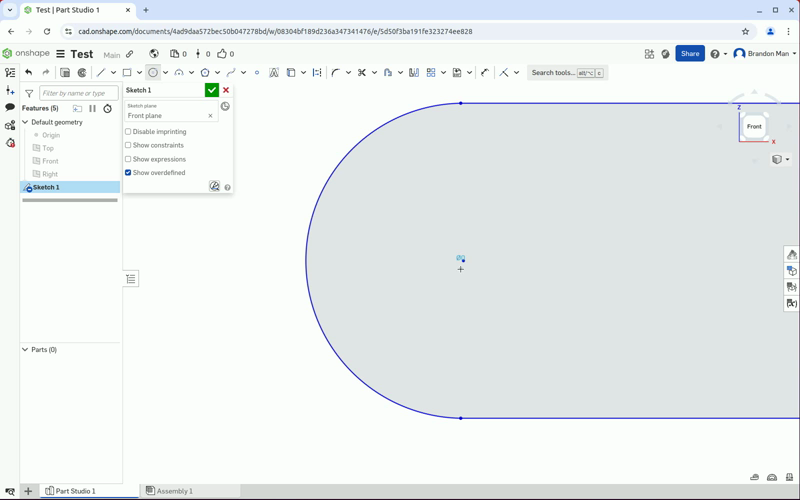
scroll(-6)
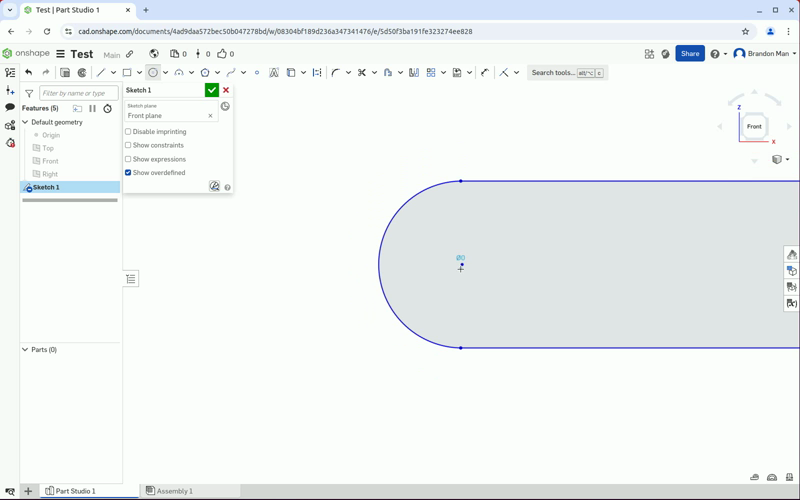
scroll(-6)
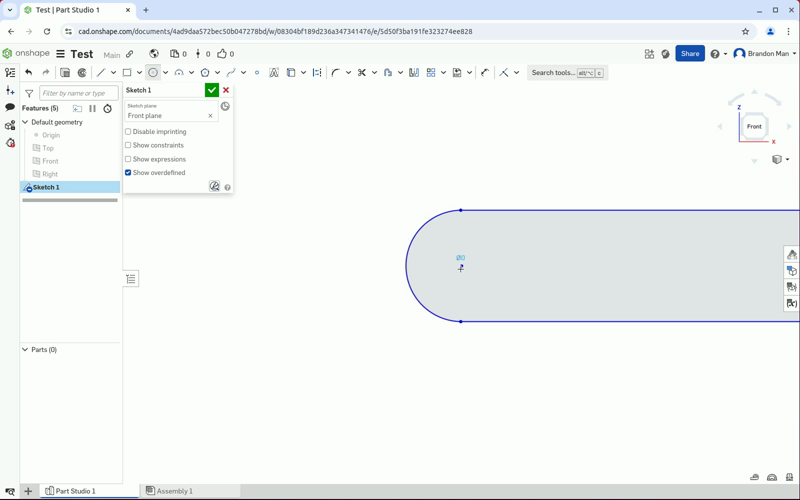
scroll(-6)
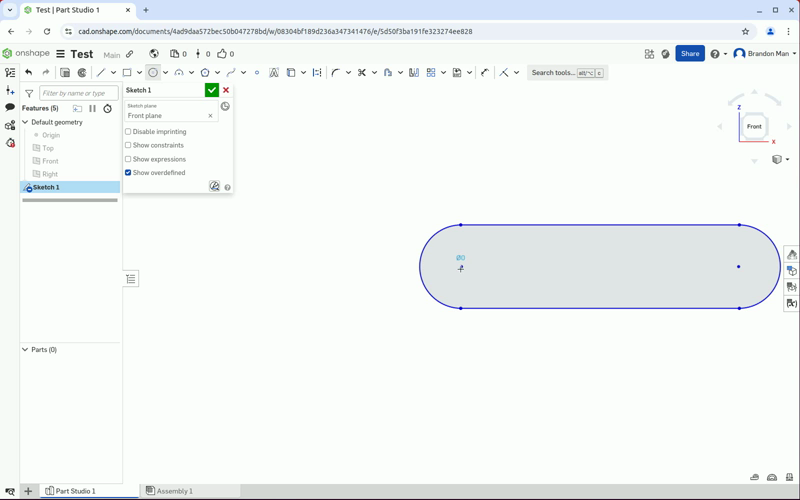
scroll(-6)
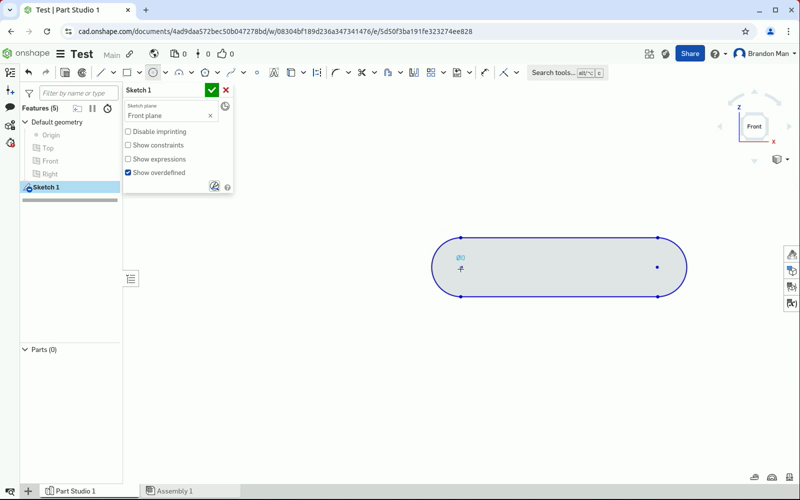
scroll(-6)
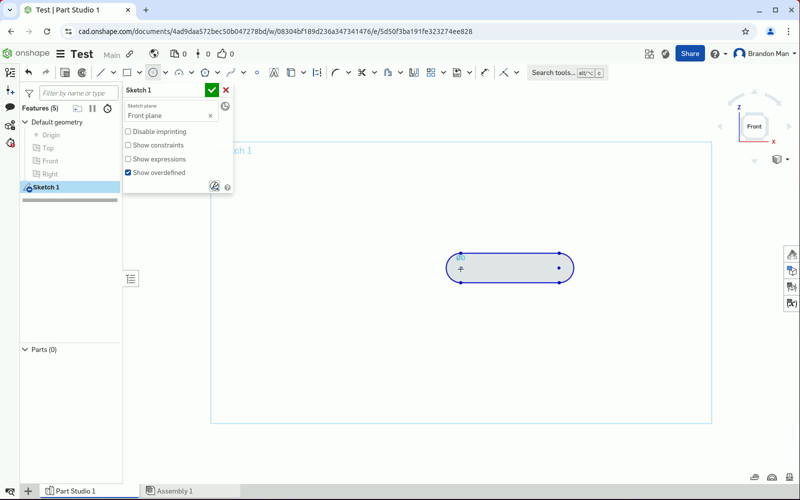
key_up(shift)
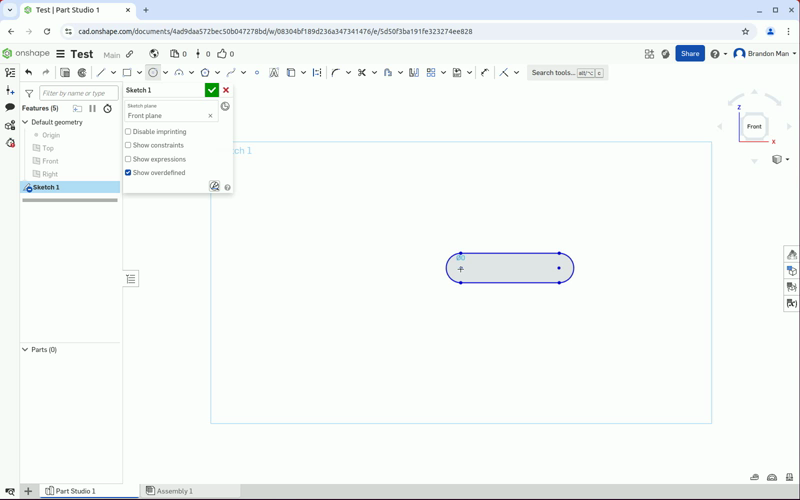
mouse_move(469, 268)
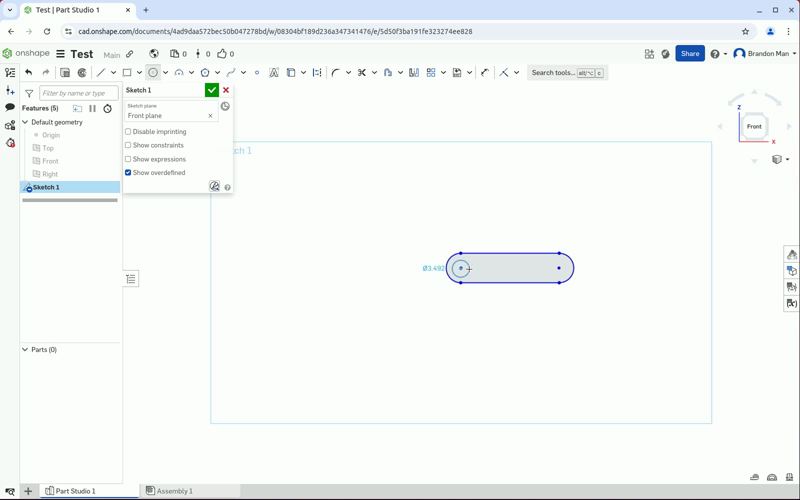
click(469, 268)
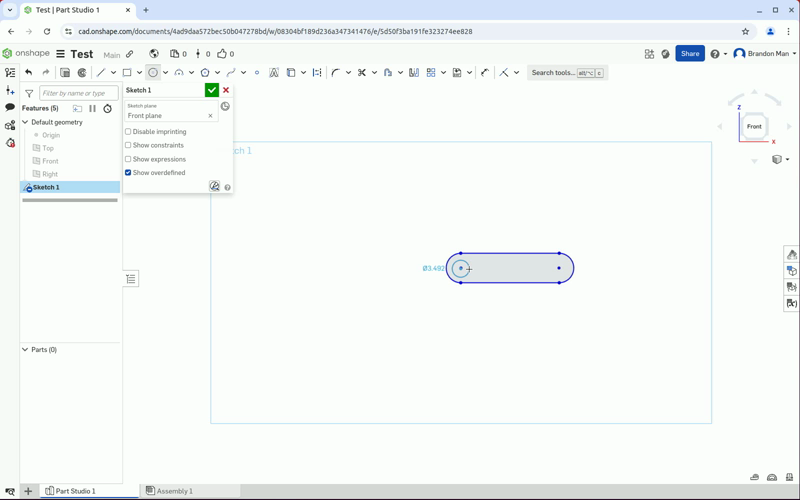
key(esc)
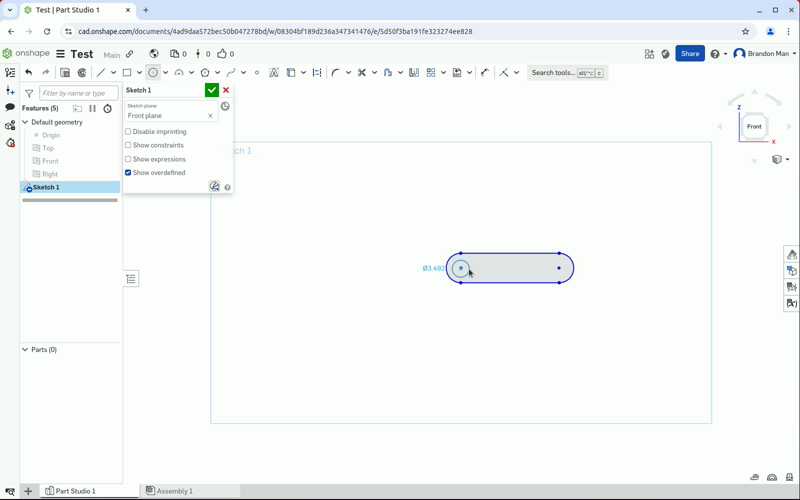
key(c)
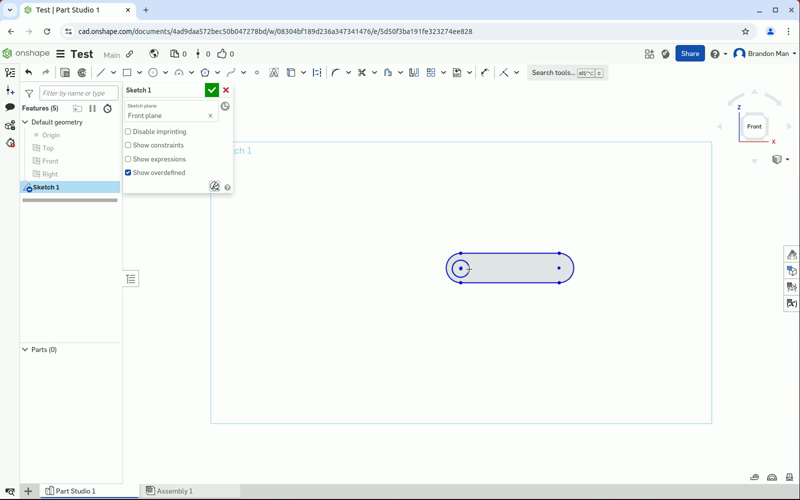
key_down(shift)
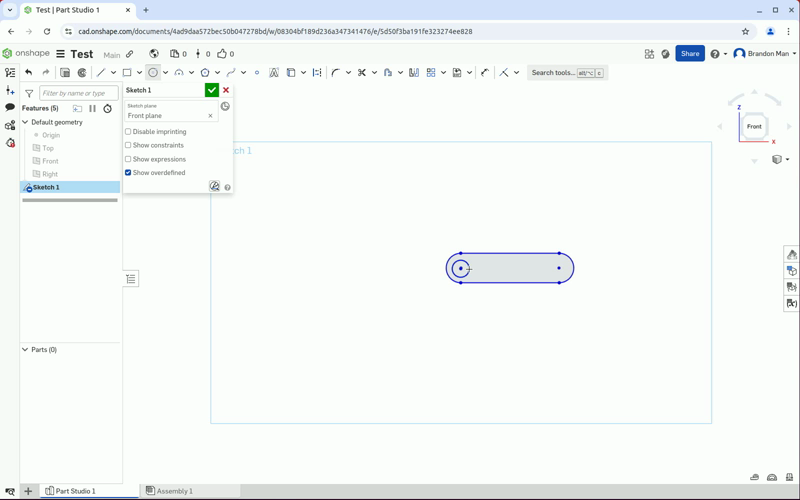
mouse_move(559, 268)
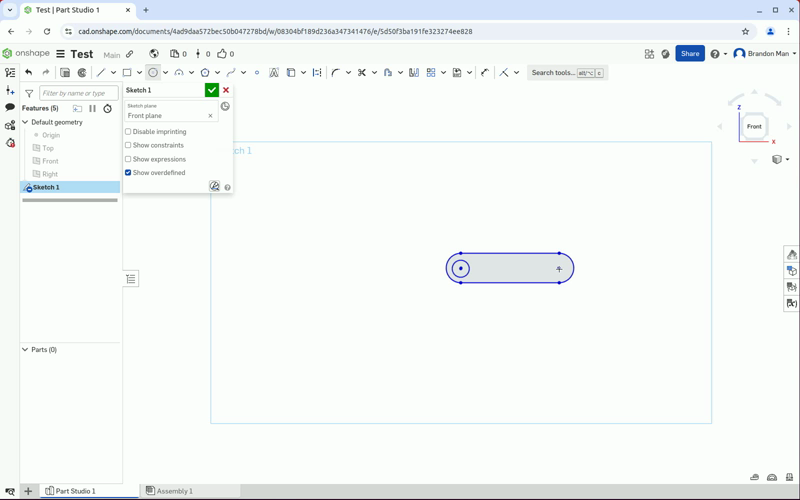
scroll(6)
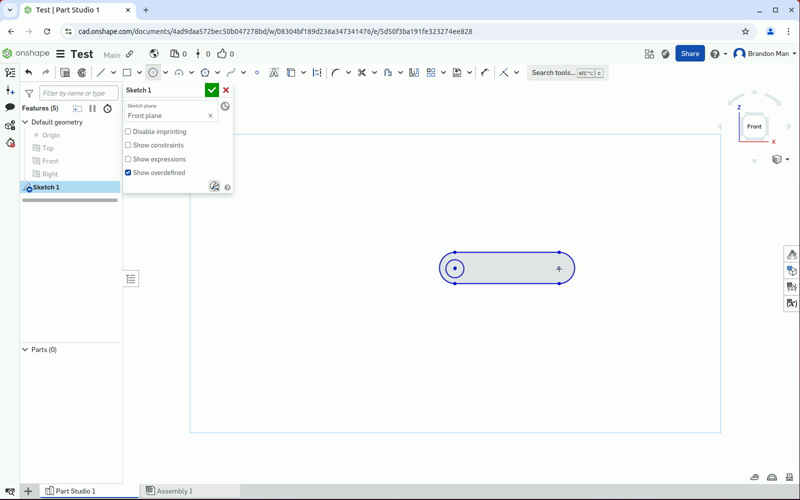
scroll(6)
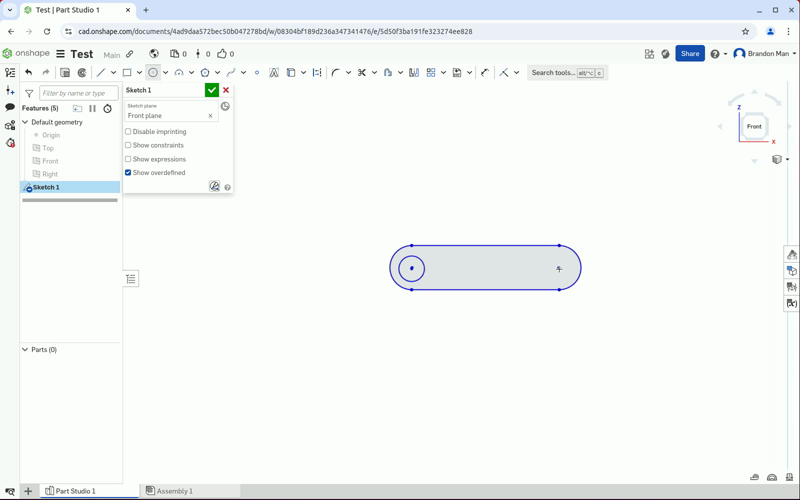
scroll(6)
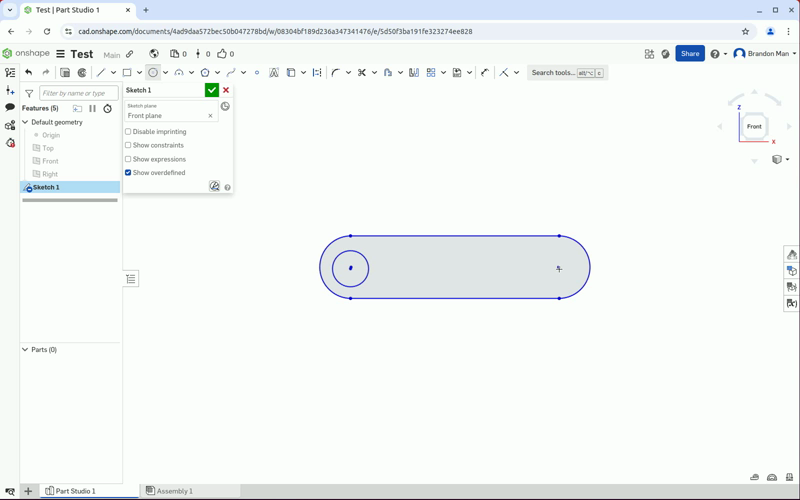
scroll(6)
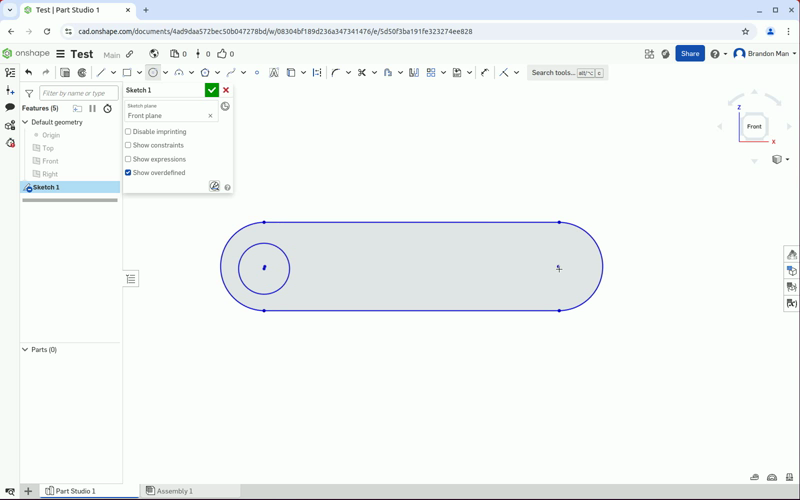
scroll(6)
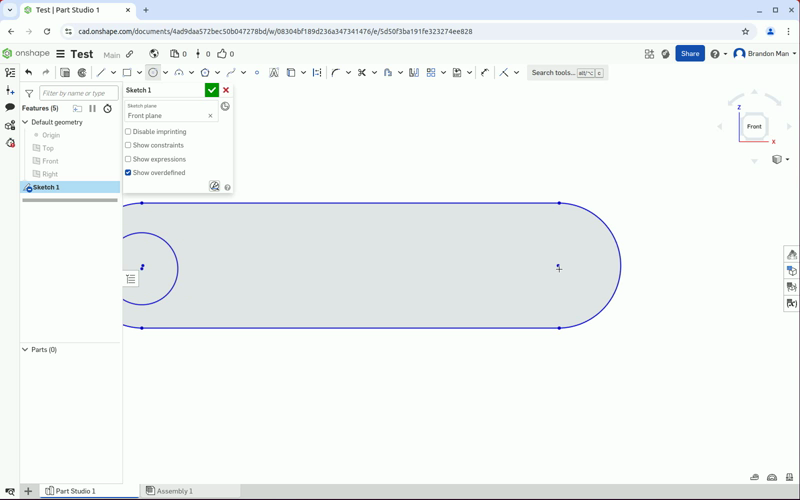
scroll(6)
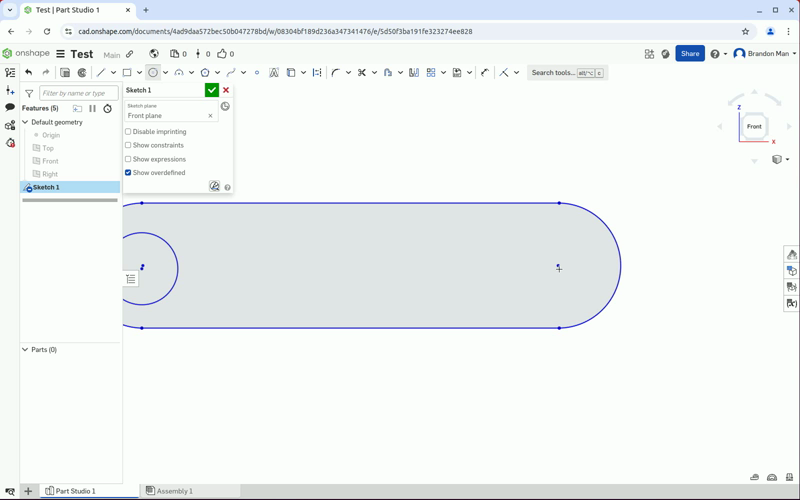
scroll(6)
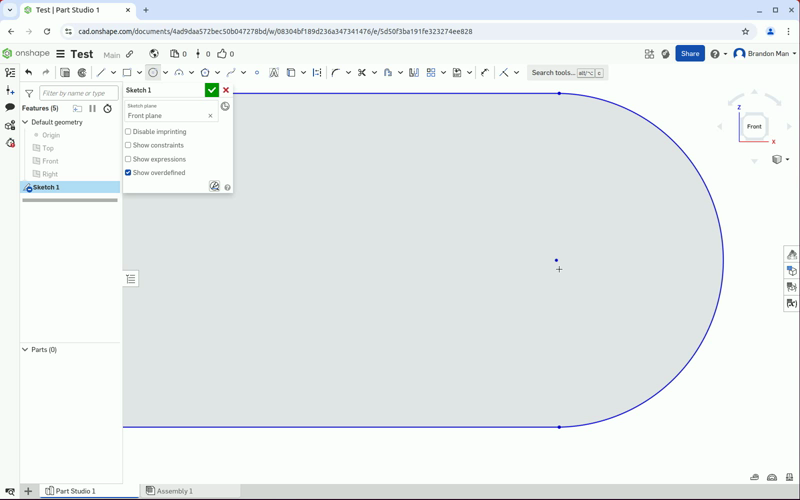
click(559, 268)
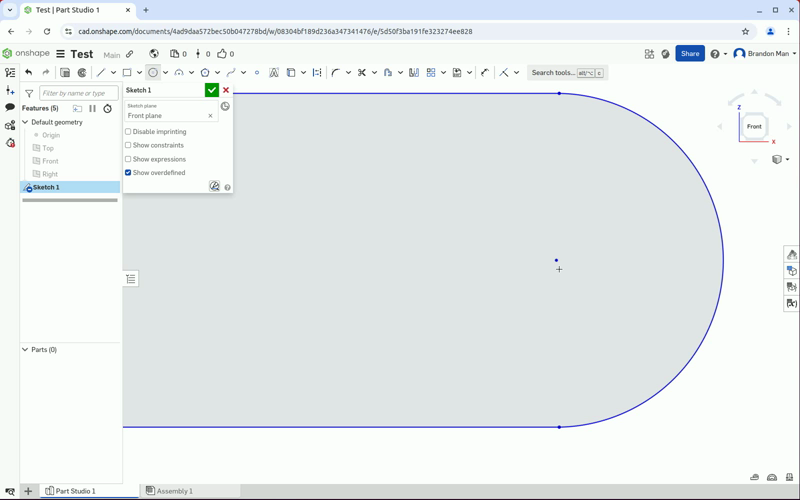
scroll(-6)
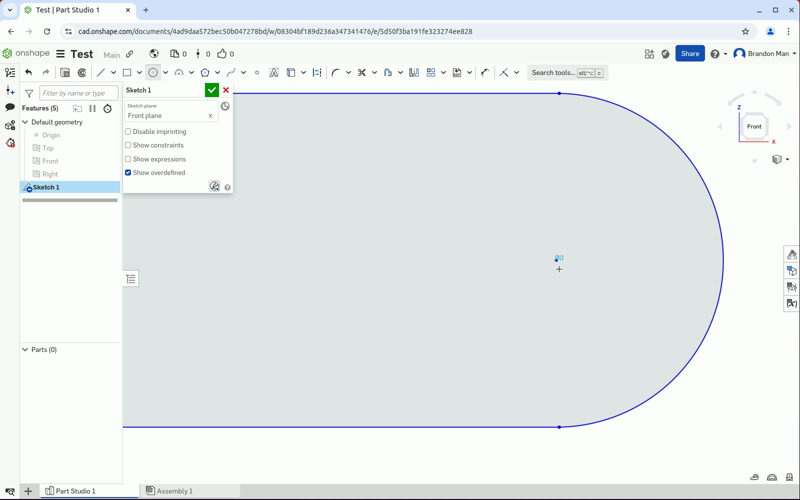
scroll(-6)
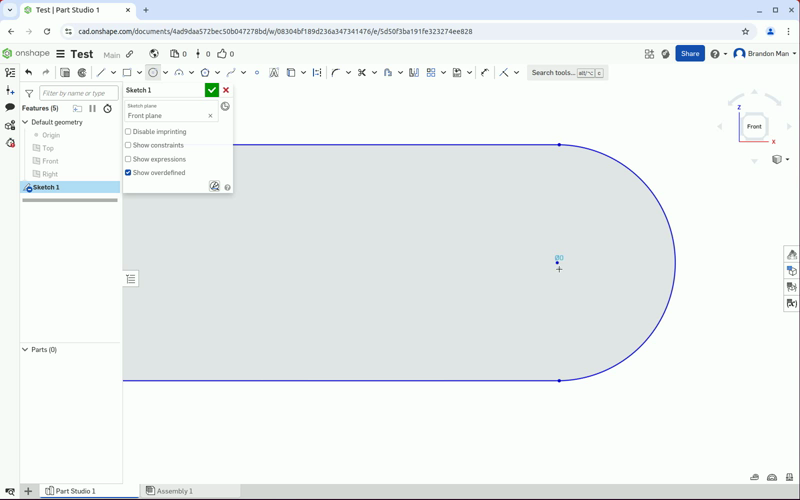
scroll(-6)
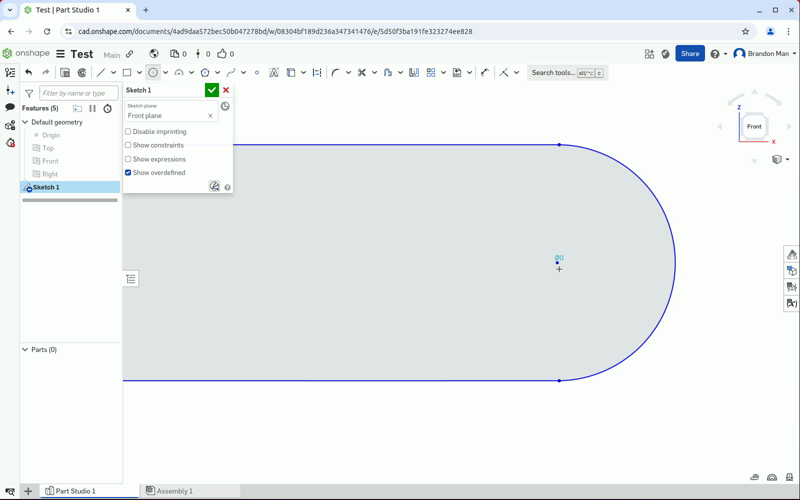
scroll(-6)
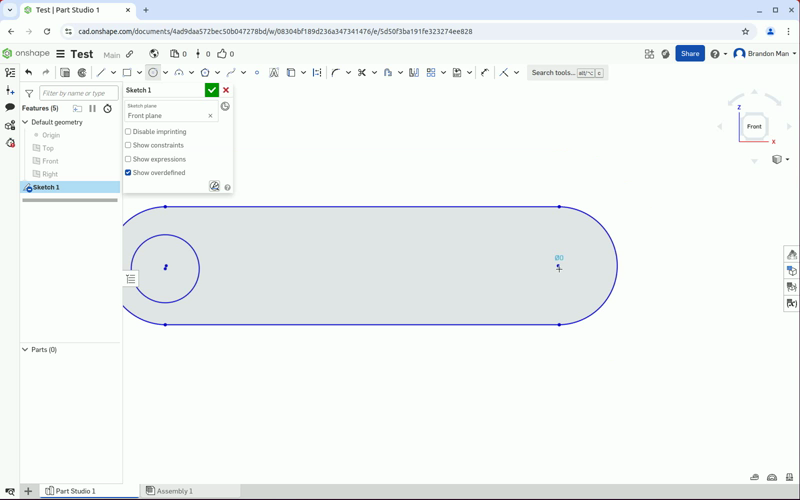
scroll(-6)
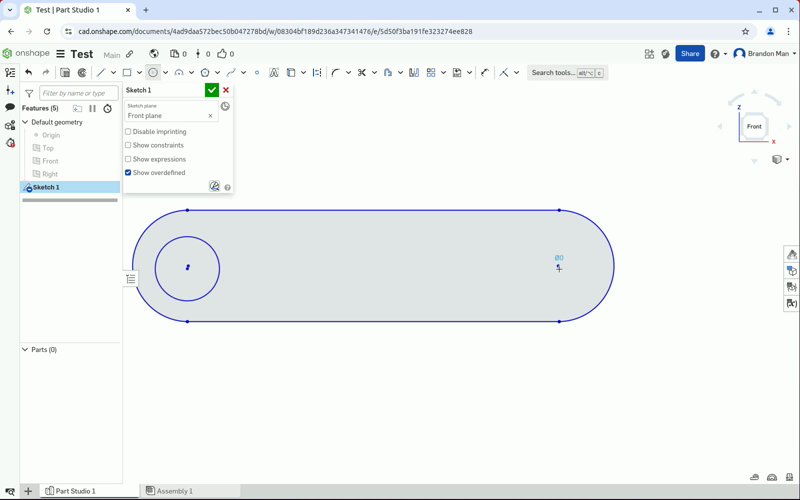
scroll(-6)
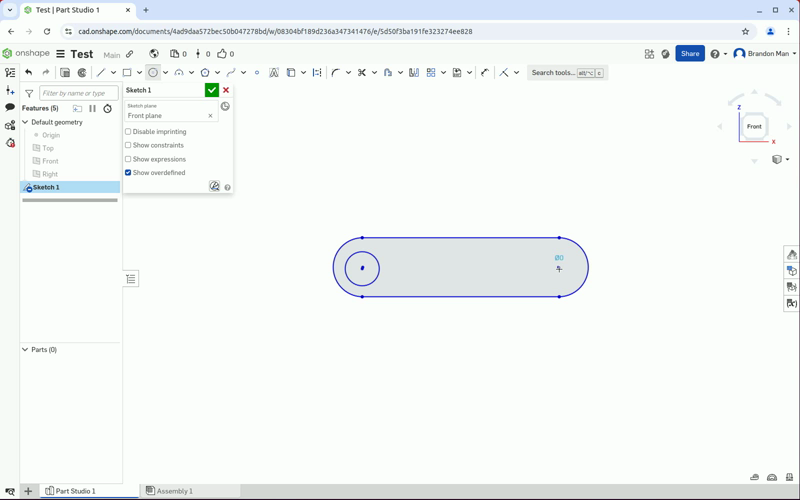
scroll(-6)
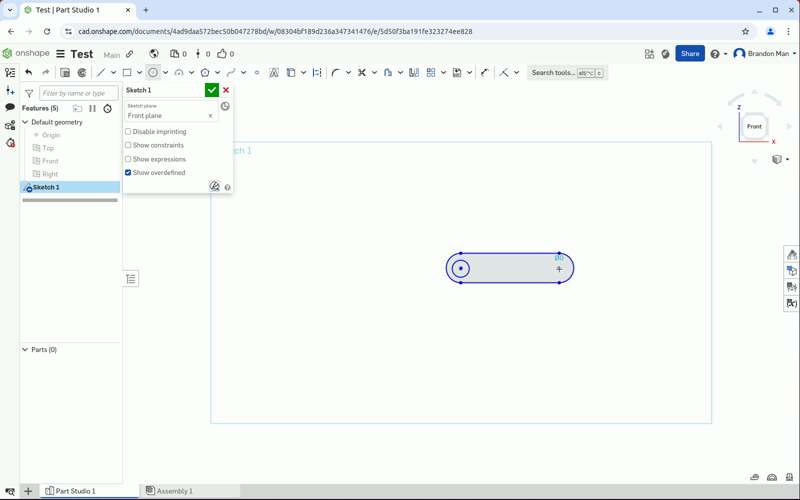
key_up(shift)
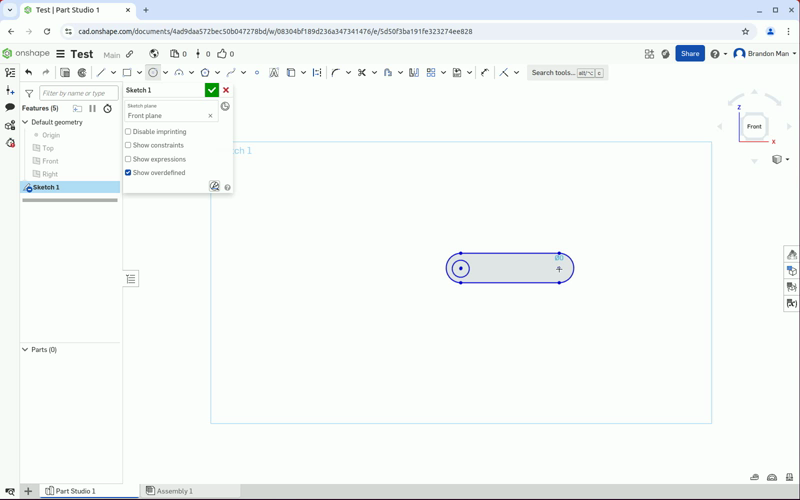
mouse_move(567, 268)
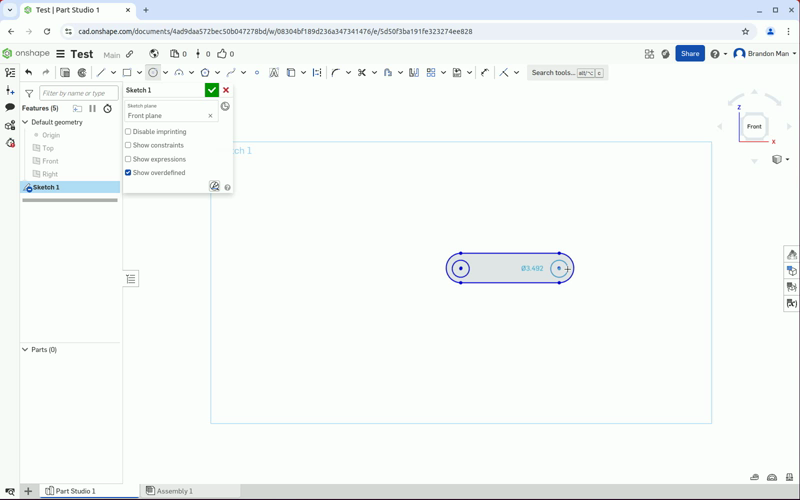
click(567, 268)
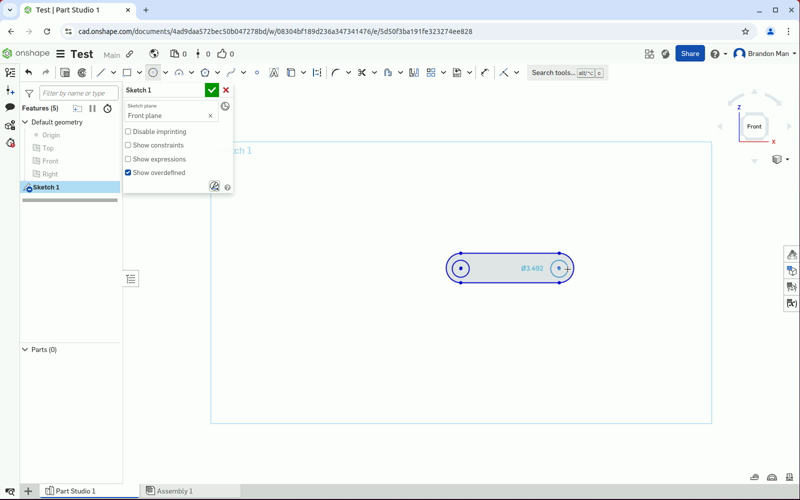
key(esc)
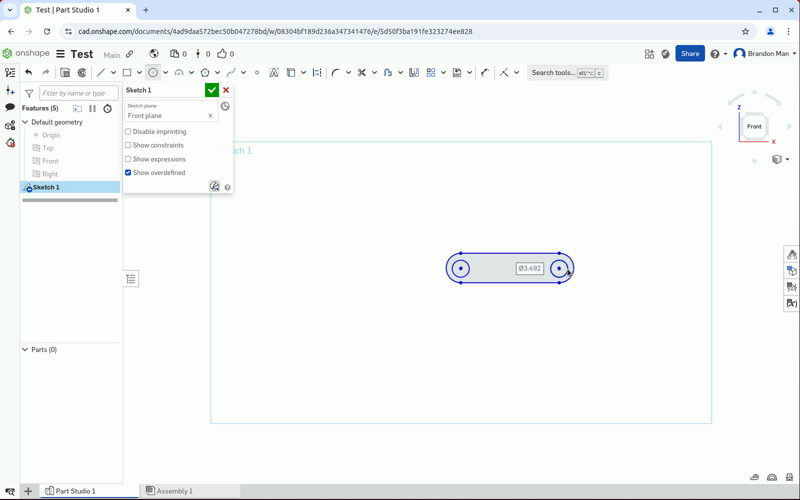
mouse_move(471, 265)
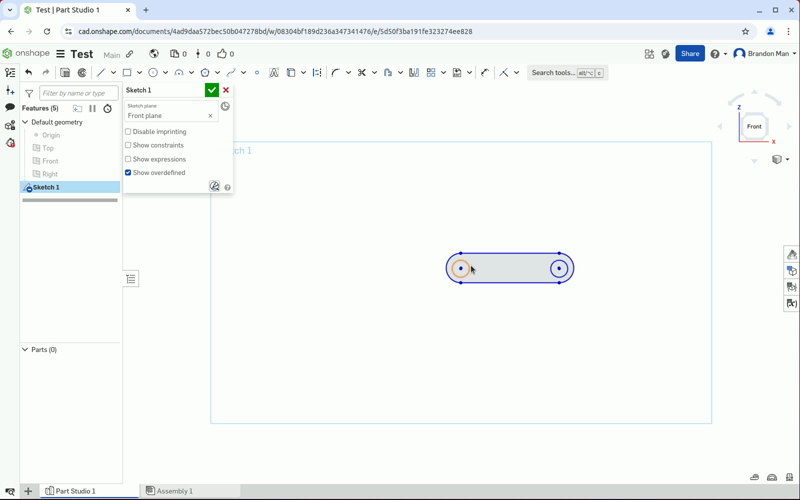
click(471, 265)
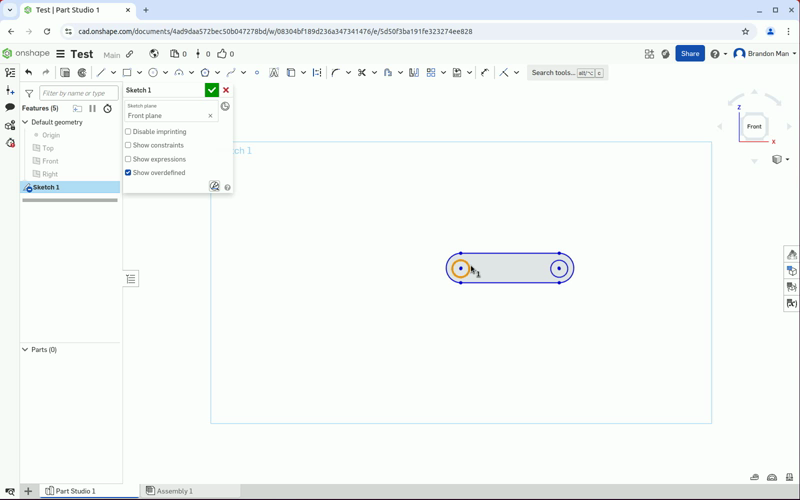
mouse_move(73, 352)
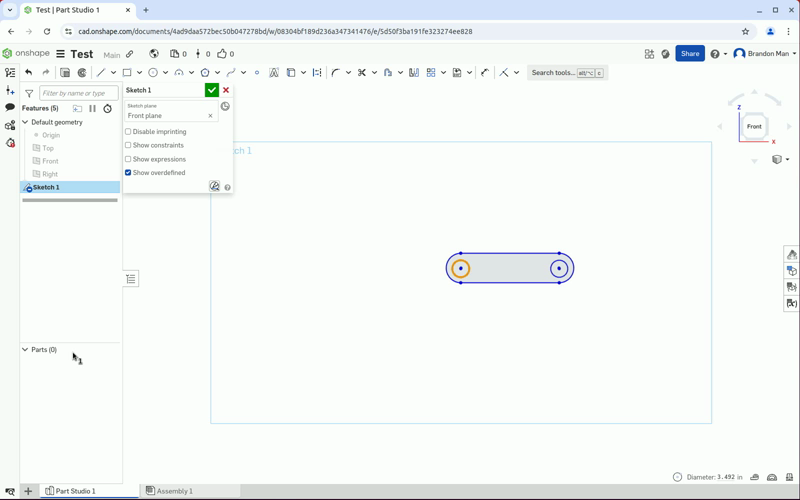
key(shift+y)
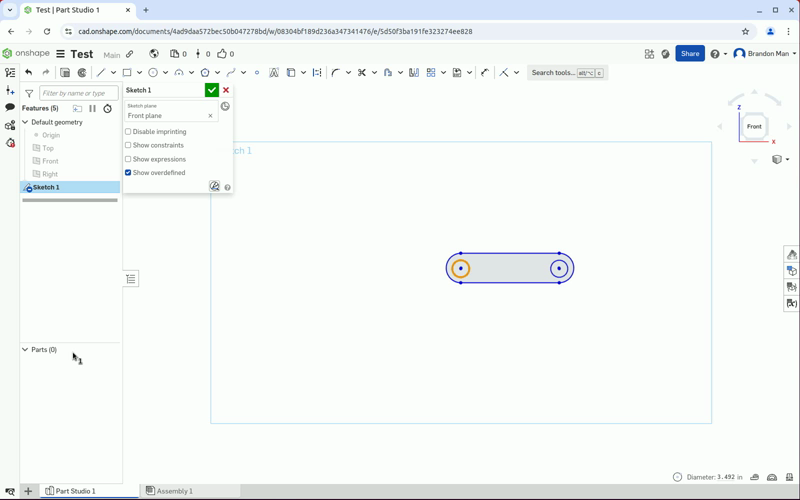
key(shift+e)
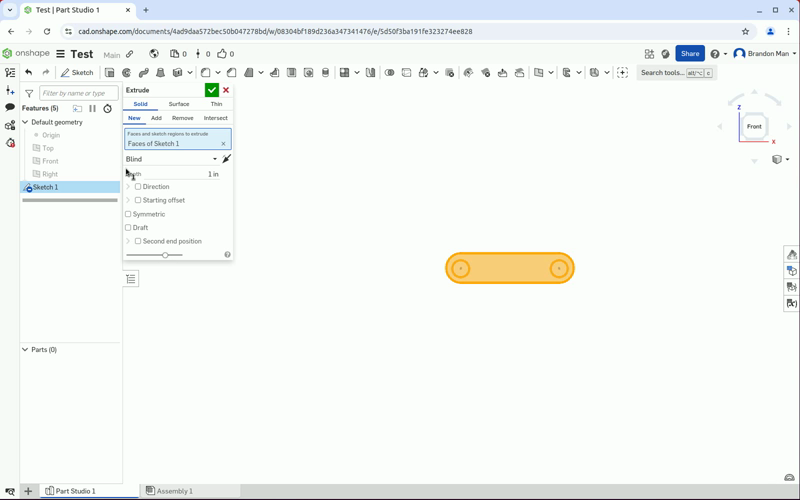
mouse_move(143, 106)
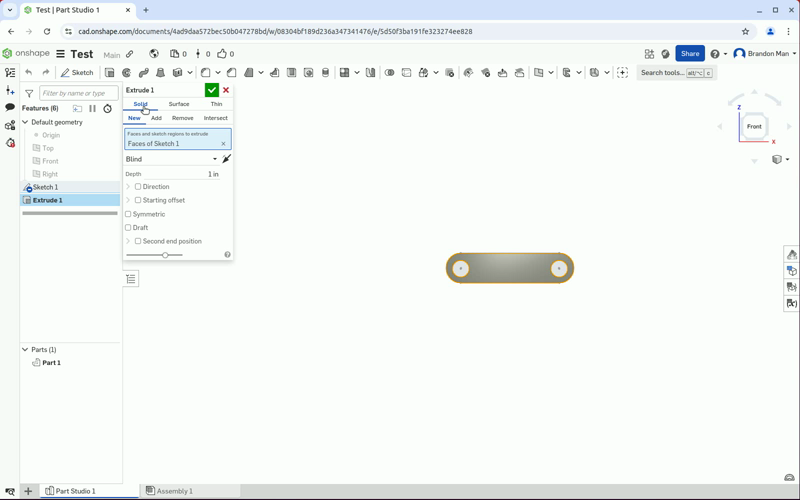
click(143, 106)
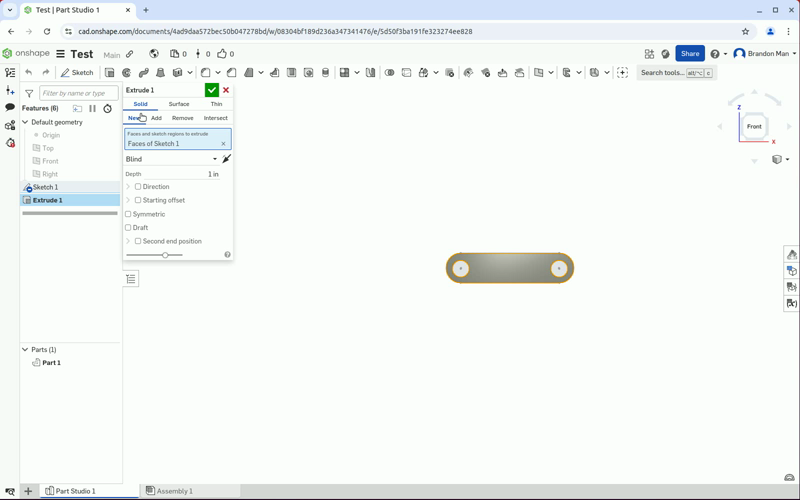
mouse_move(137, 120)
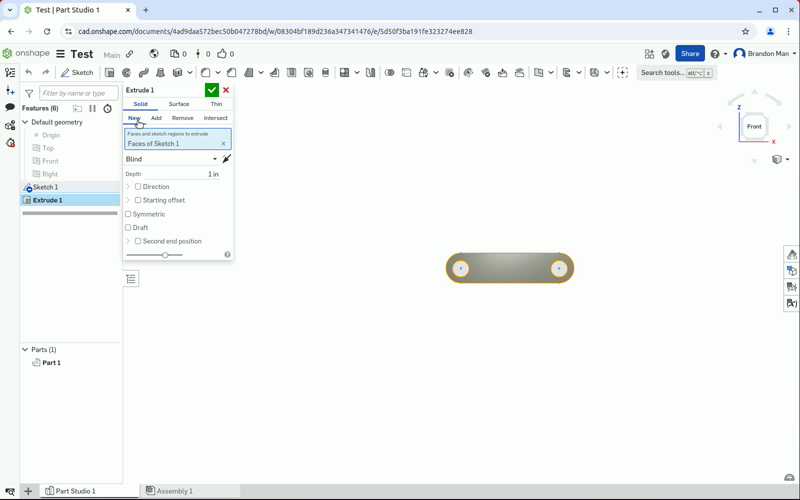
click(137, 120)
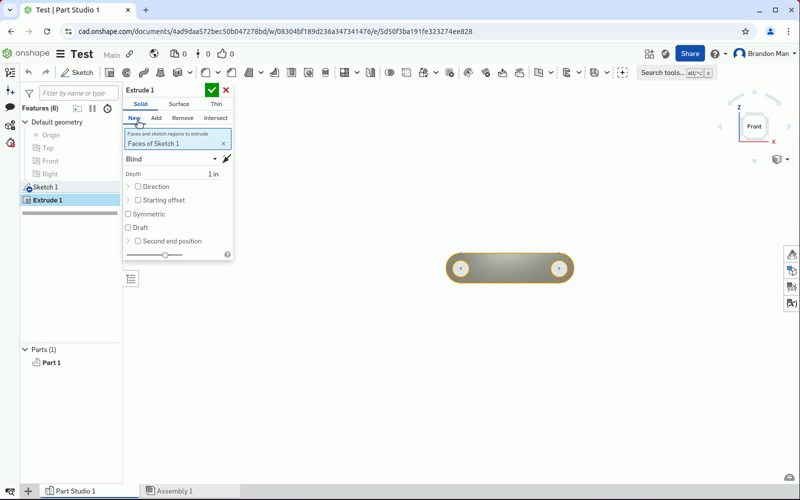
key(tab, 4)
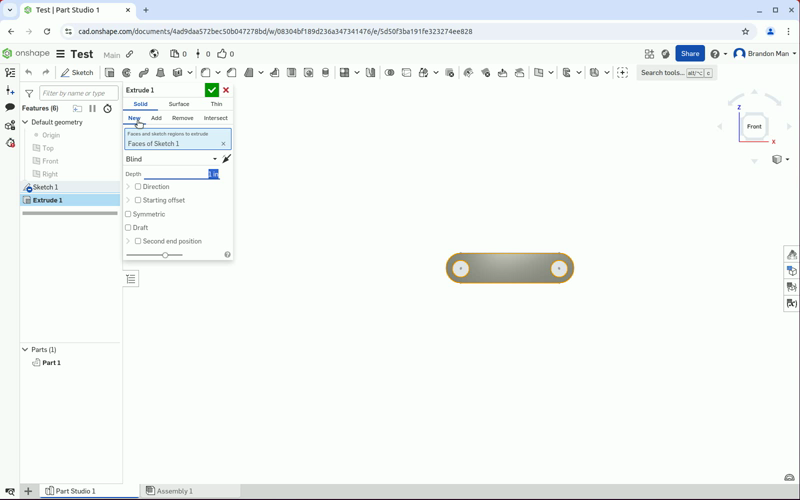
text(1.926)
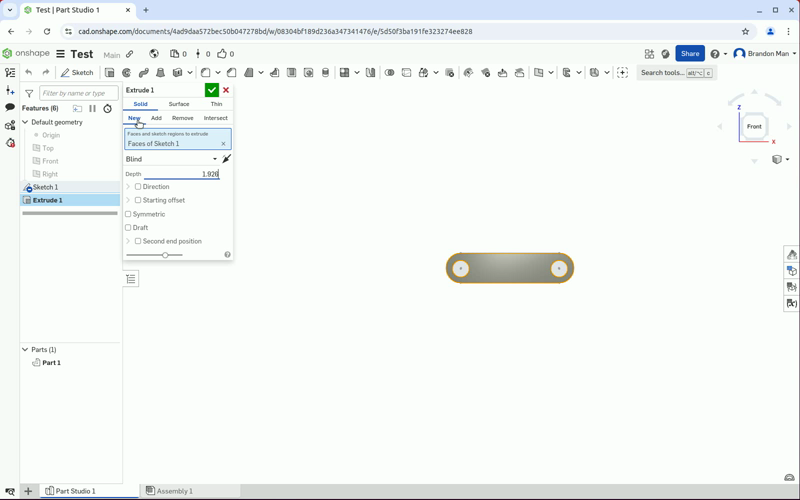
key(enter)
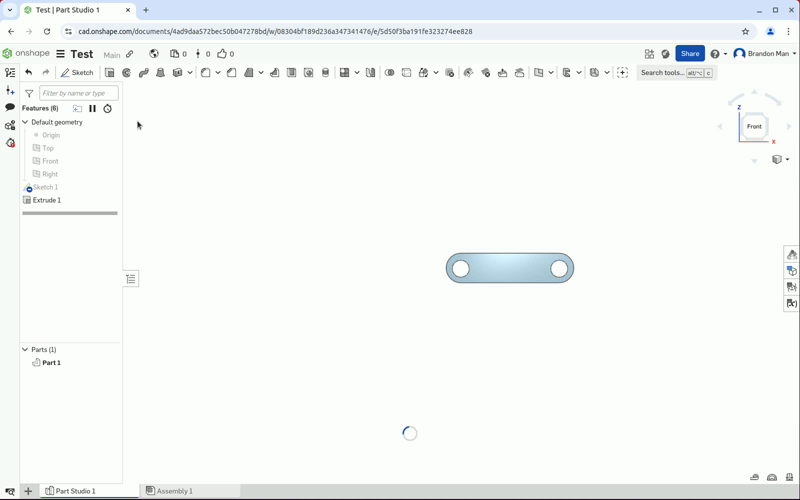
key(shift+h)
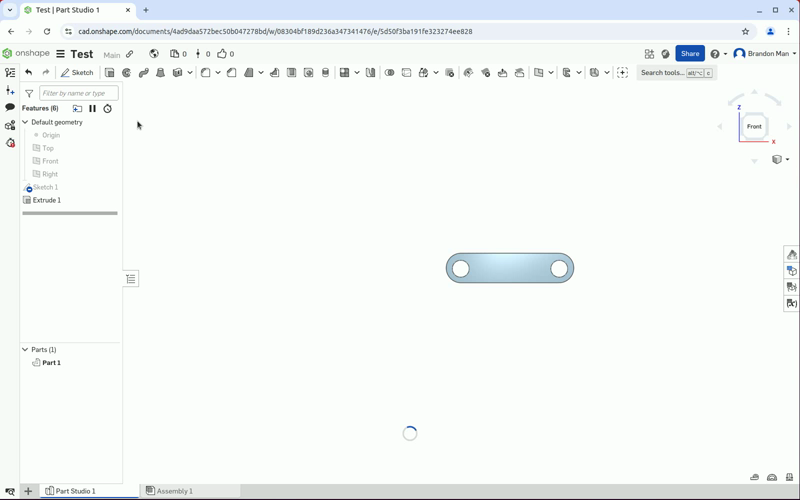
key(shift+h)
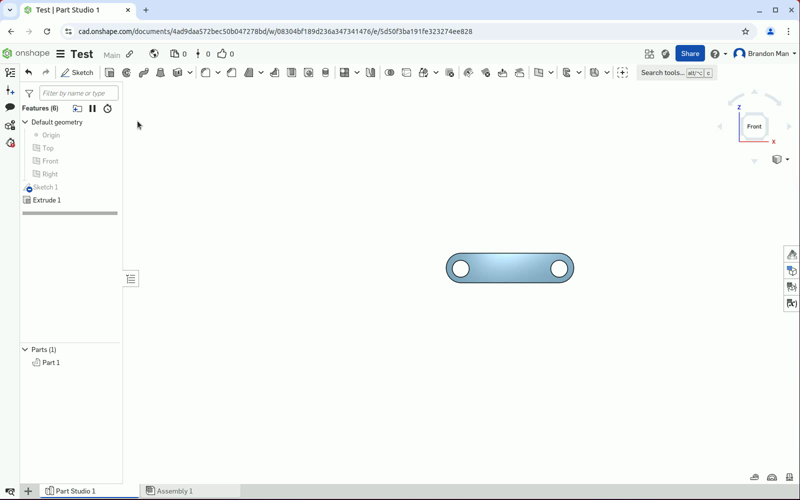
mouse_move(73, 189)
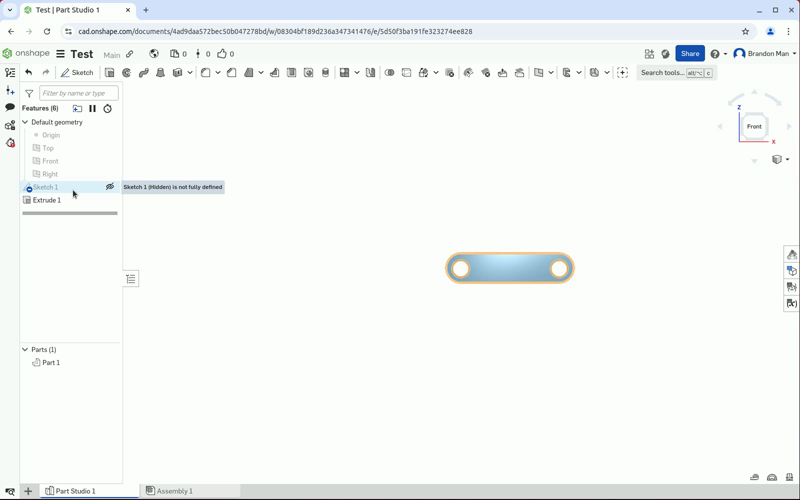
click(73, 189)
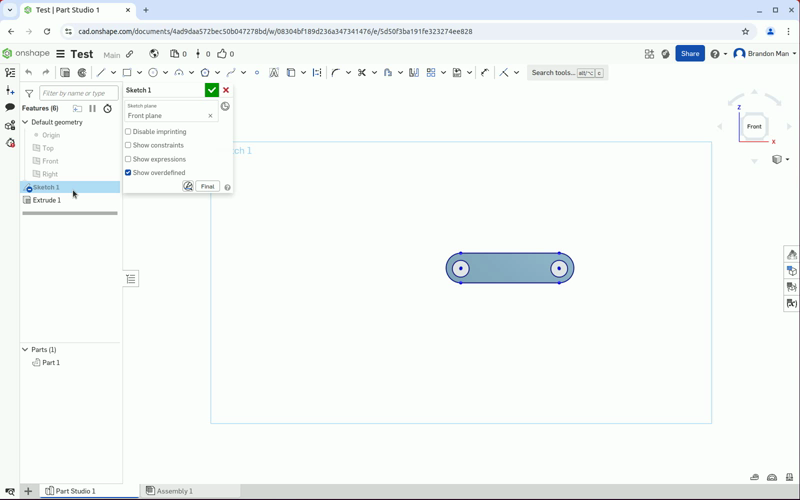
mouse_move(229, 92)
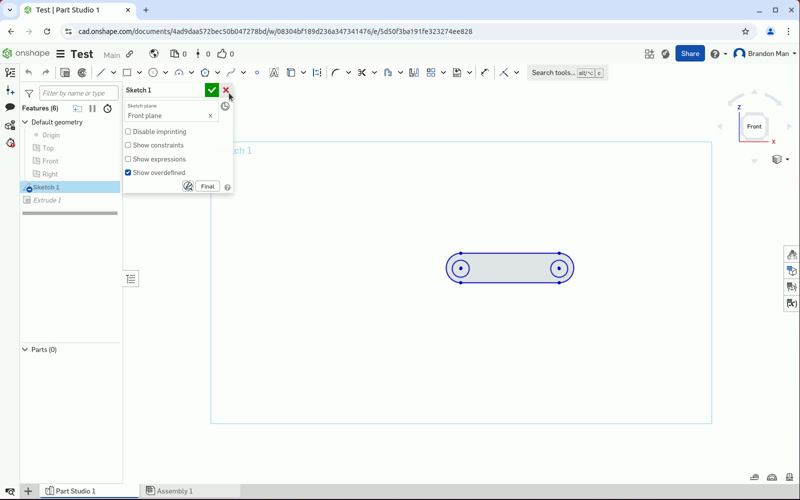
click(229, 92)
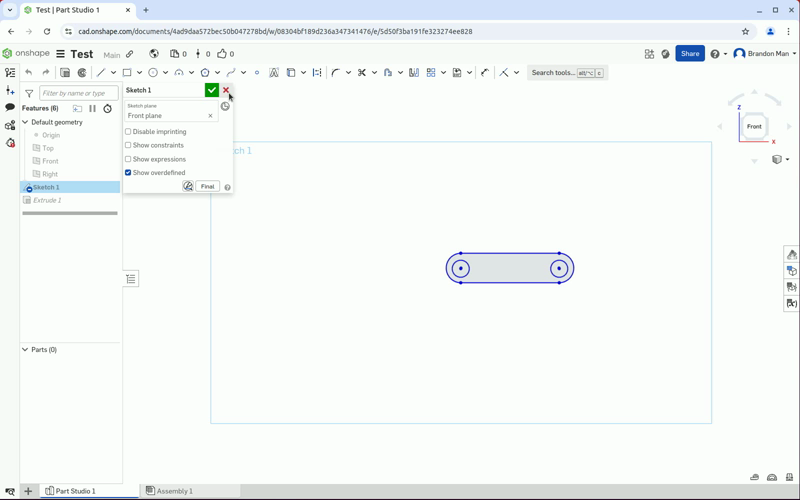
key(shift+s)
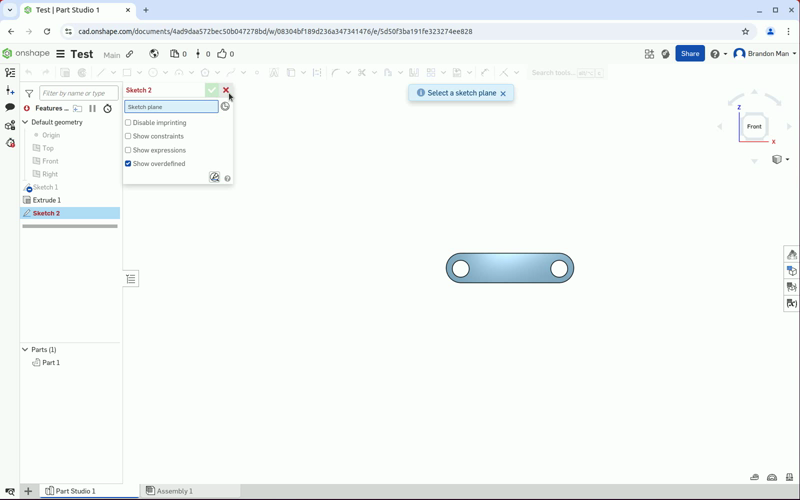
mouse_move(73, 163)
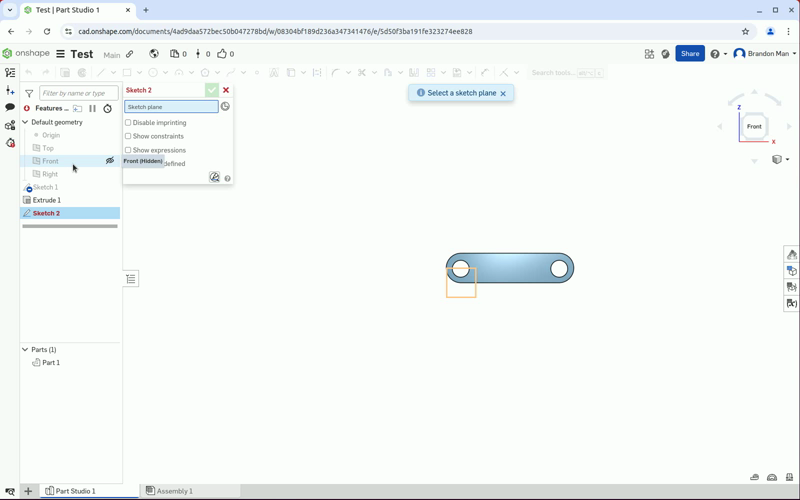
click(73, 163)
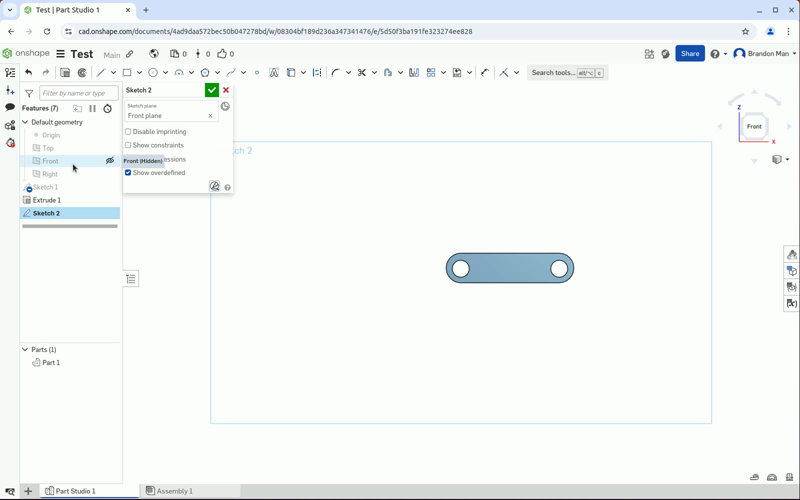
mouse_move(73, 352)
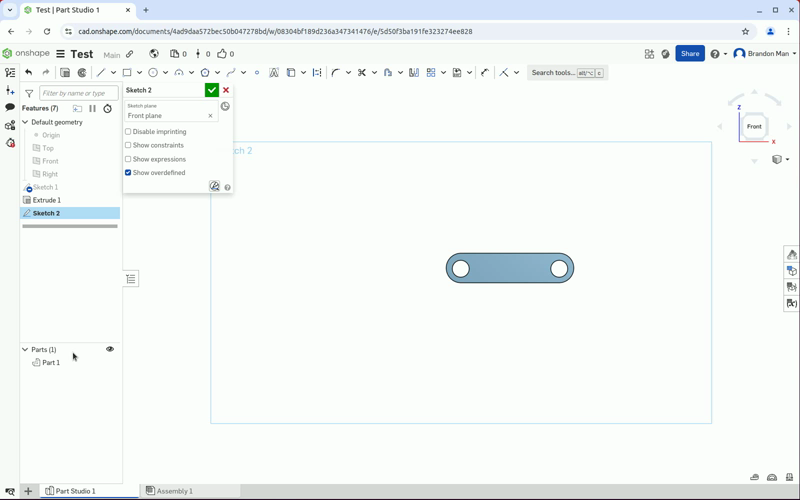
key(y)
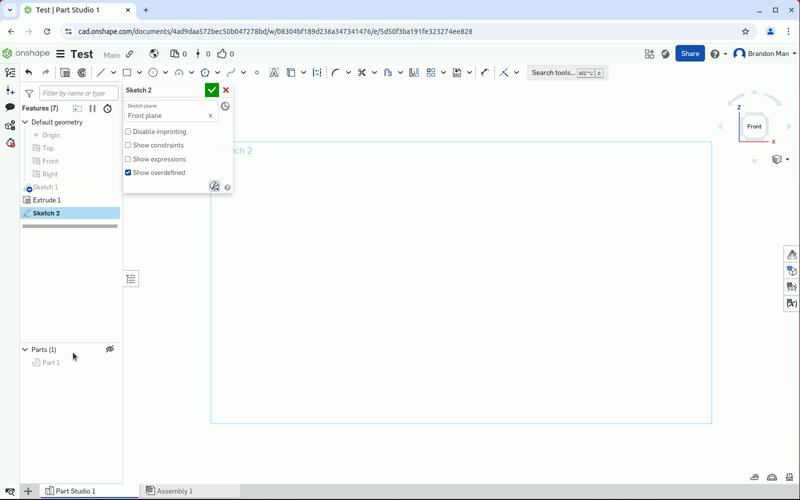
key(c)
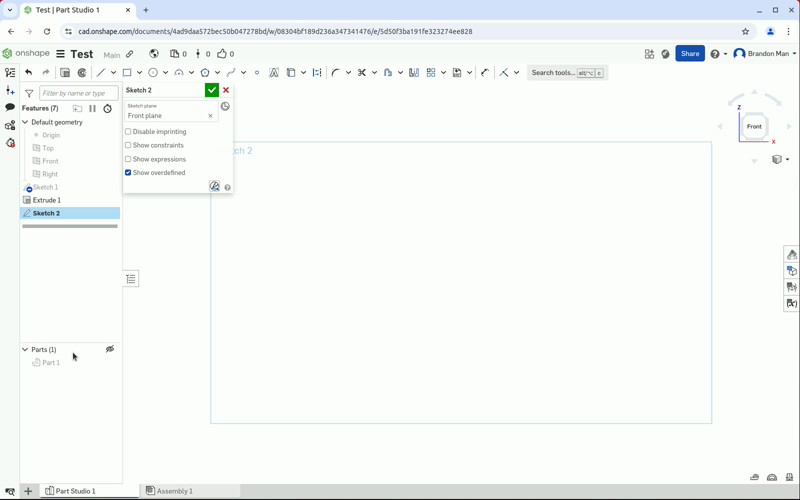
key_down(shift)
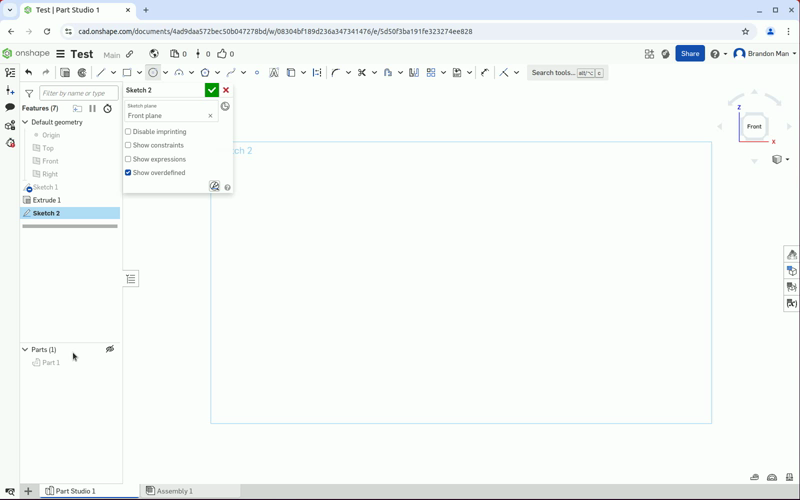
mouse_move(461, 267)
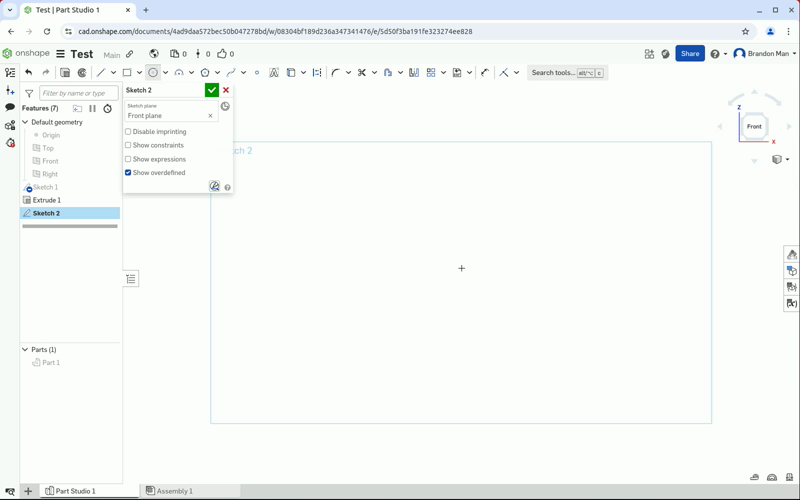
click(461, 267)
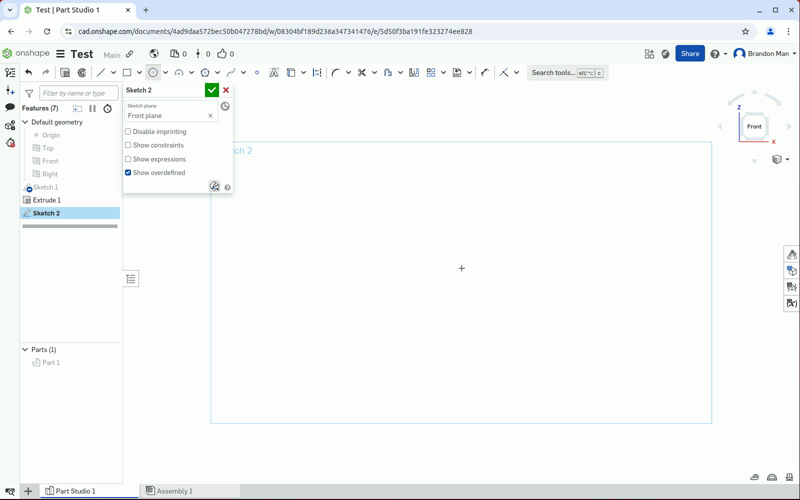
key_up(shift)
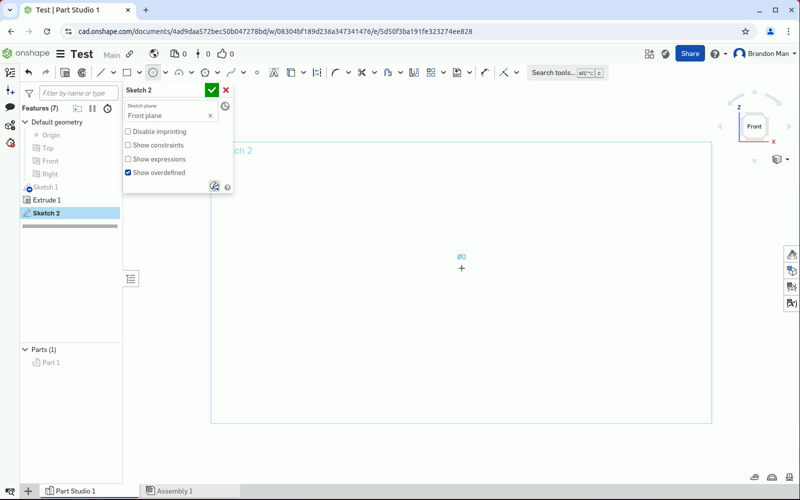
mouse_move(466, 267)
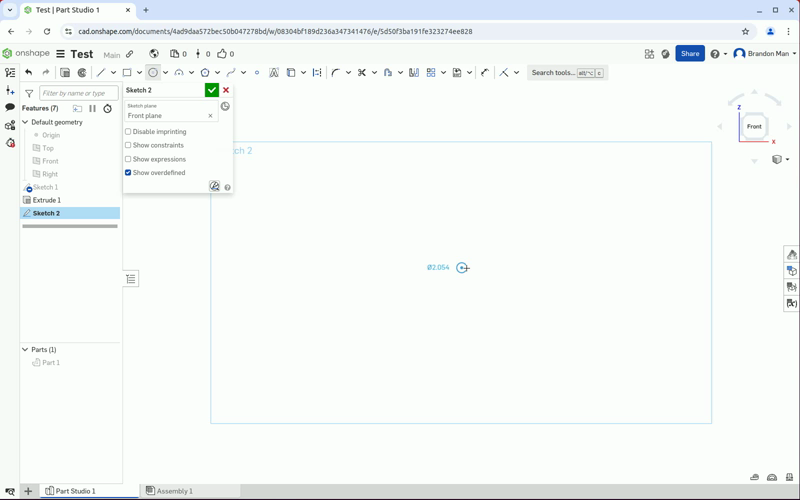
click(466, 267)
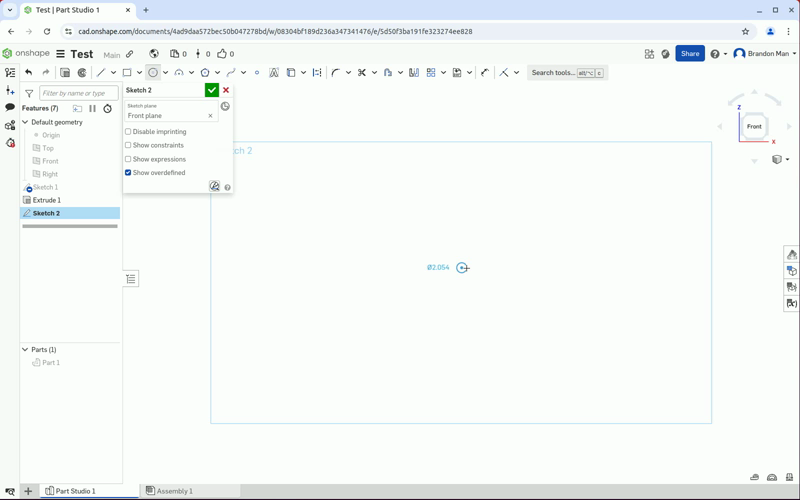
key(esc)
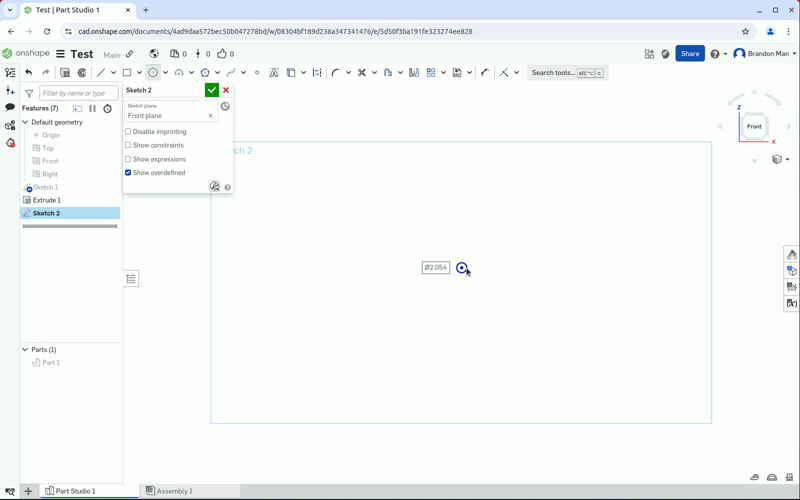
mouse_move(461, 264)
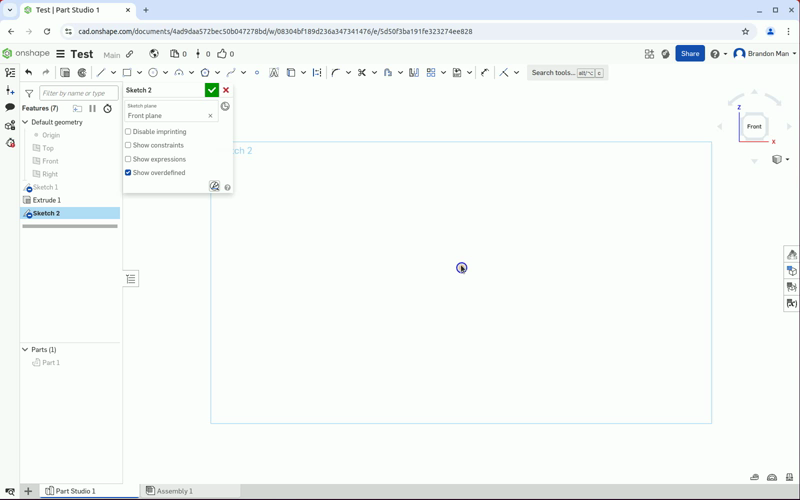
scroll(6)
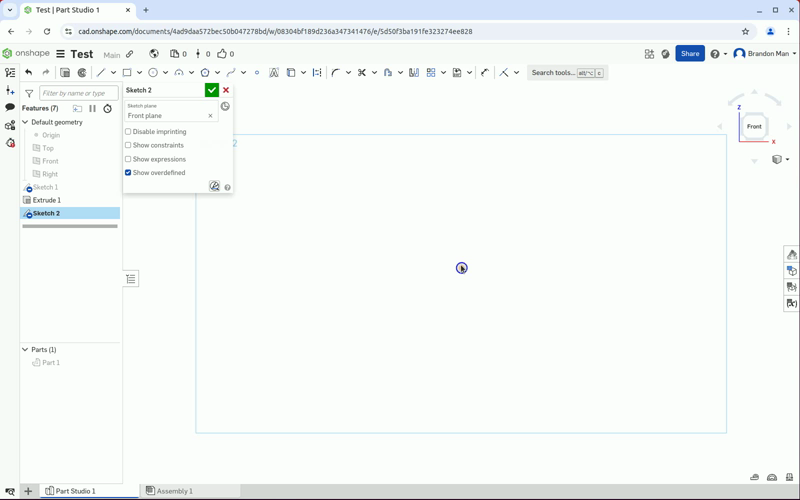
scroll(6)
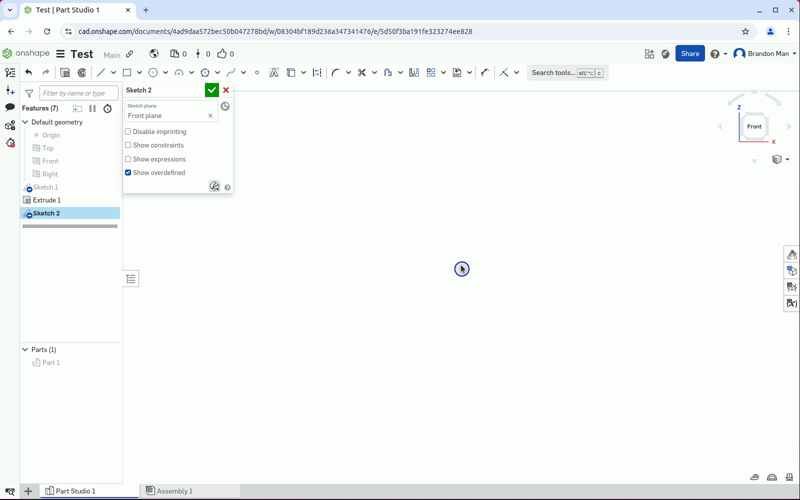
scroll(6)
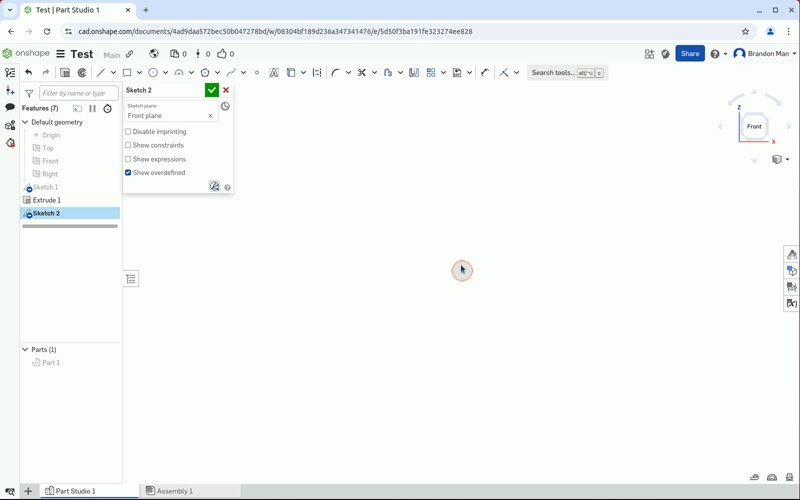
scroll(6)
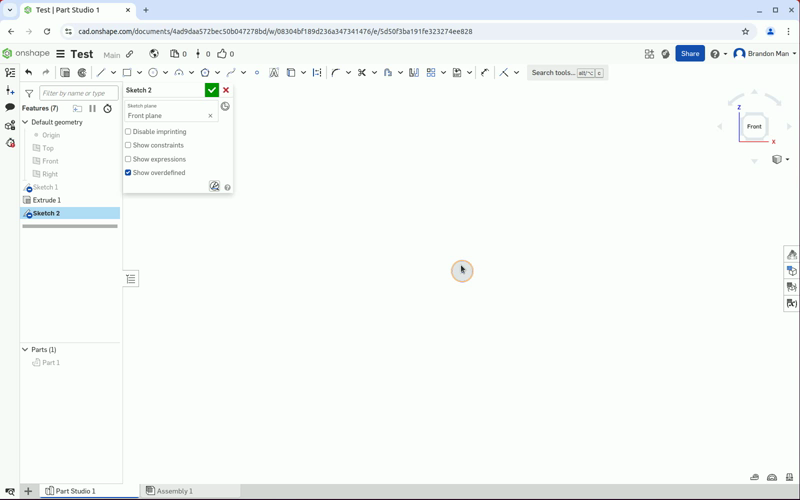
scroll(6)
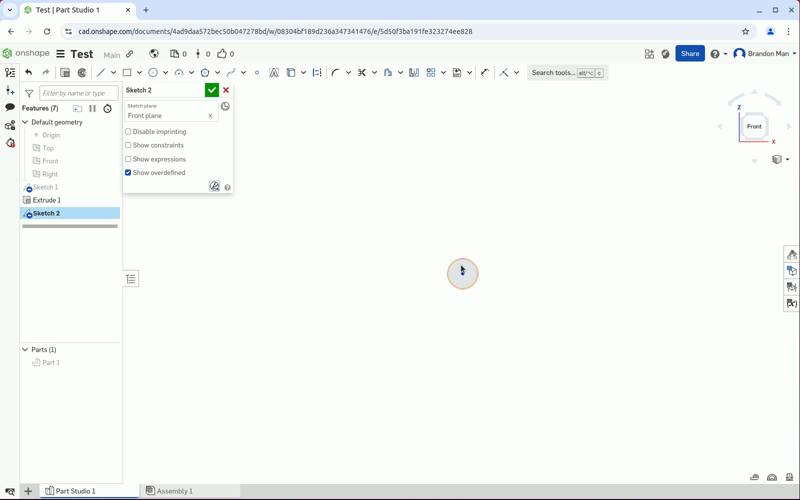
scroll(6)
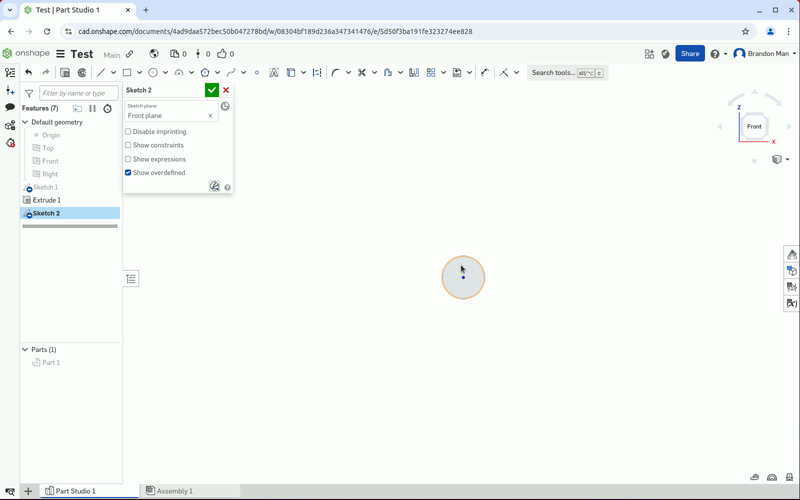
scroll(6)
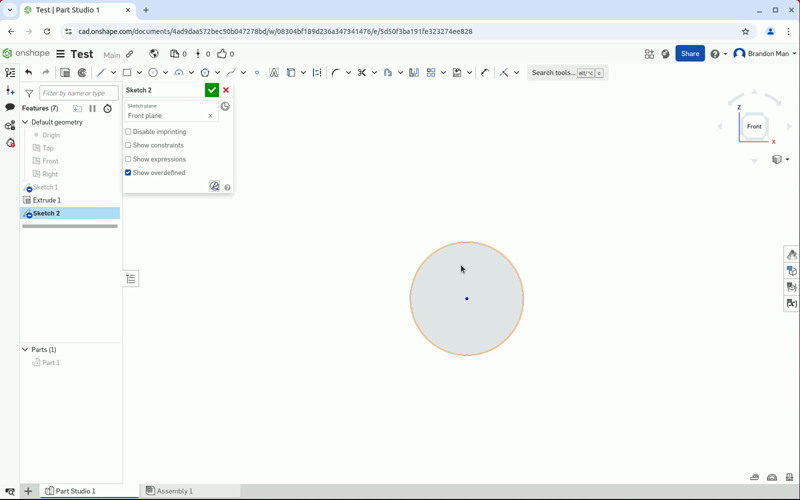
click(461, 264)
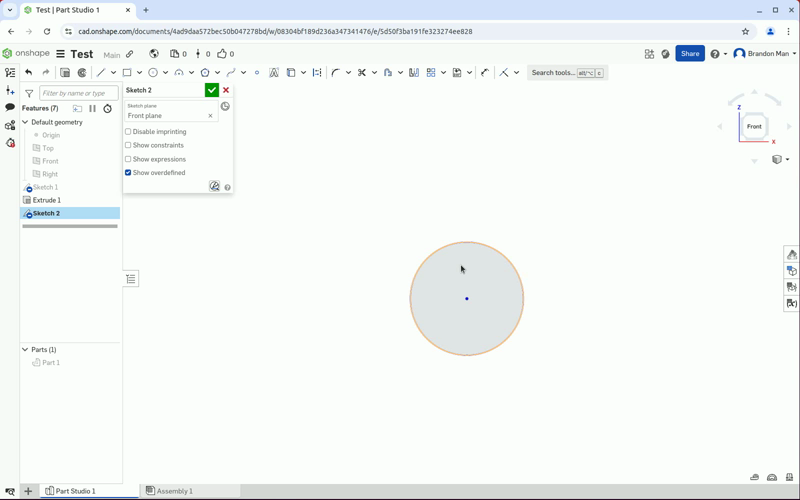
scroll(-6)
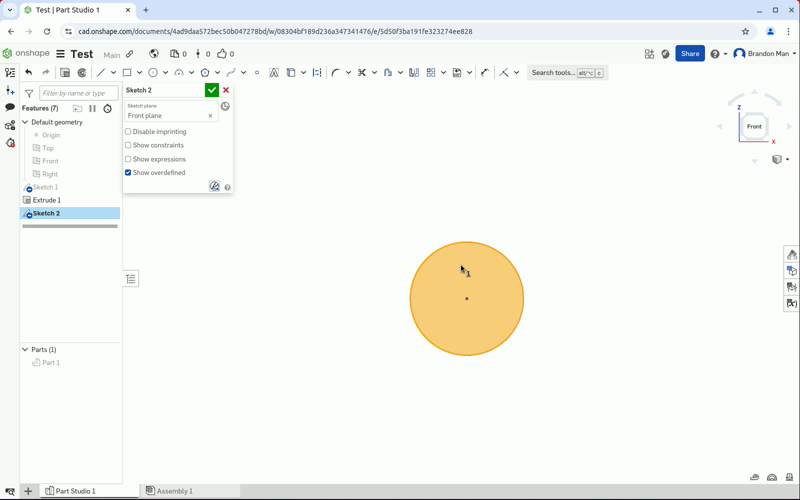
scroll(-6)
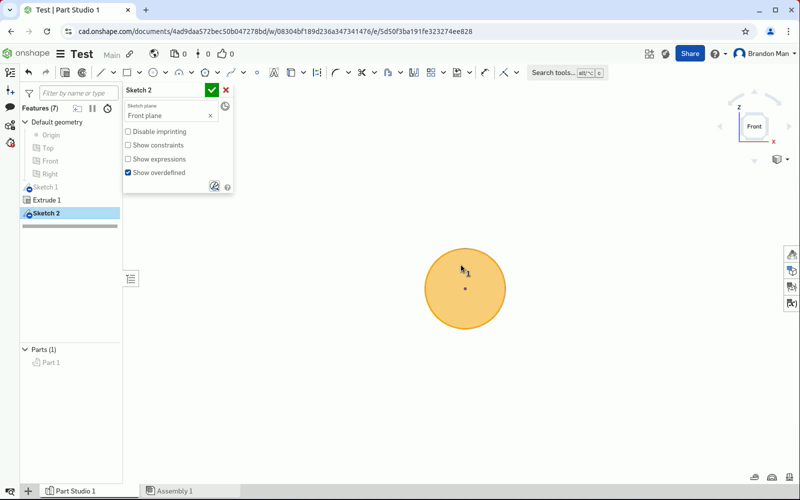
scroll(-6)
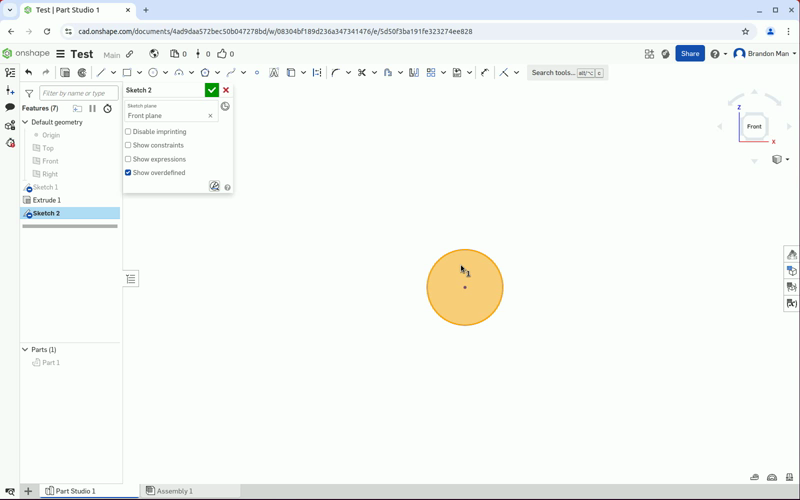
scroll(-6)
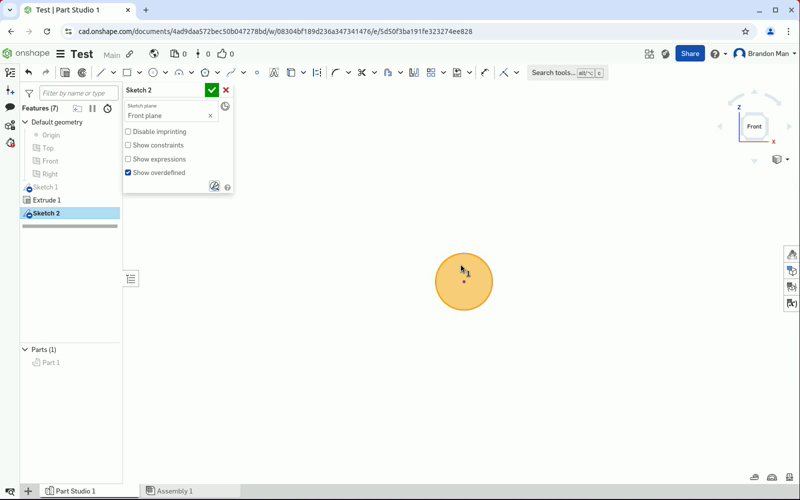
scroll(-6)
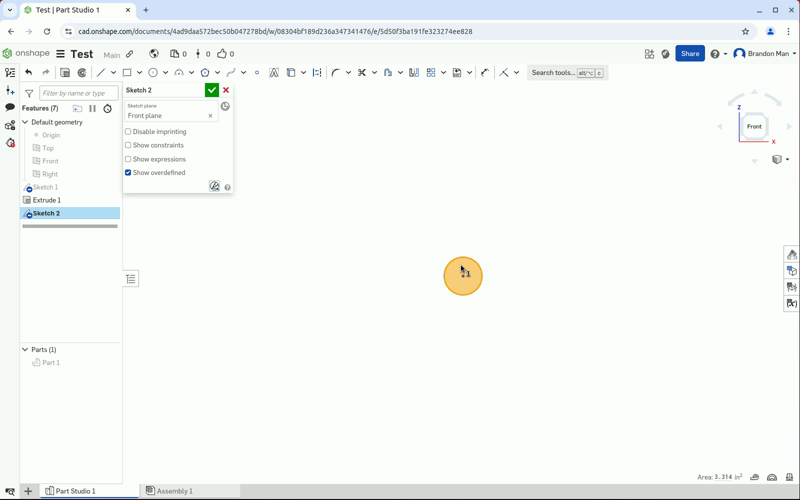
scroll(-6)
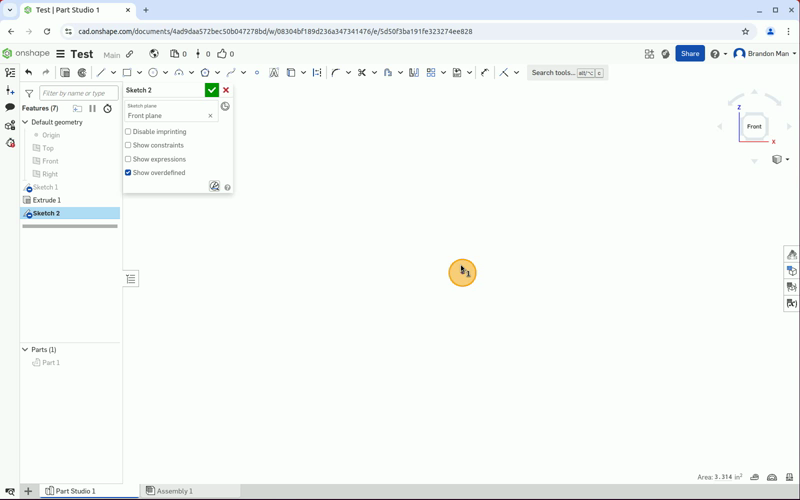
scroll(-6)
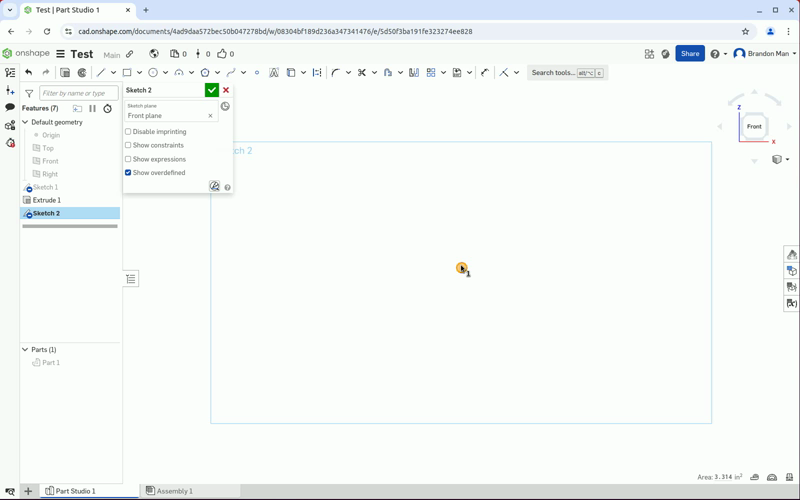
mouse_move(73, 352)
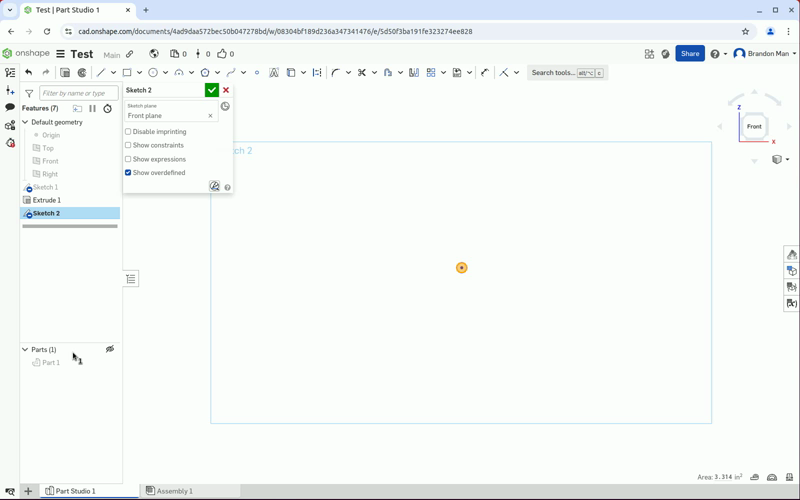
key(shift+y)
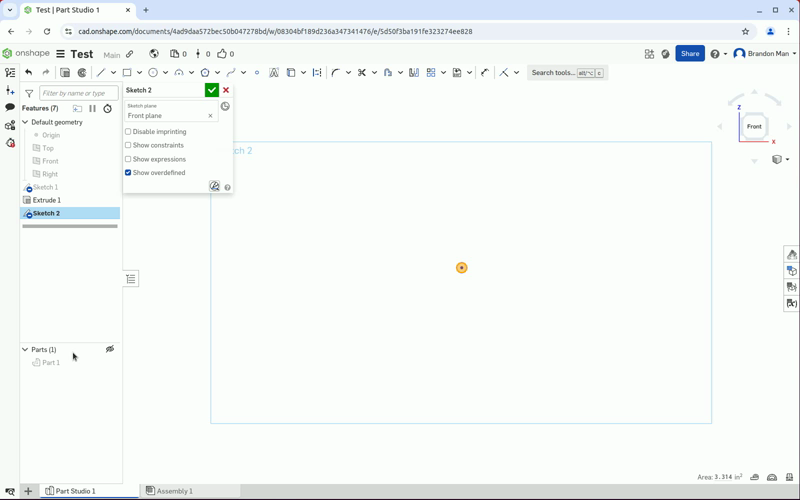
key(shift+e)
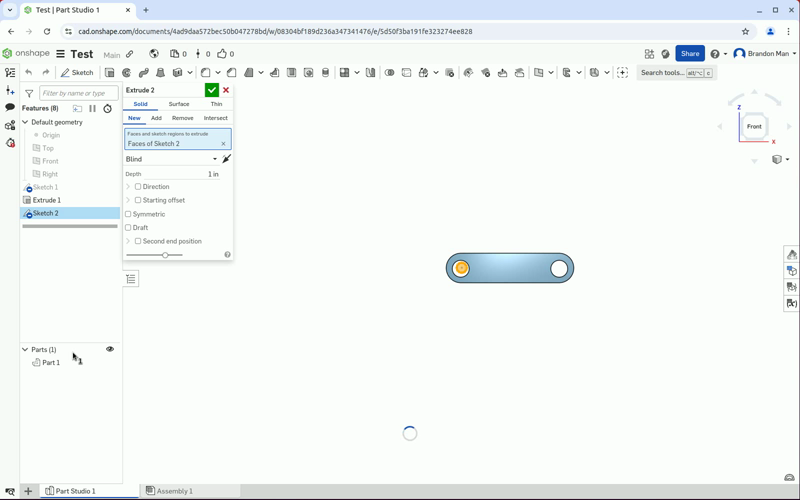
mouse_move(143, 106)
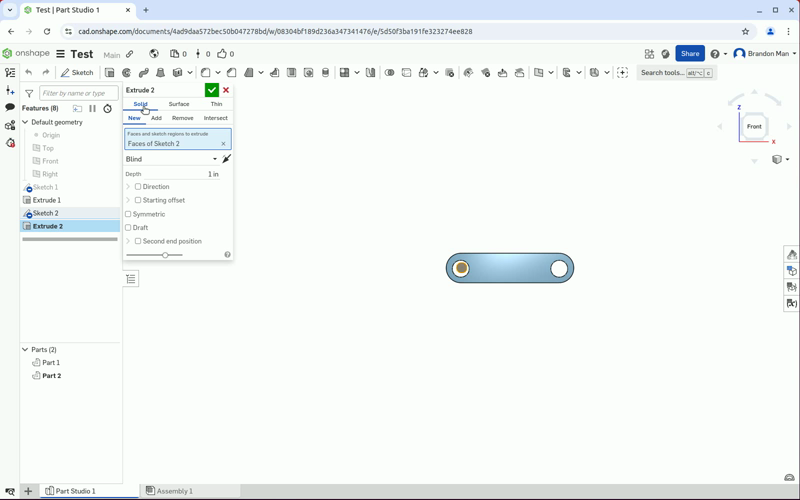
click(143, 106)
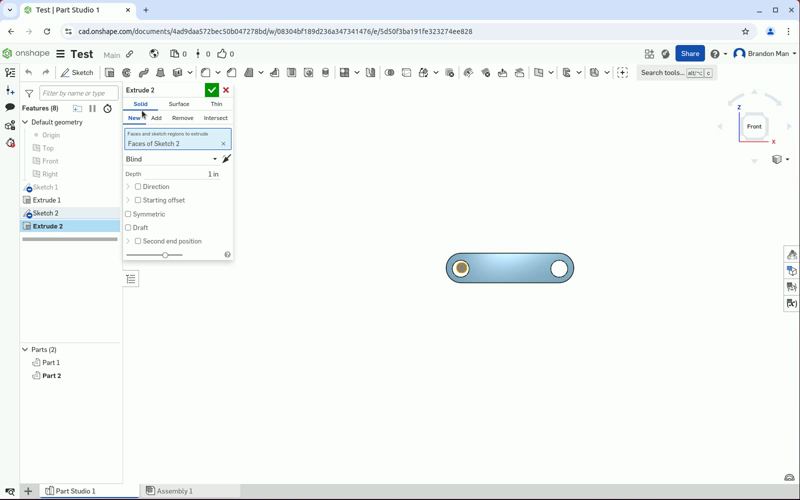
mouse_move(137, 120)
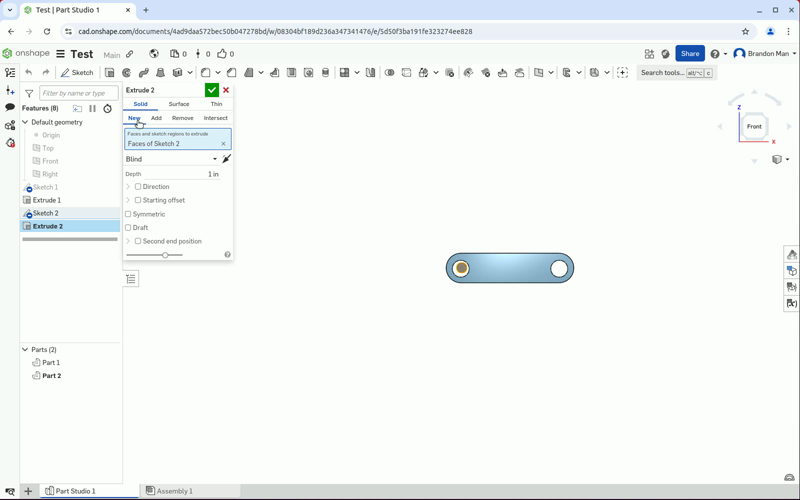
click(137, 120)
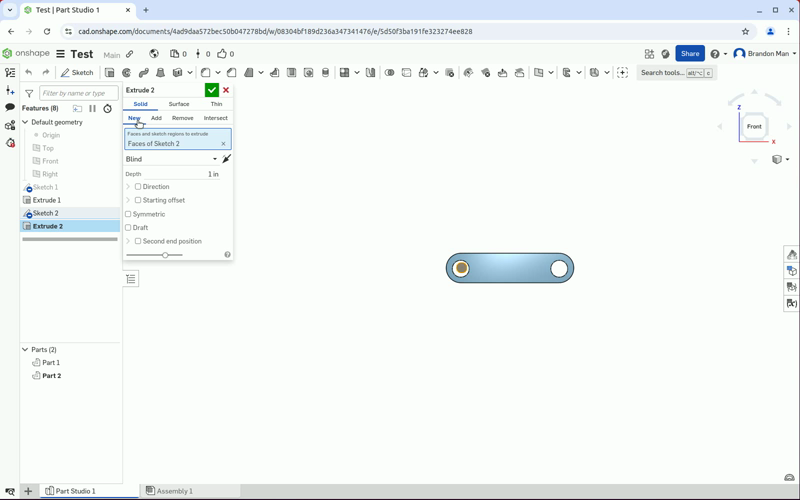
key(tab, 4)
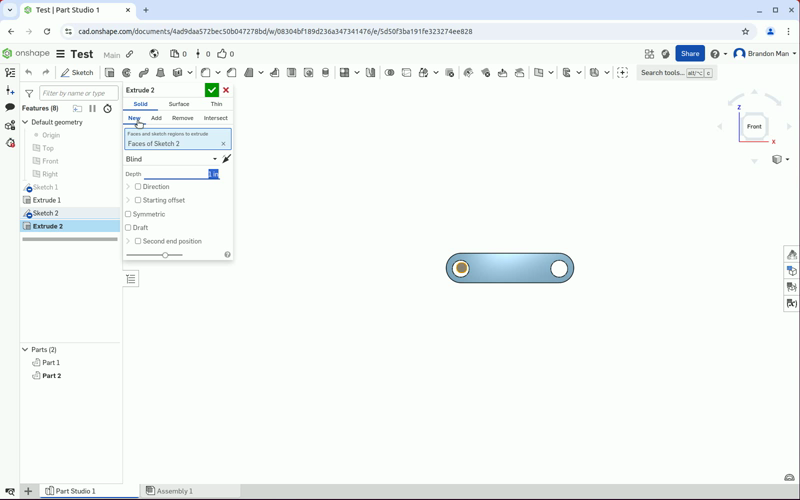
text(1.926)
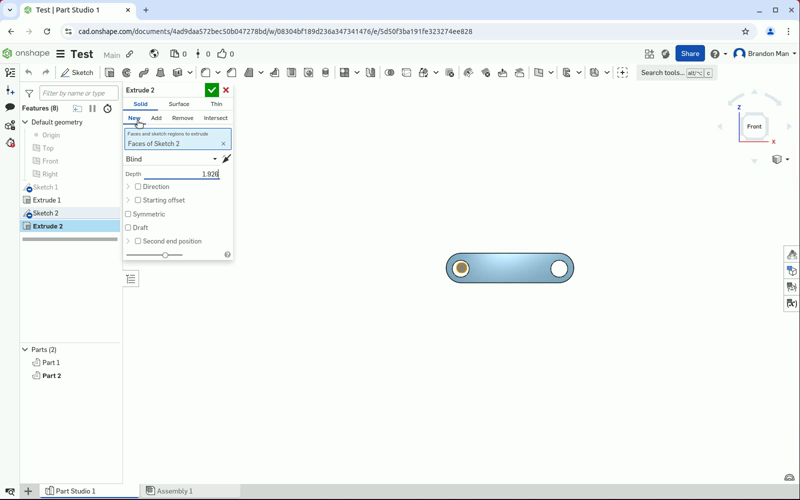
key(enter)
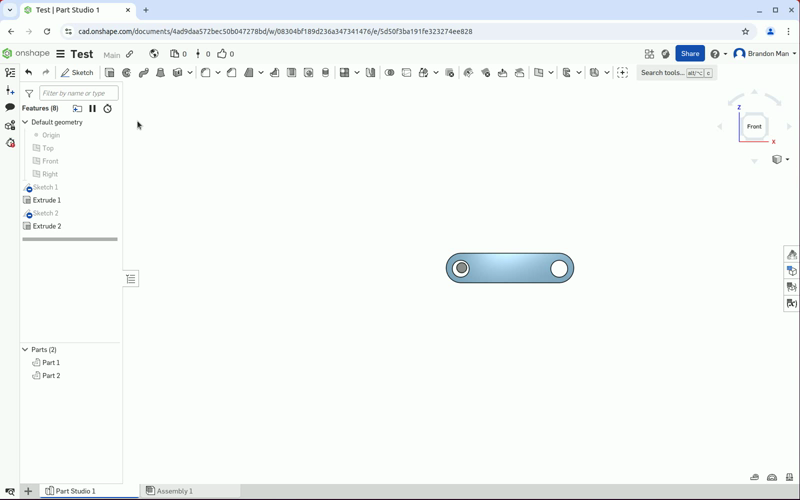
key(shift+h)
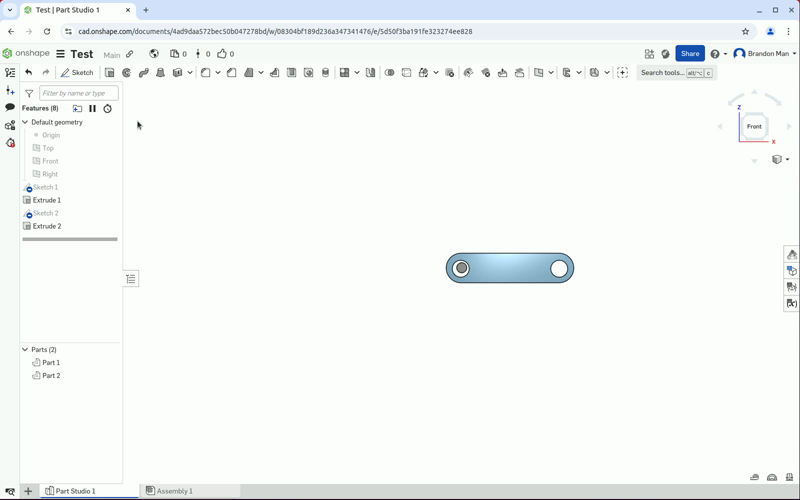
key(shift+h)
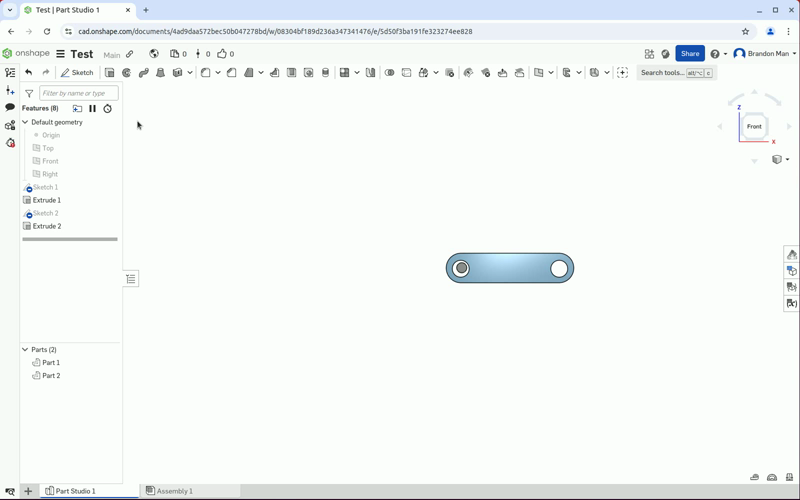
mouse_move(73, 189)
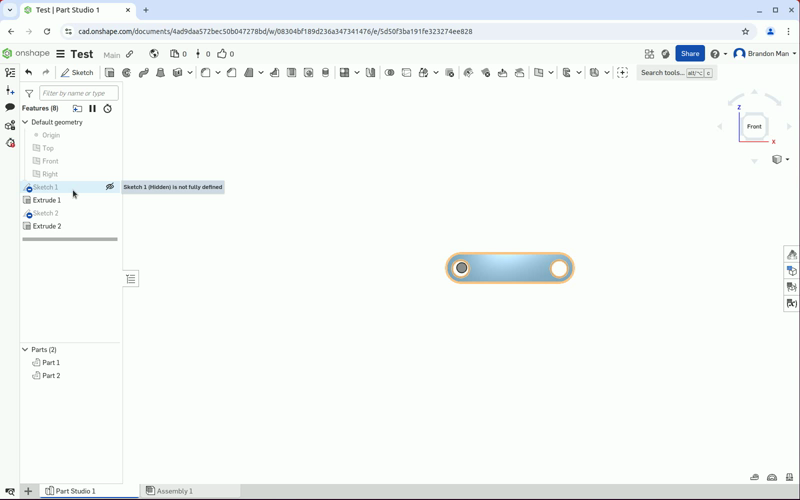
click(73, 189)
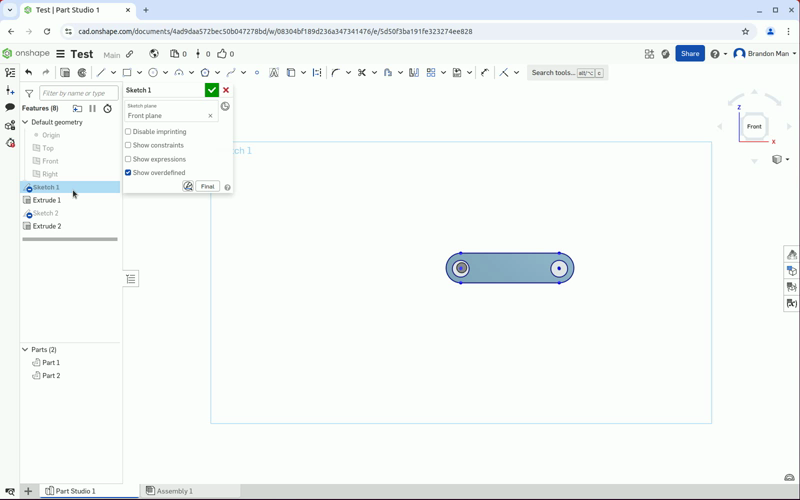
mouse_move(229, 92)
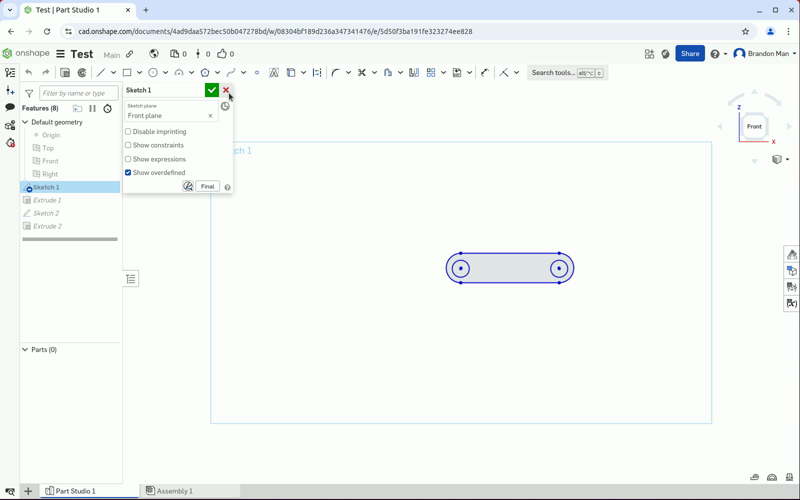
click(229, 92)
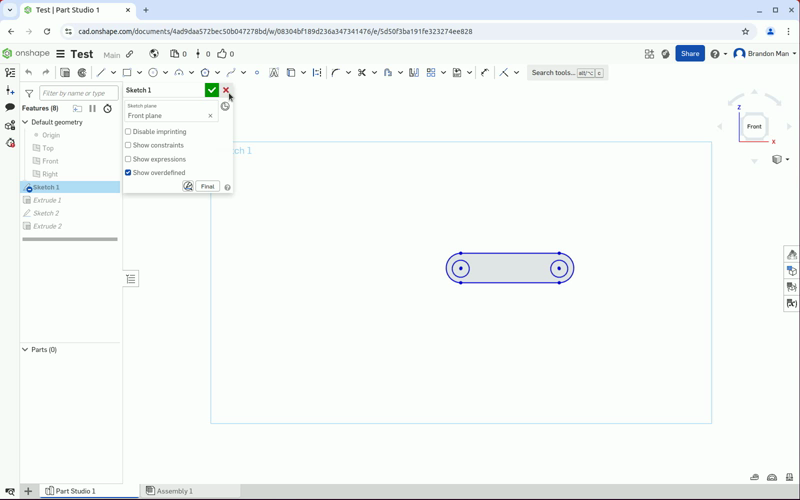
key(shift+s)
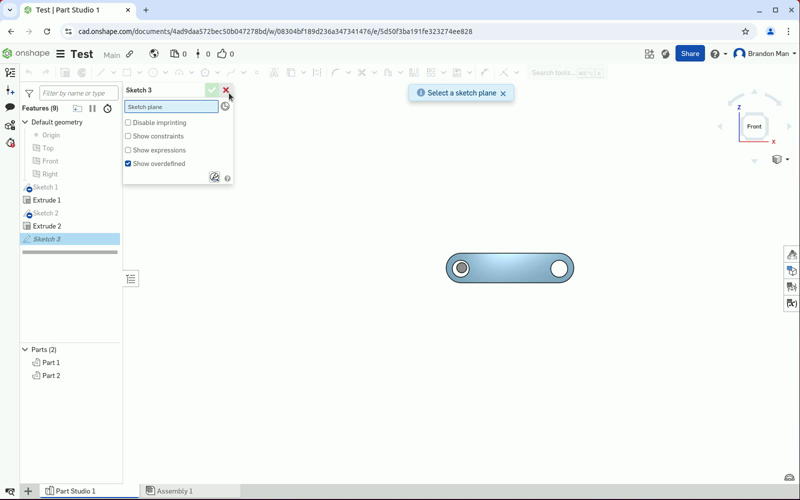
mouse_move(73, 163)
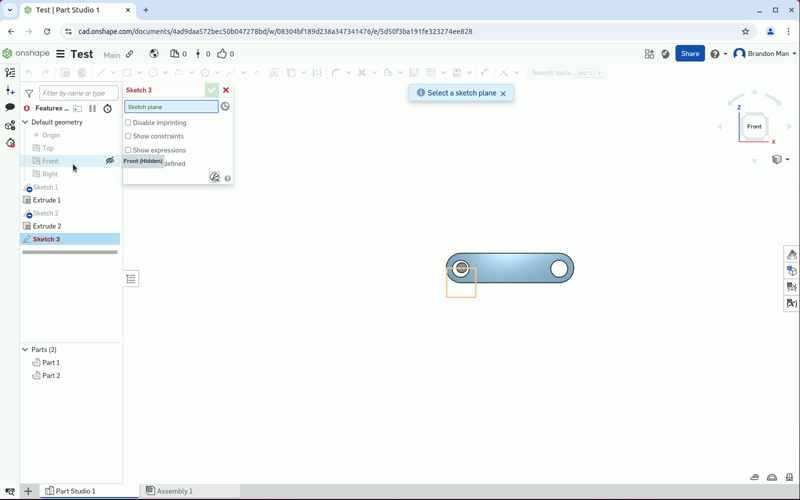
click(73, 163)
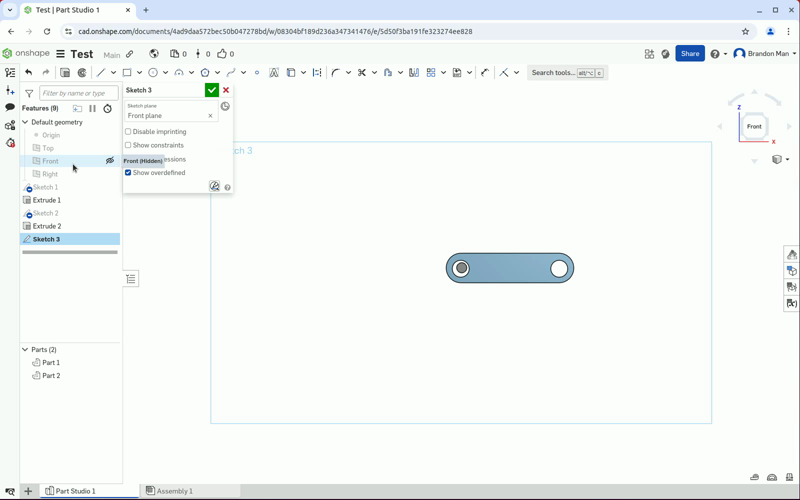
mouse_move(73, 352)
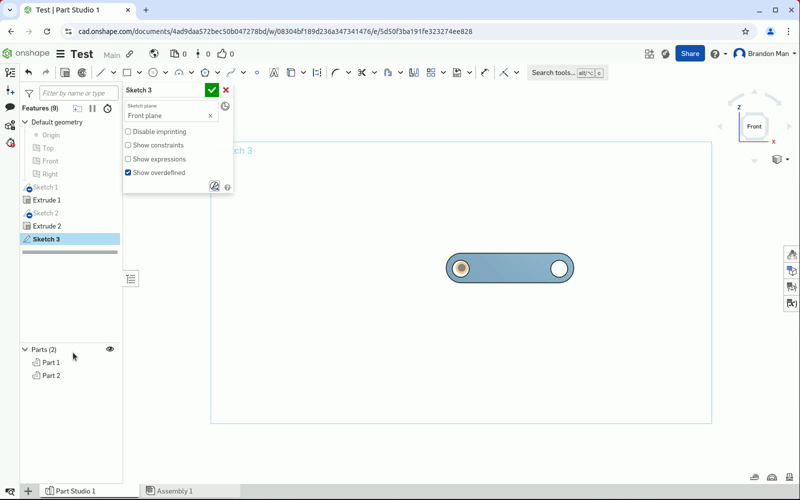
key(y)
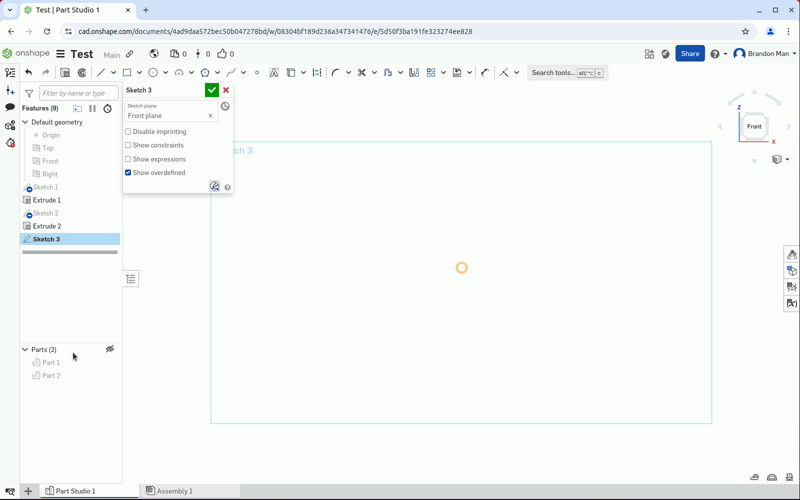
key(c)
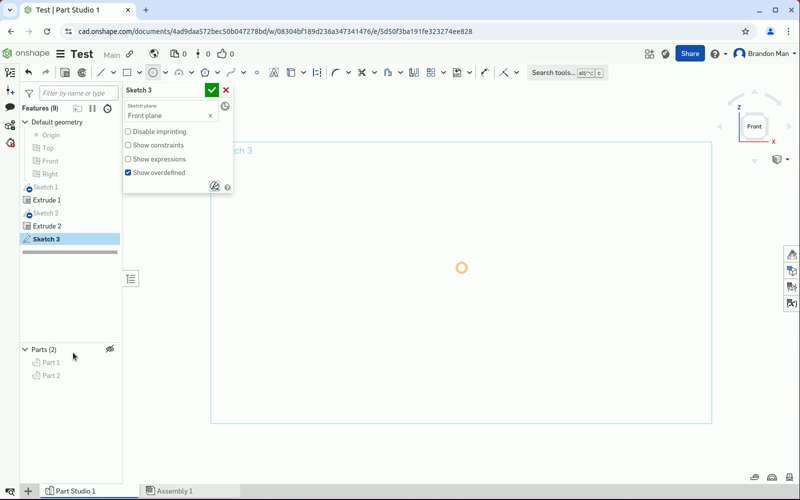
key_down(shift)
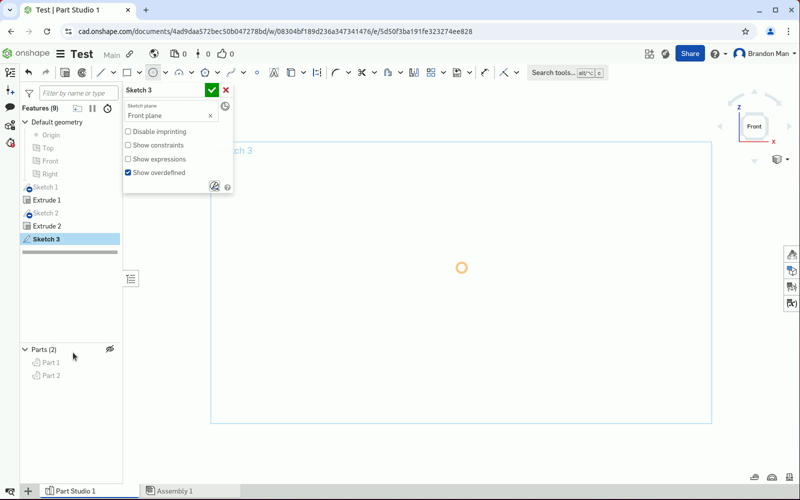
mouse_move(559, 267)
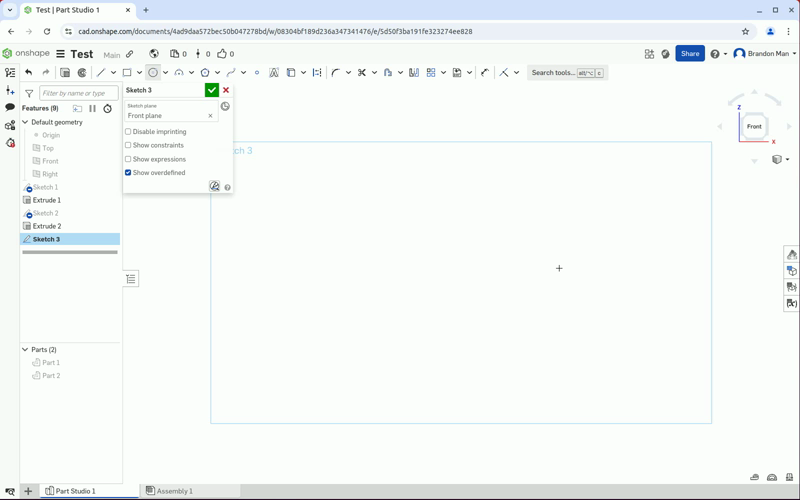
click(559, 267)
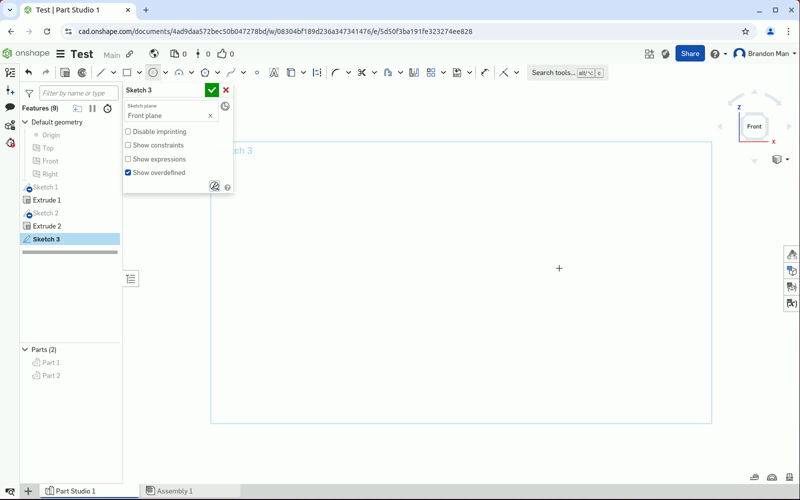
key_up(shift)
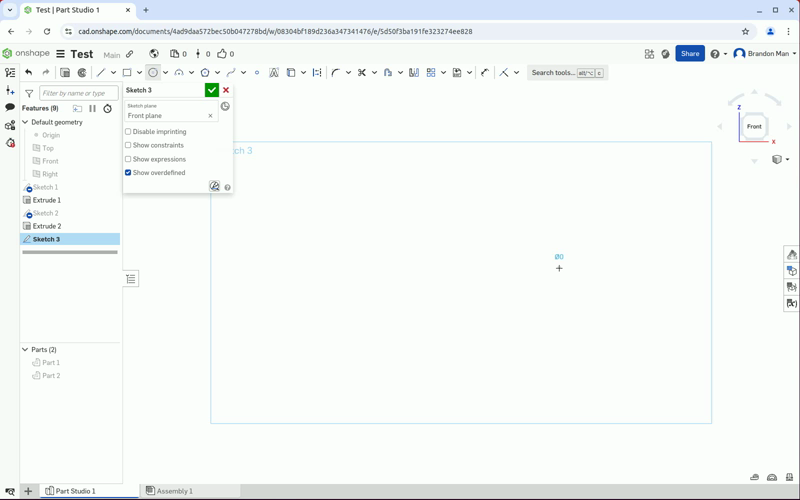
mouse_move(564, 267)
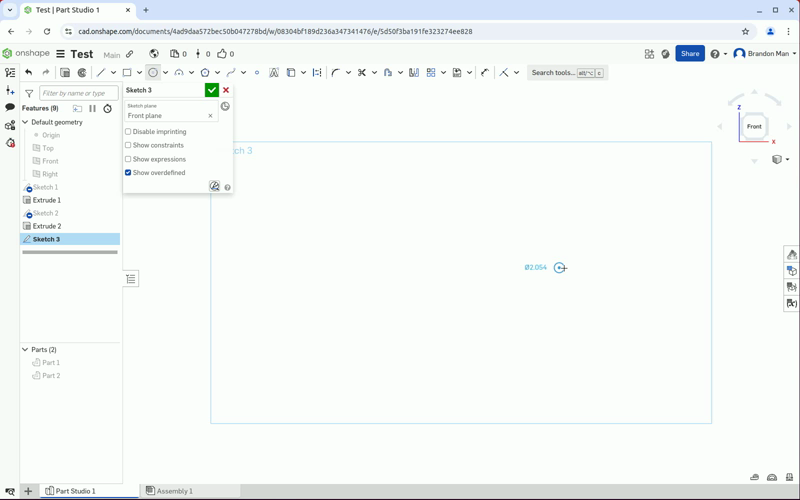
click(564, 267)
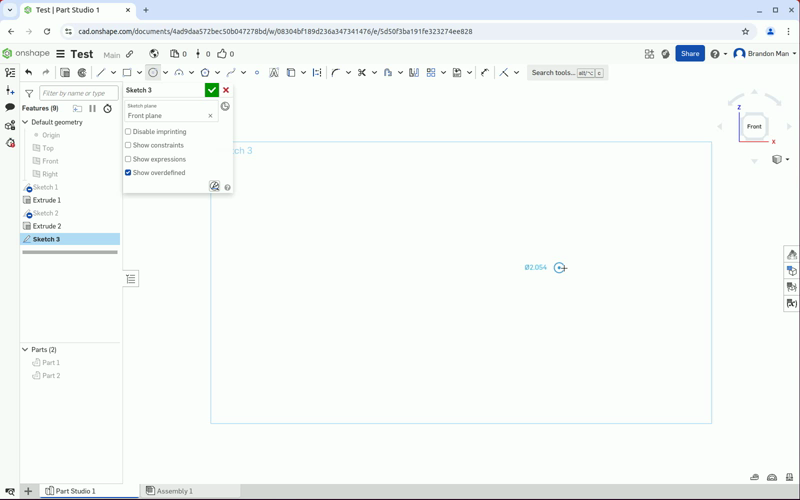
key(esc)
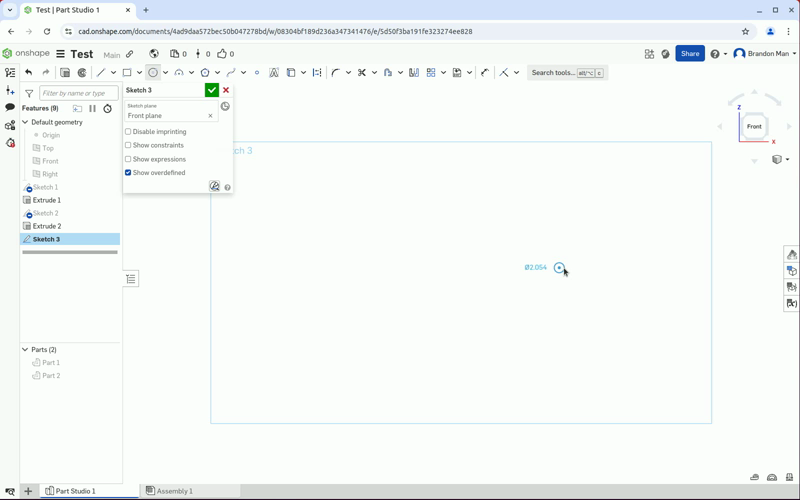
mouse_move(556, 271)
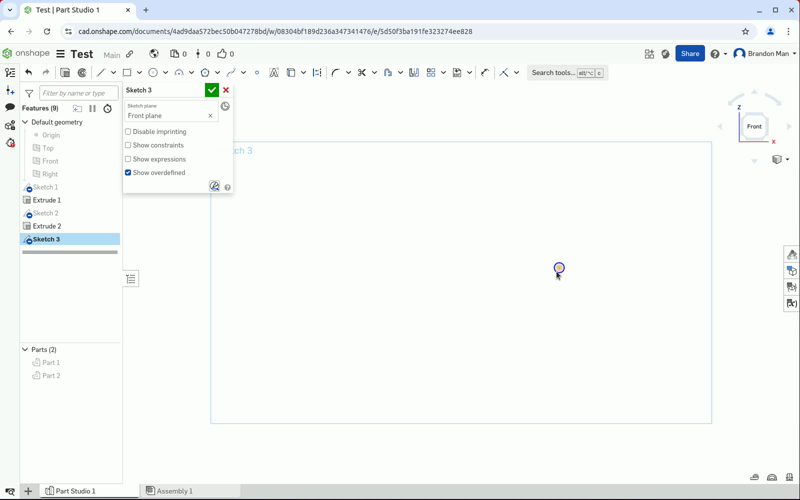
scroll(6)
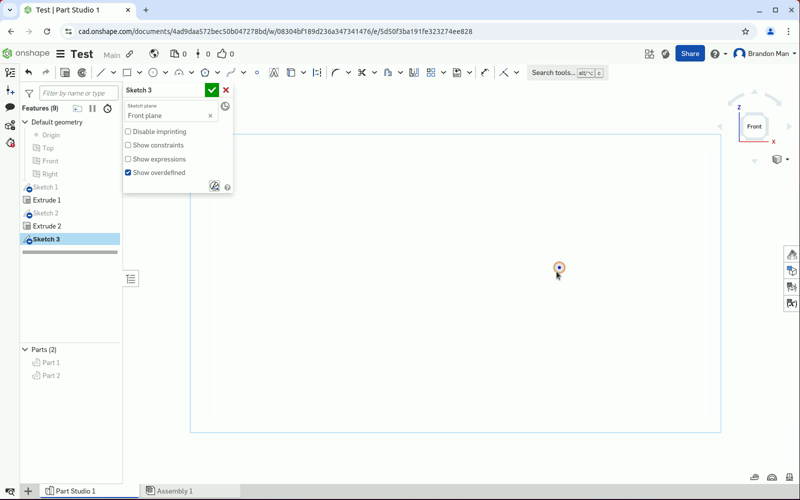
scroll(6)
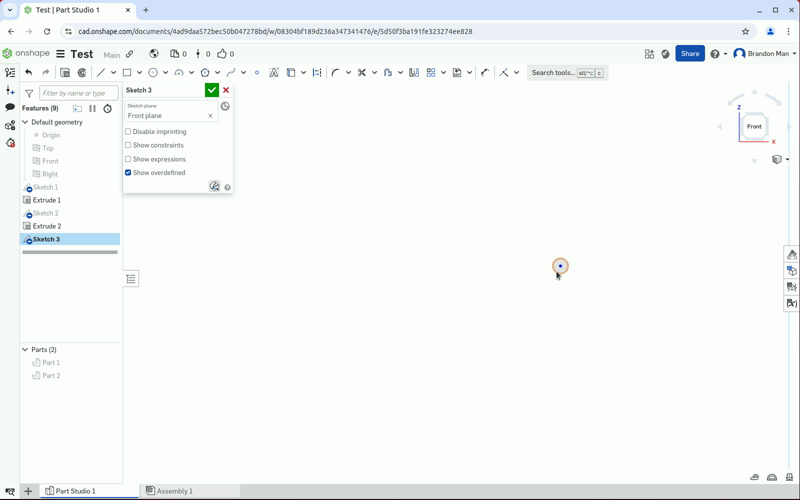
scroll(6)
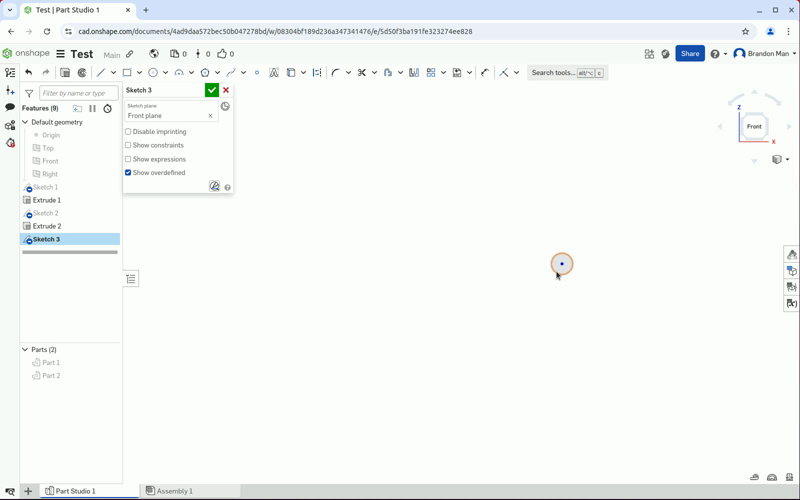
scroll(6)
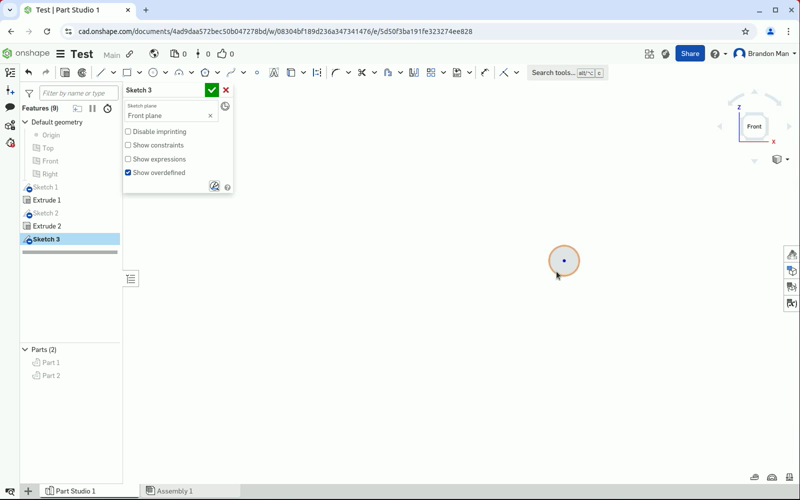
scroll(6)
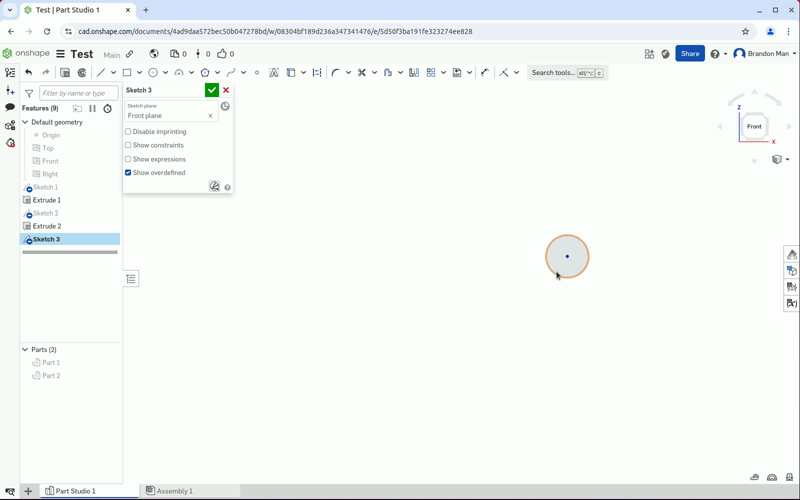
scroll(6)
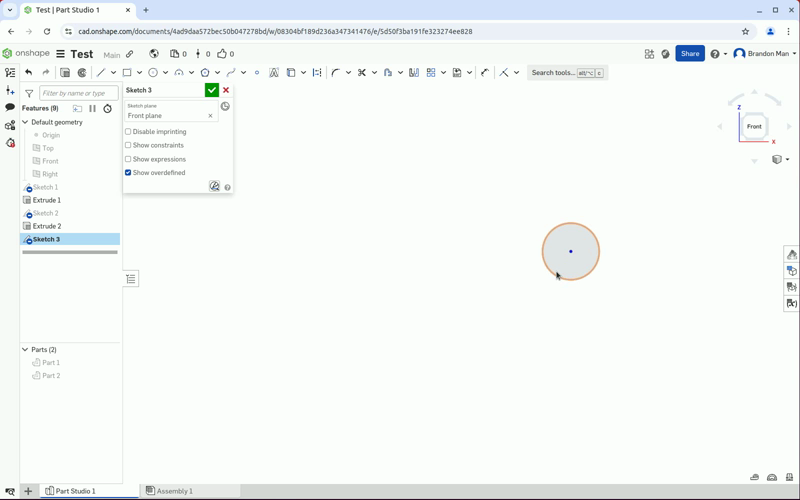
scroll(6)
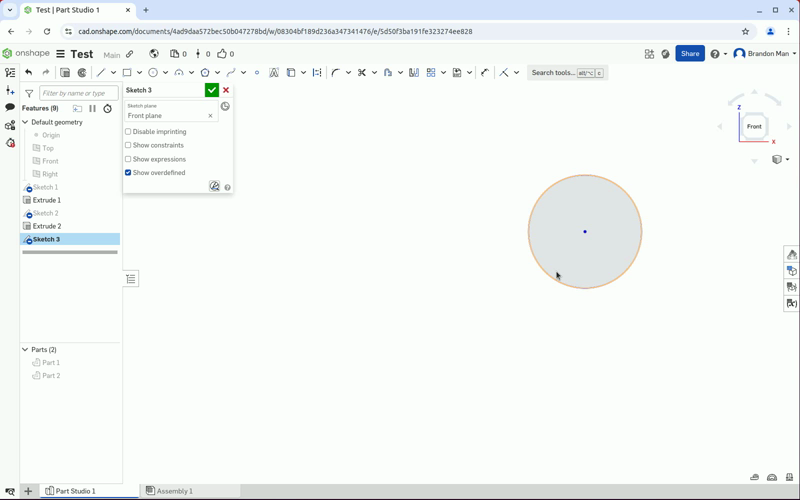
click(556, 271)
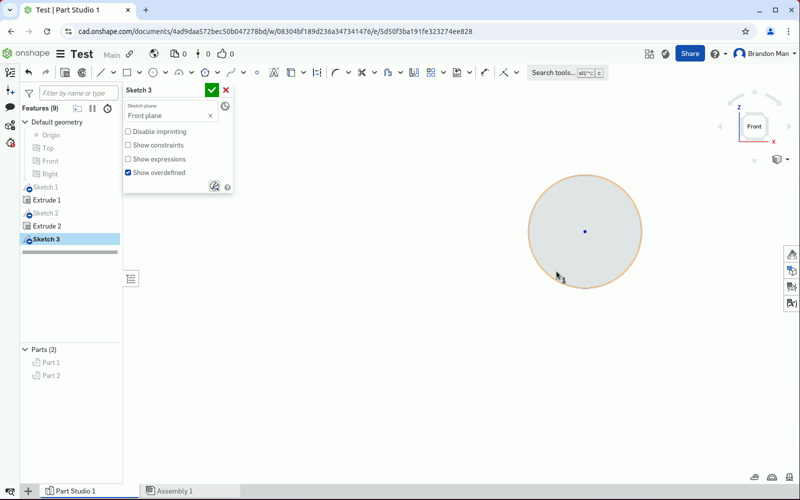
scroll(-6)
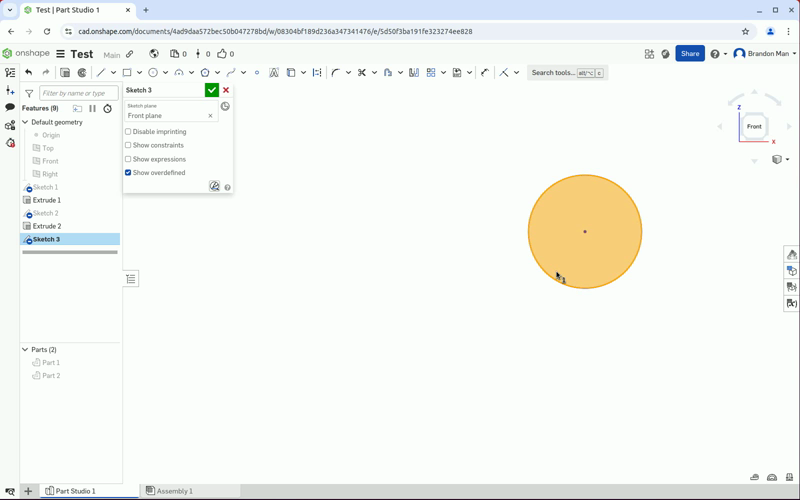
scroll(-6)
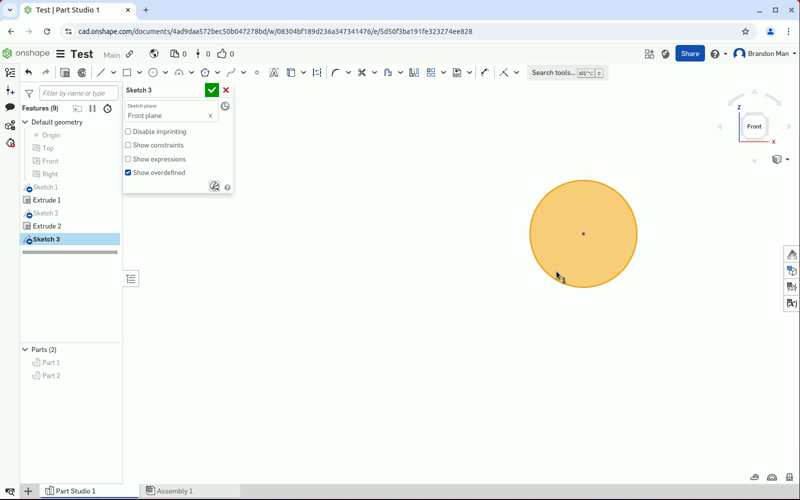
scroll(-6)
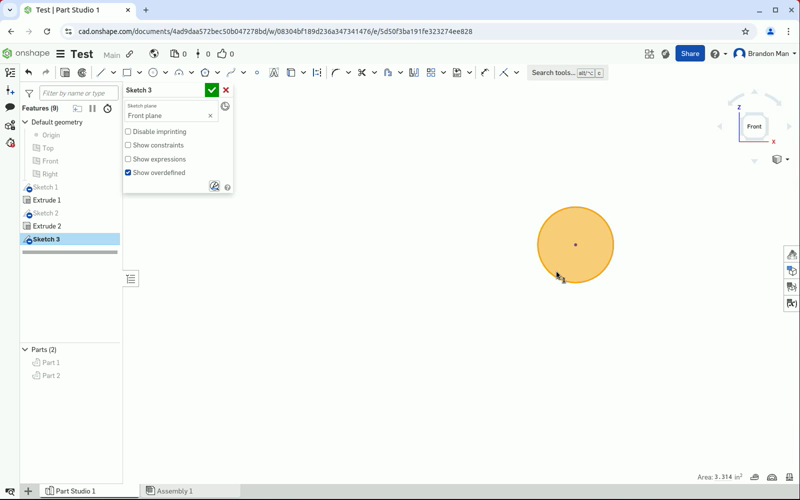
scroll(-6)
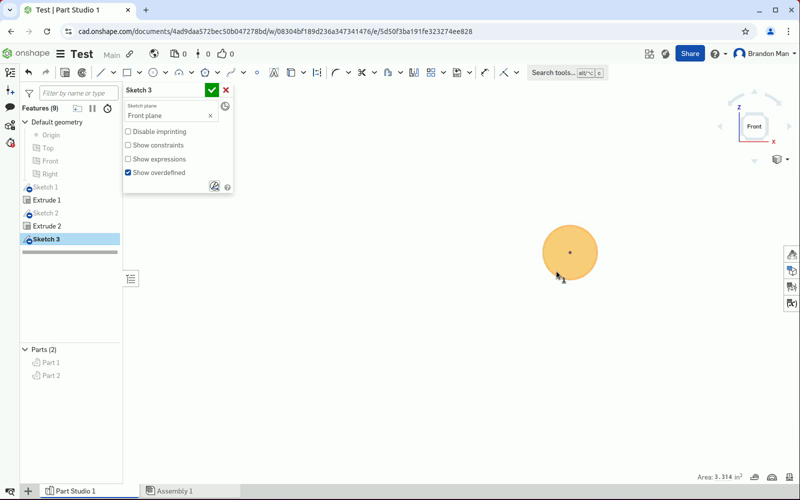
scroll(-6)
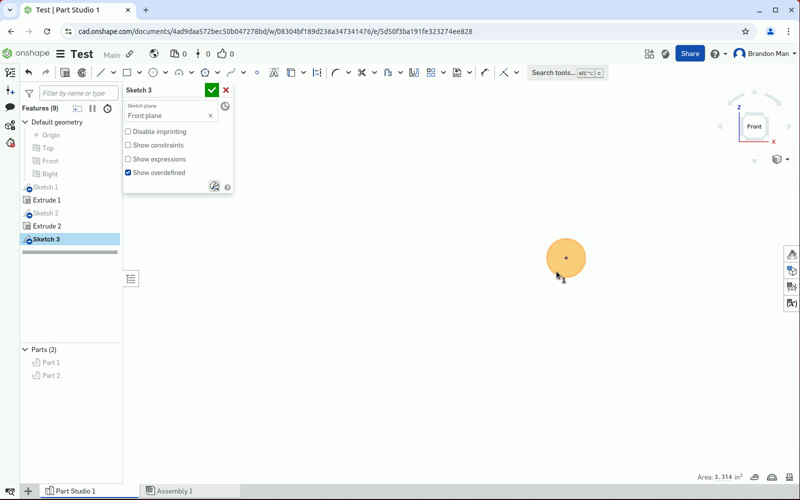
scroll(-6)
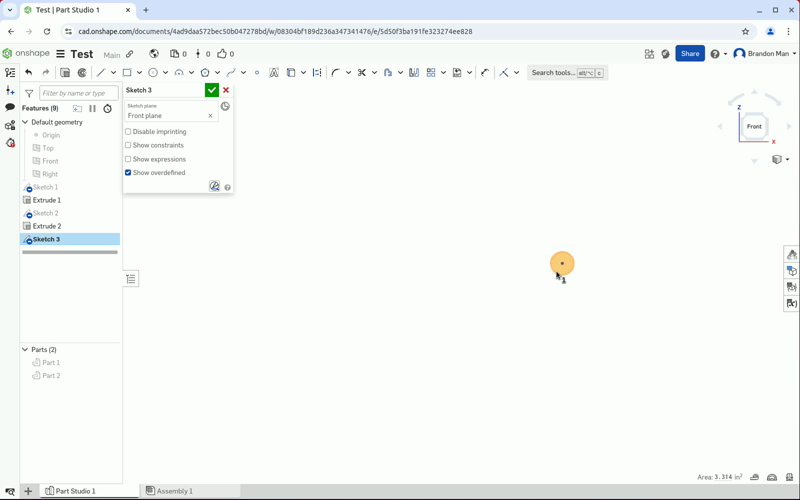
scroll(-6)
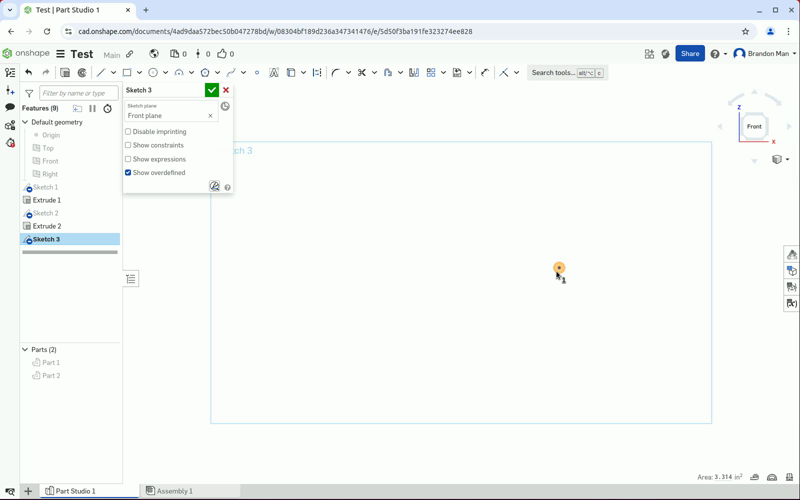
mouse_move(73, 352)
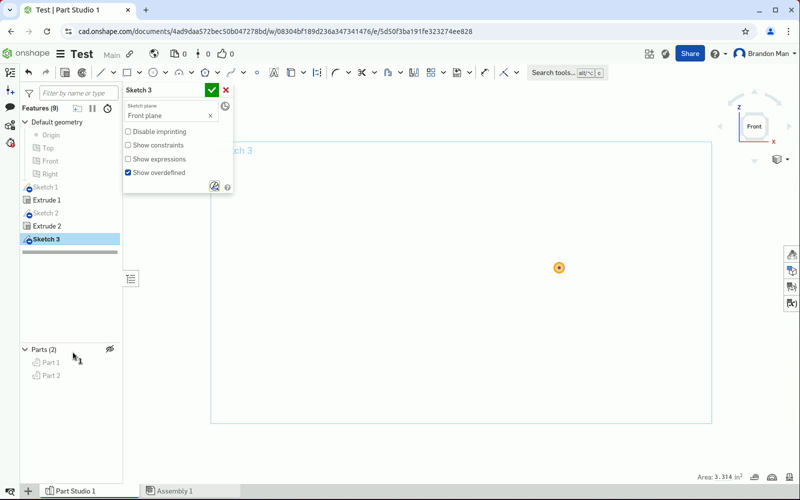
key(shift+y)
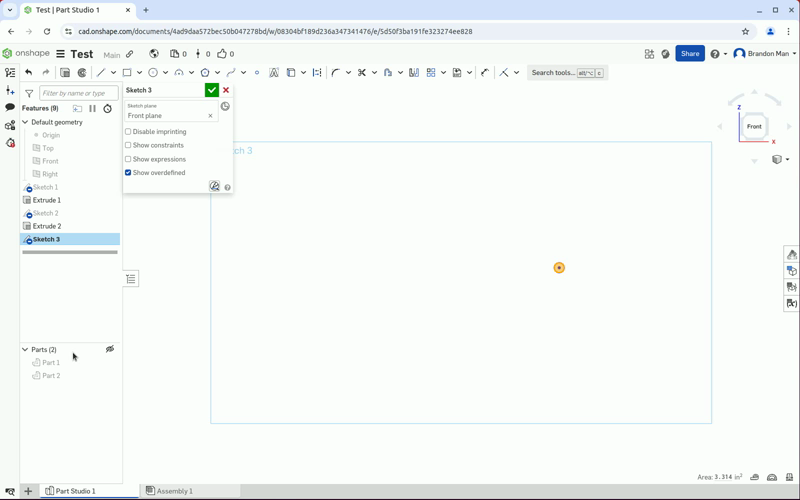
key(shift+e)
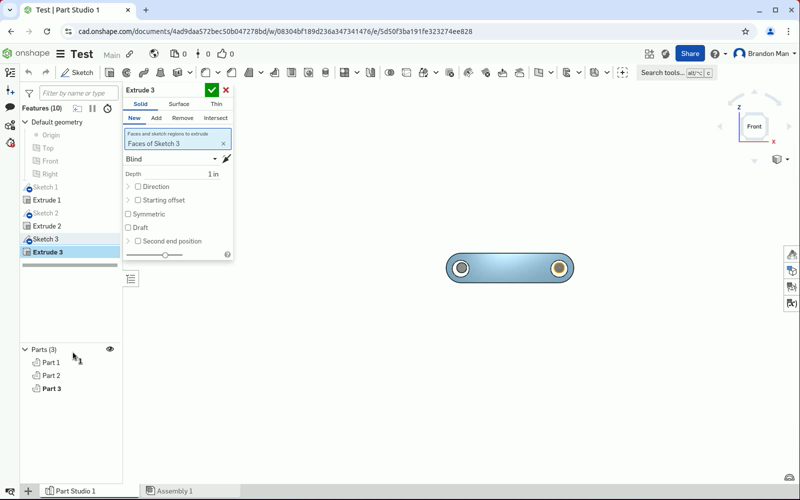
mouse_move(143, 106)
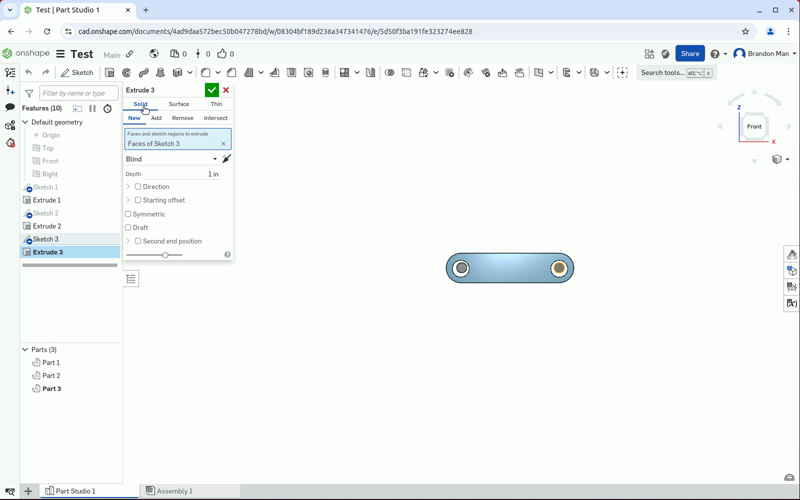
click(143, 106)
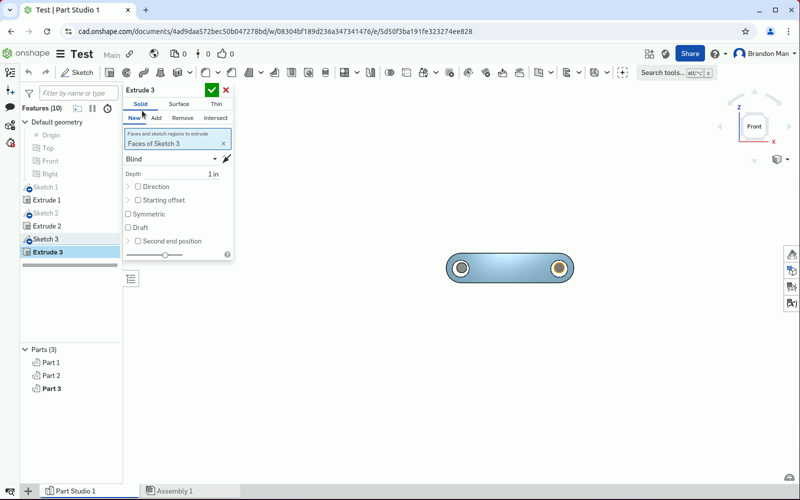
mouse_move(137, 120)
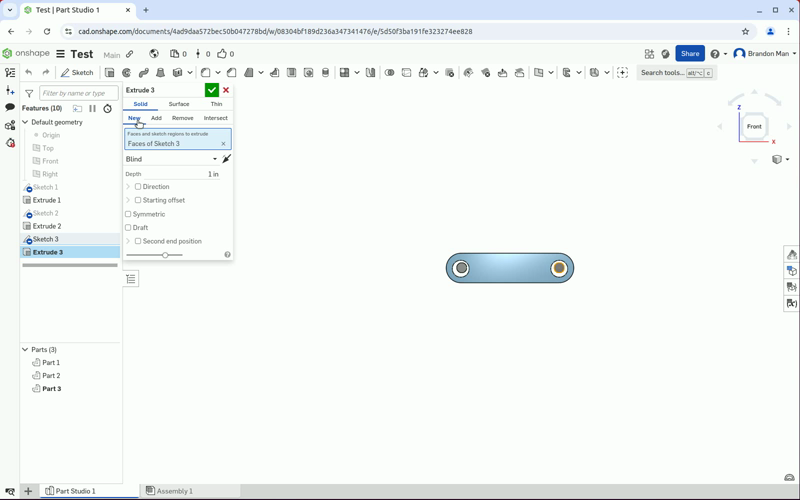
click(137, 120)
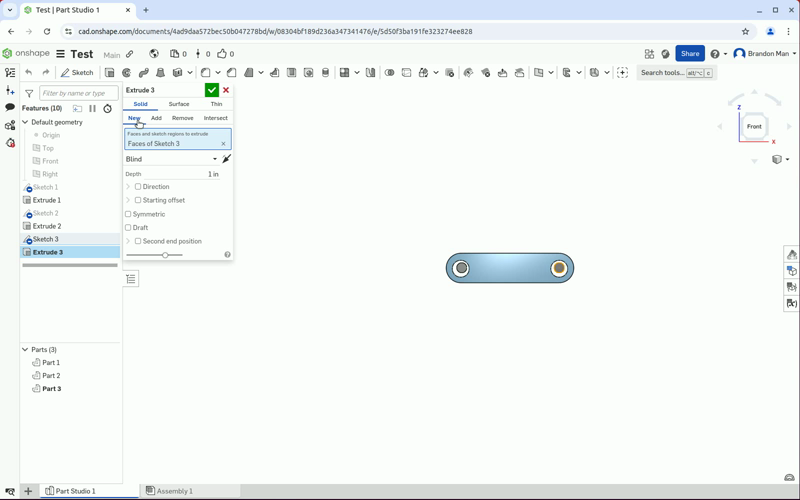
key(tab, 4)
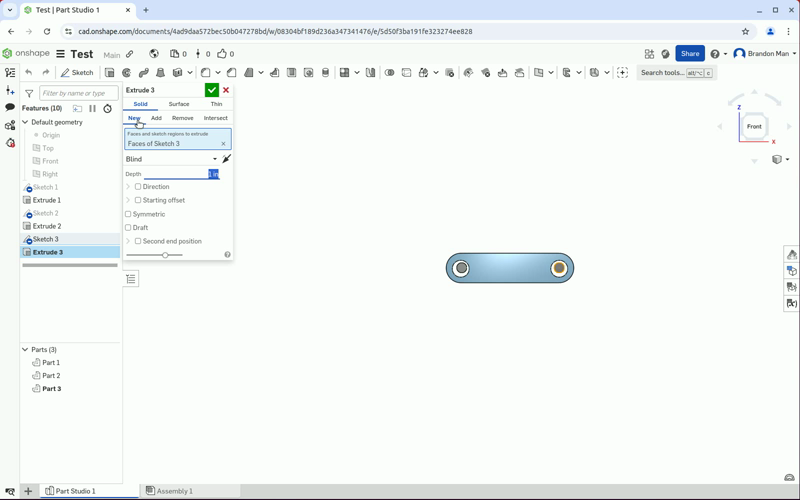
text(1.926)
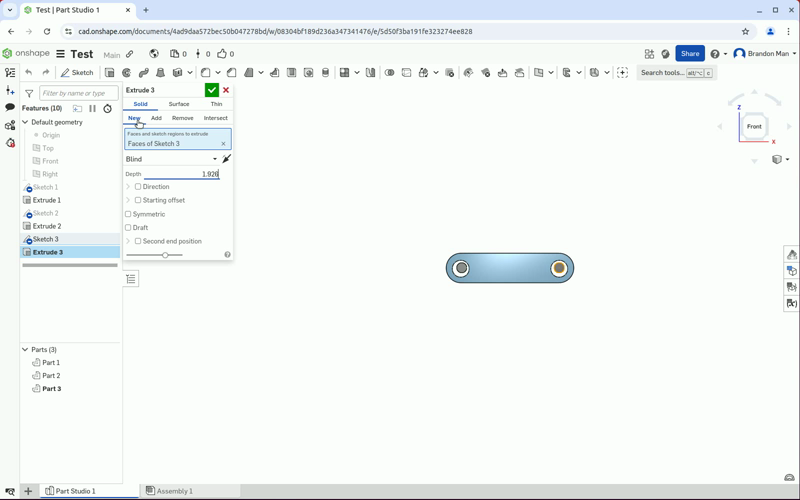
key(enter)
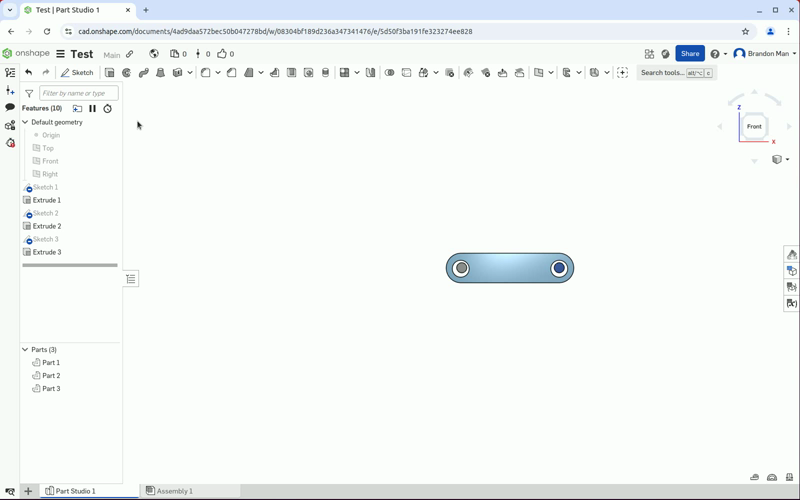
key(shift+h)
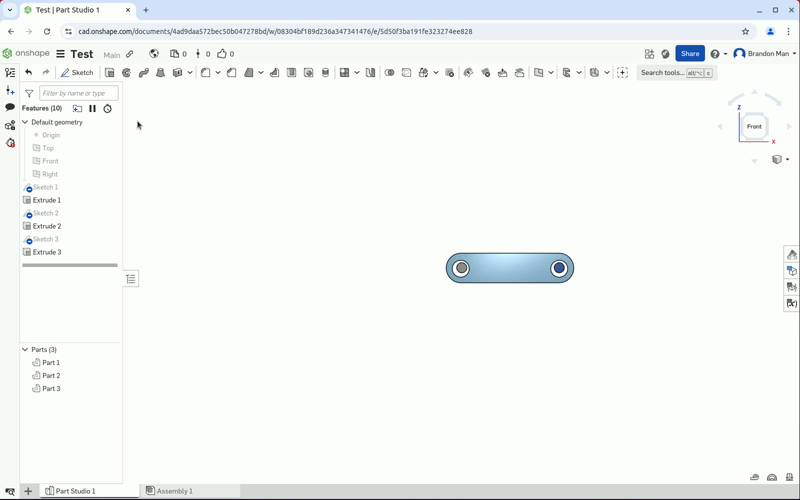
key(shift+h)
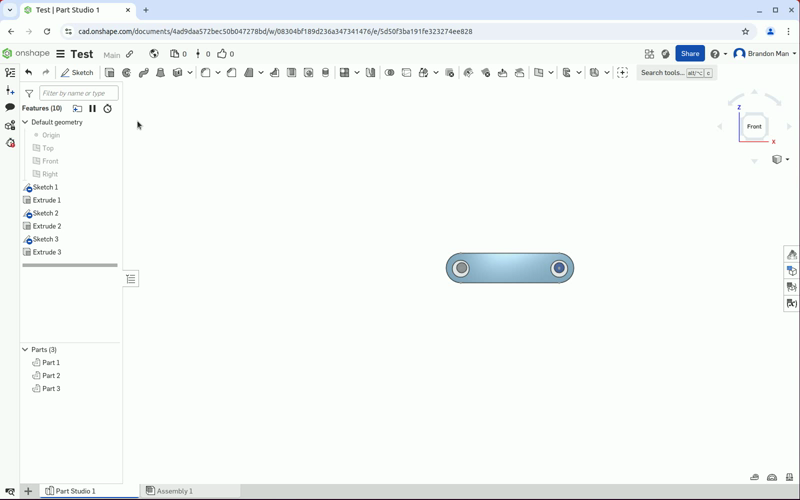
key(shift+7)
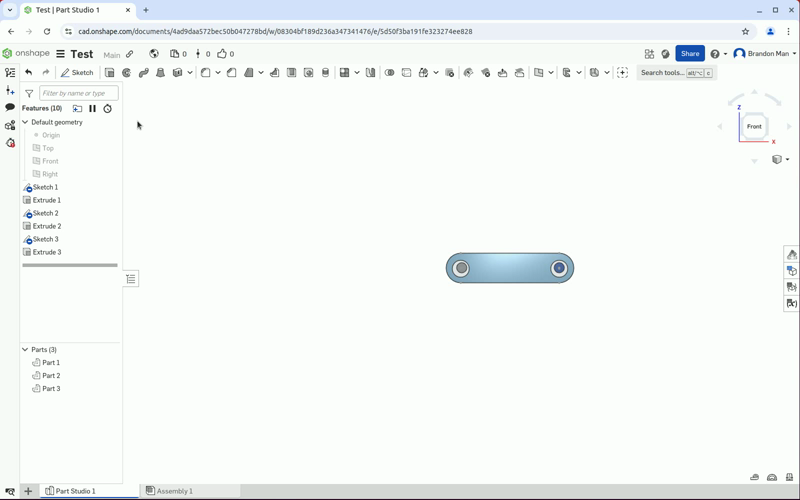
key(left, 2)
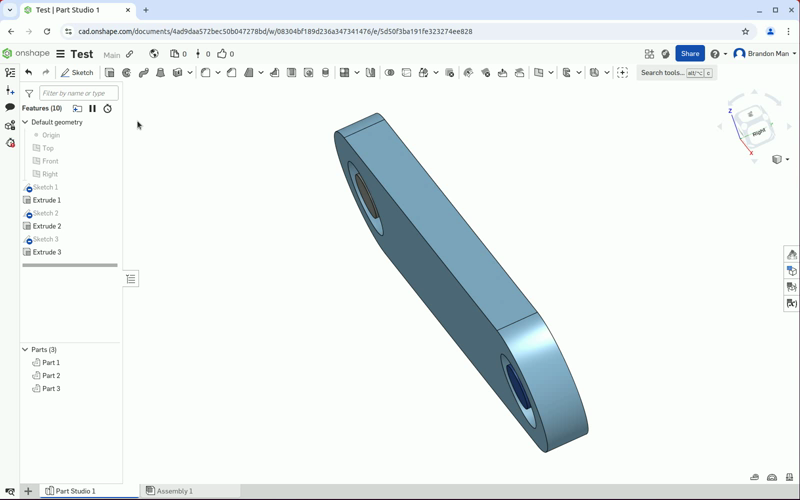
key(down, 2)
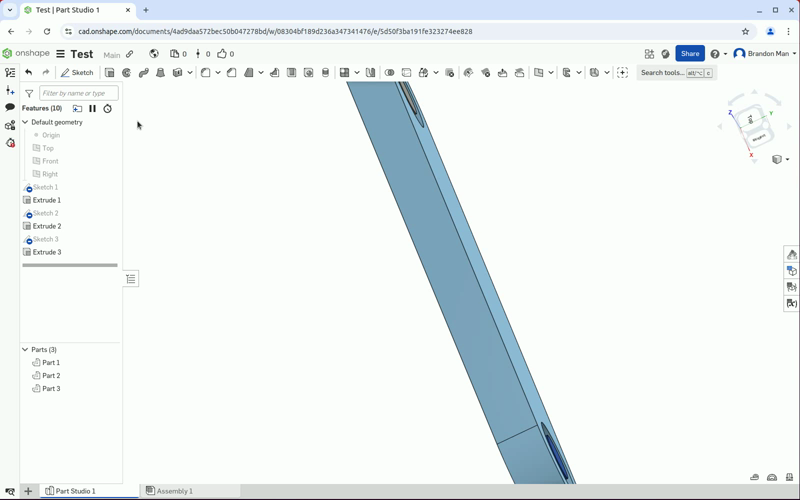
key(up, 2)
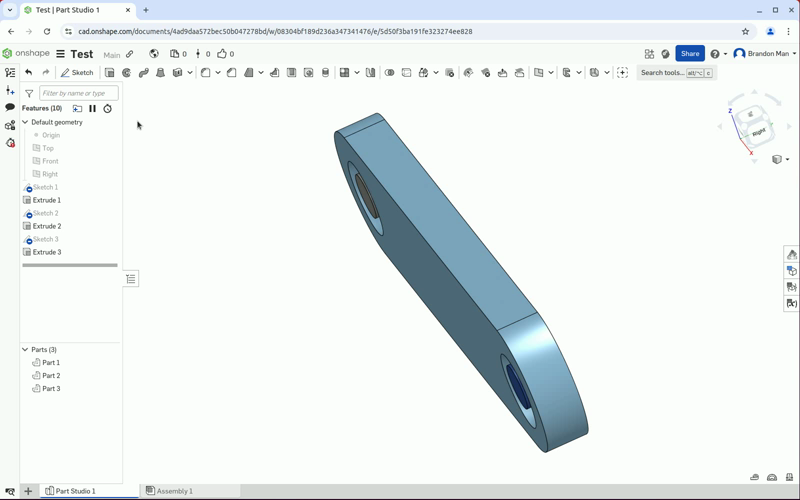
key(right, 2)
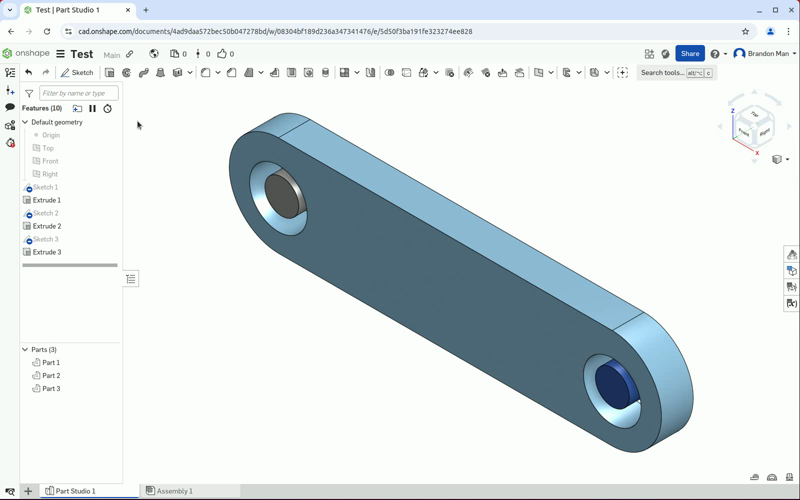
mouse_move(73, 189)
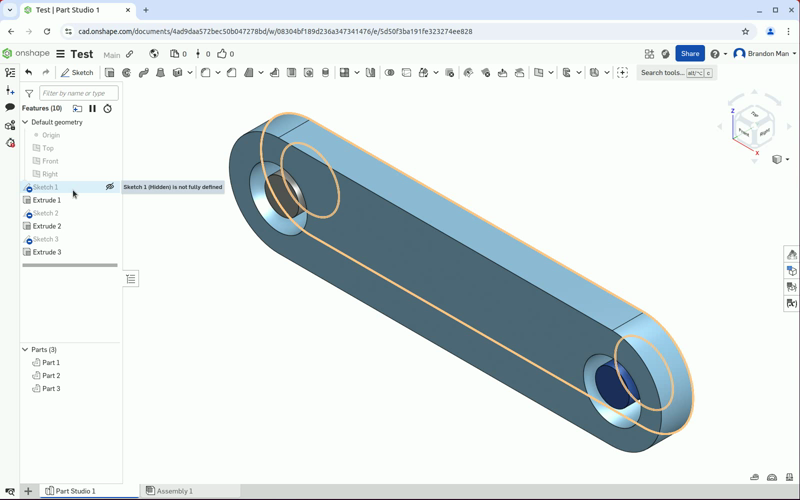
click(73, 189)